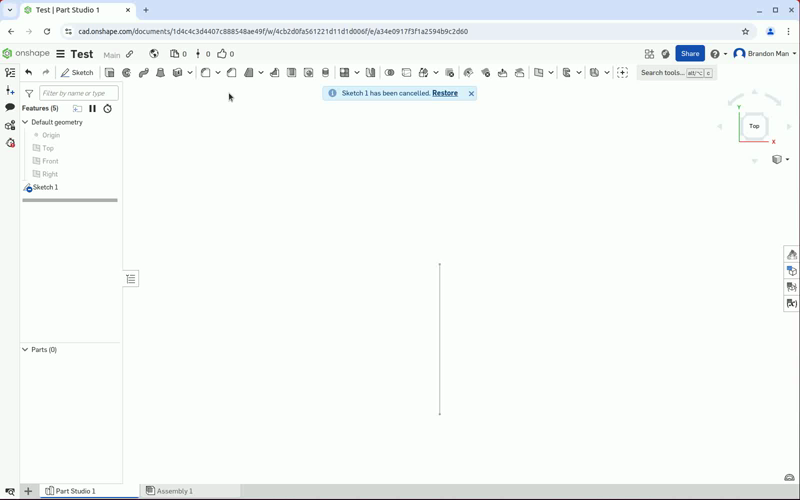
key(shift+h)
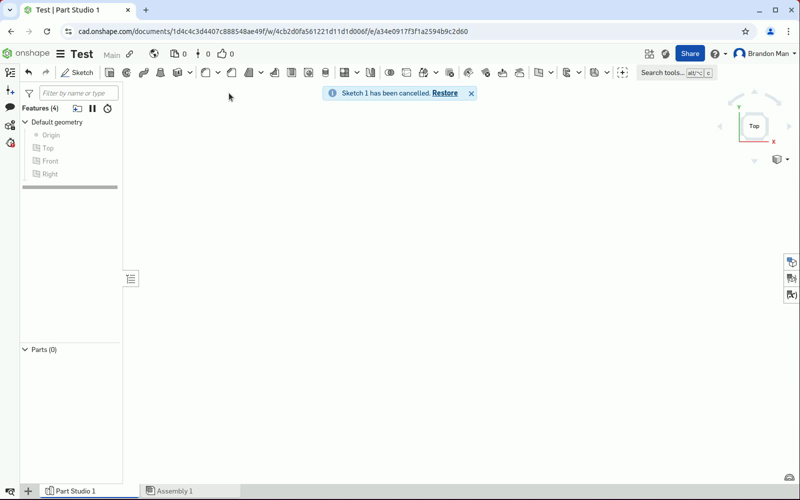
mouse_move(73, 352)
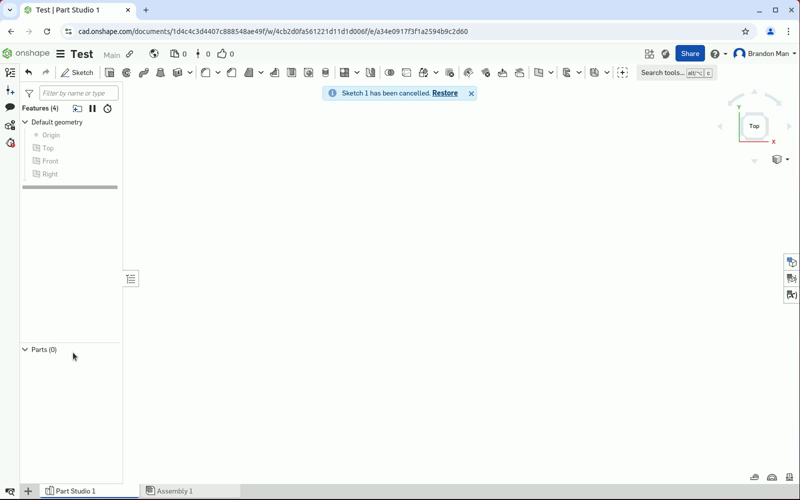
key(y)
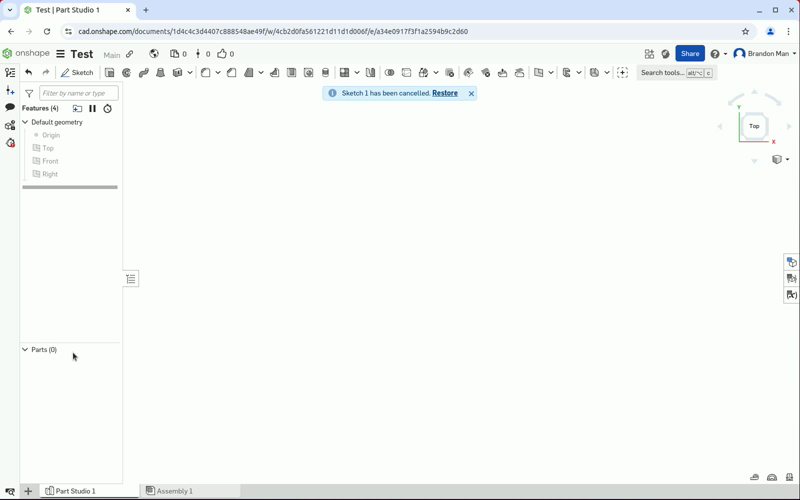
key(shift+p)
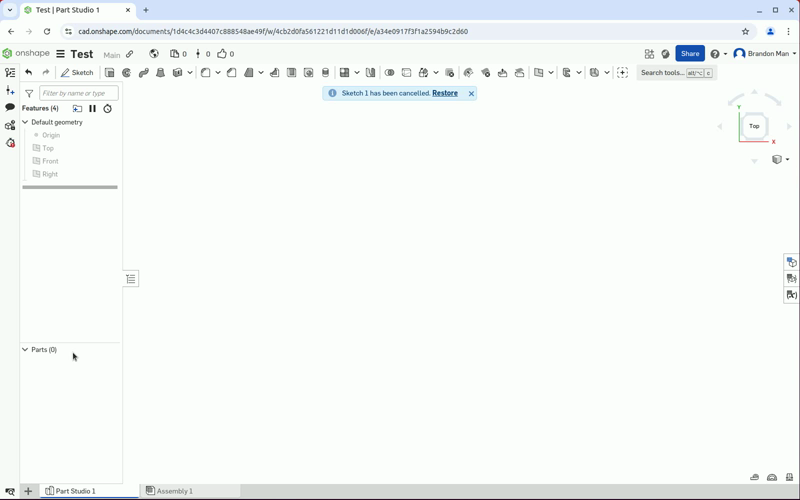
key(space)
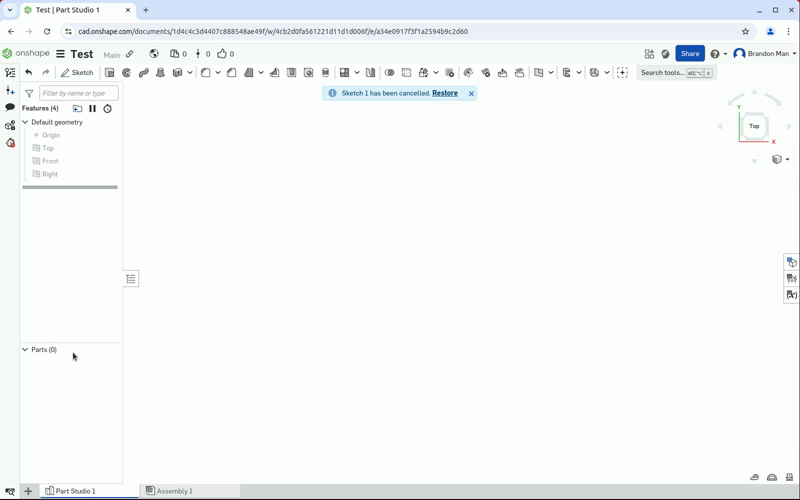
key_down(shift)
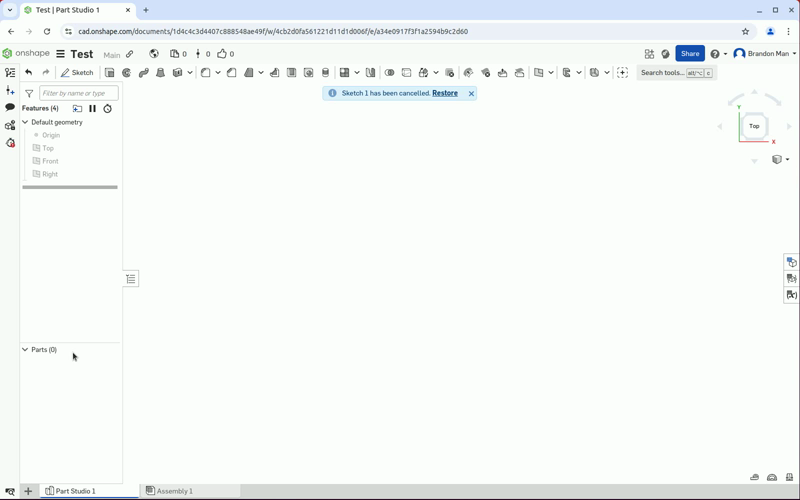
key(up)
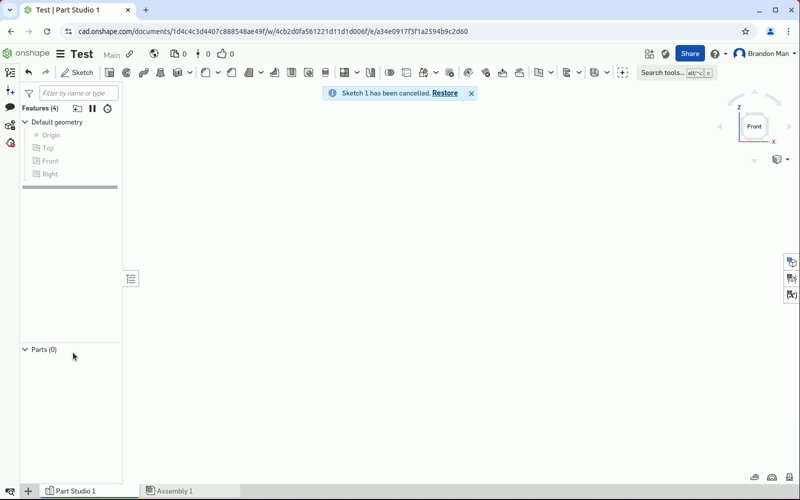
key_up(shift)
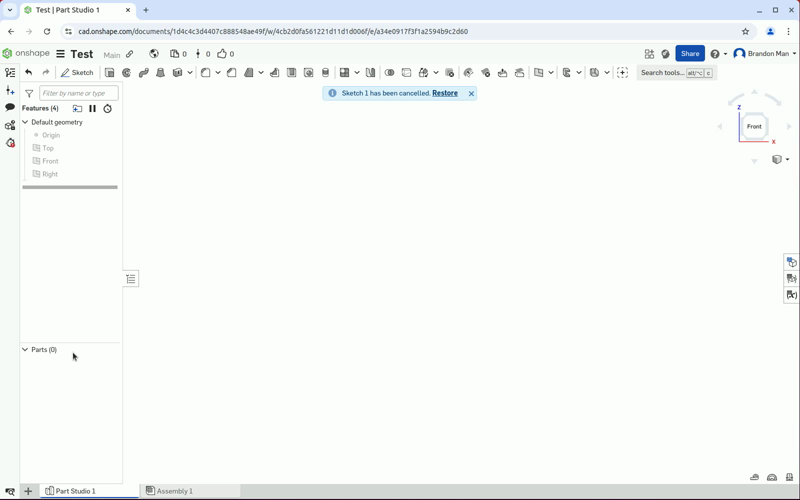
key(space)
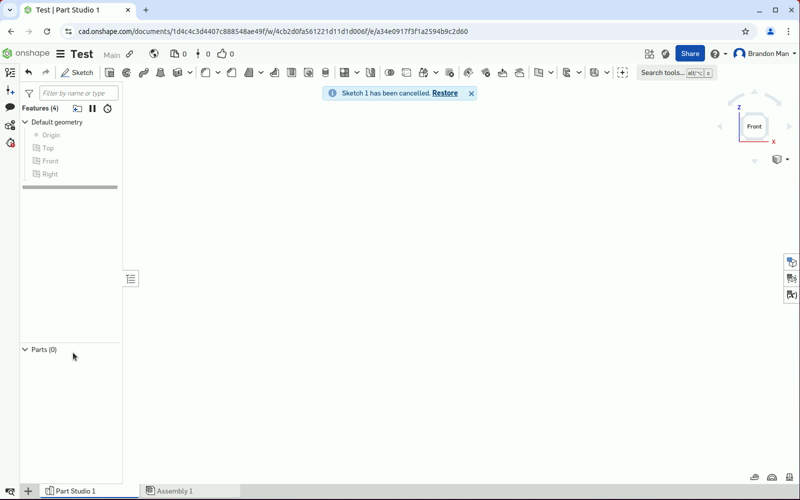
key_down(shift)
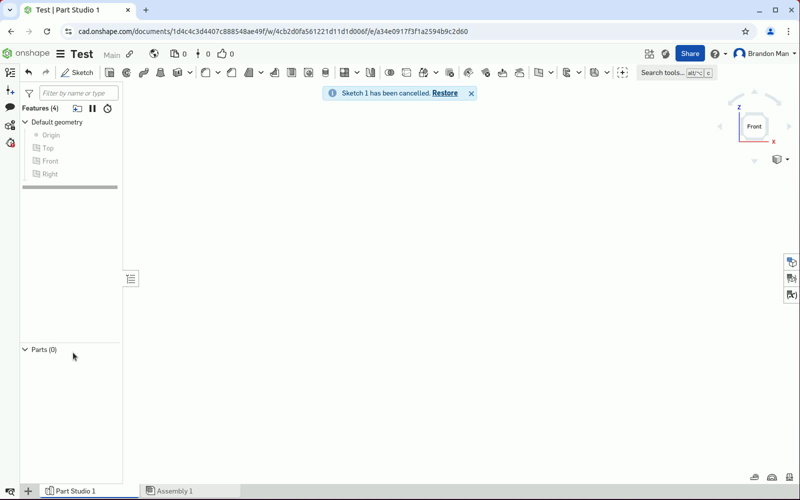
key(left)
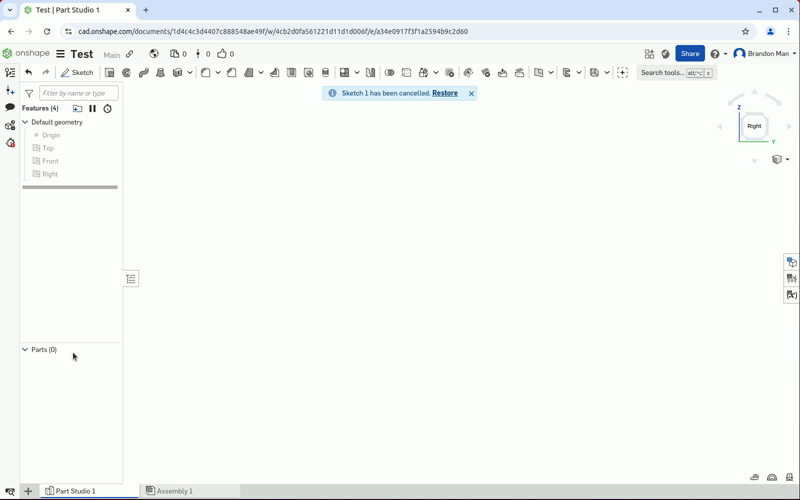
key_up(shift)
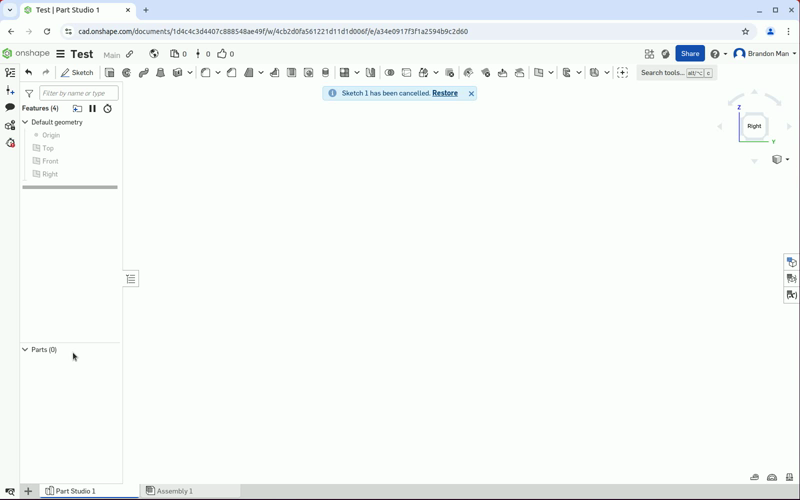
mouse_move(73, 352)
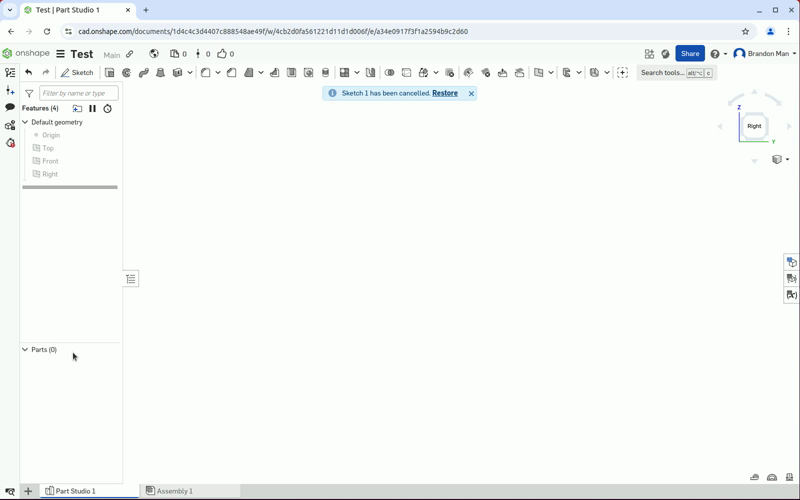
key(shift+y)
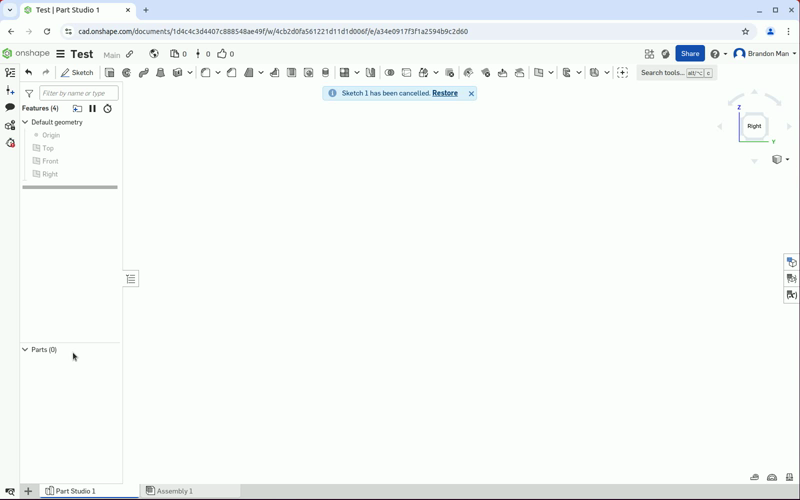
key(shift+s)
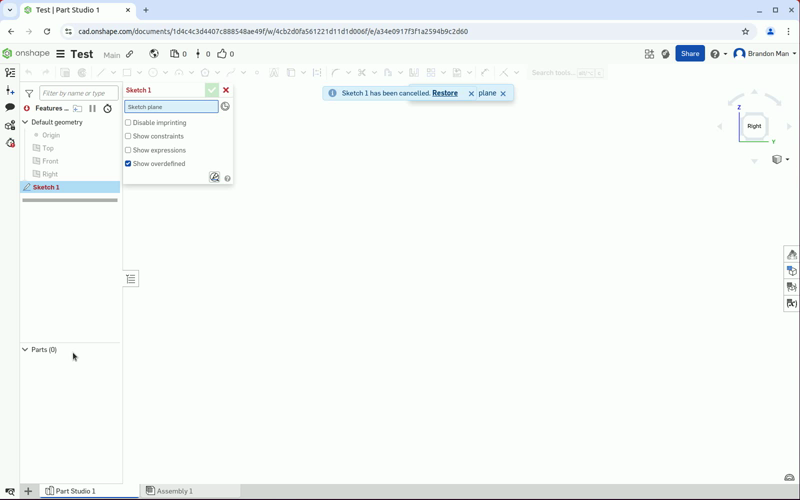
mouse_move(73, 176)
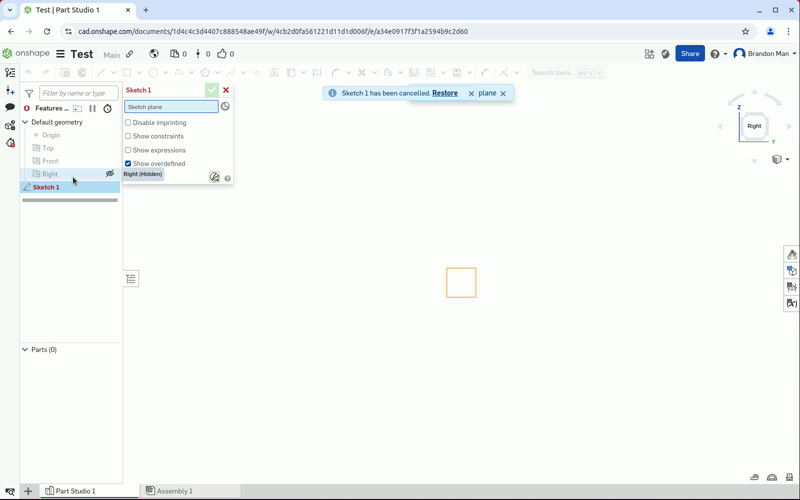
click(73, 176)
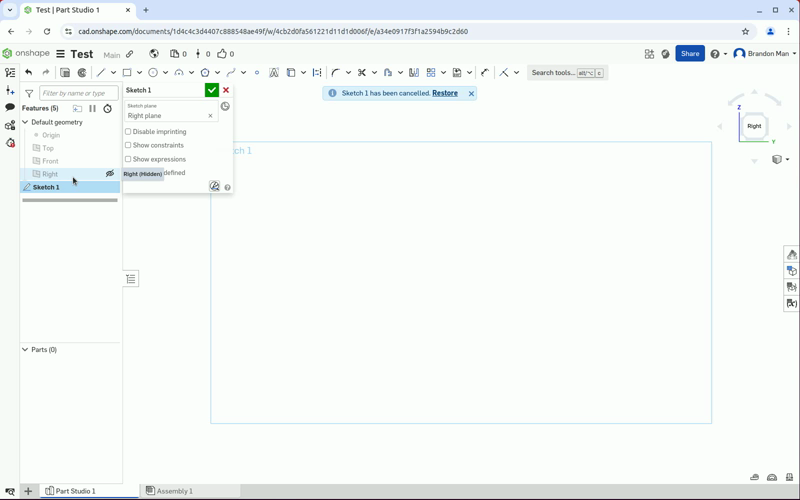
mouse_move(73, 352)
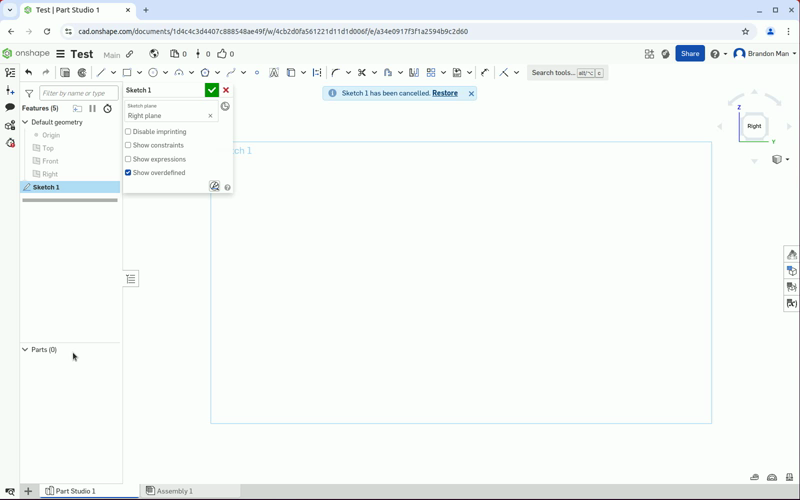
key(y)
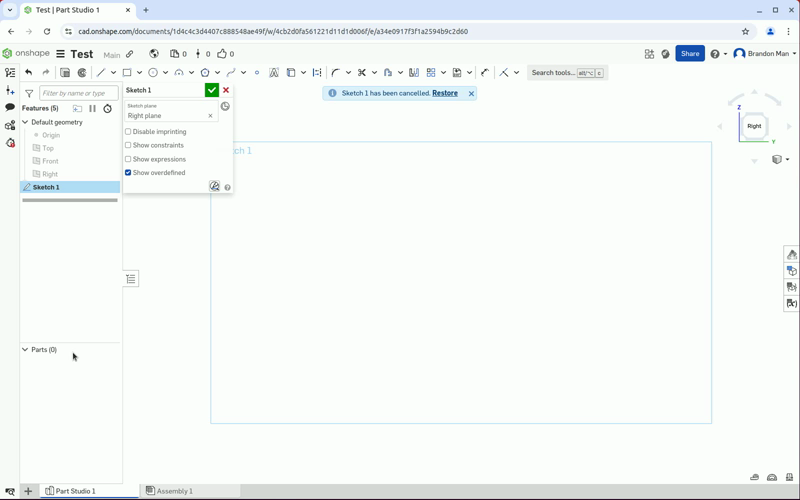
key(l)
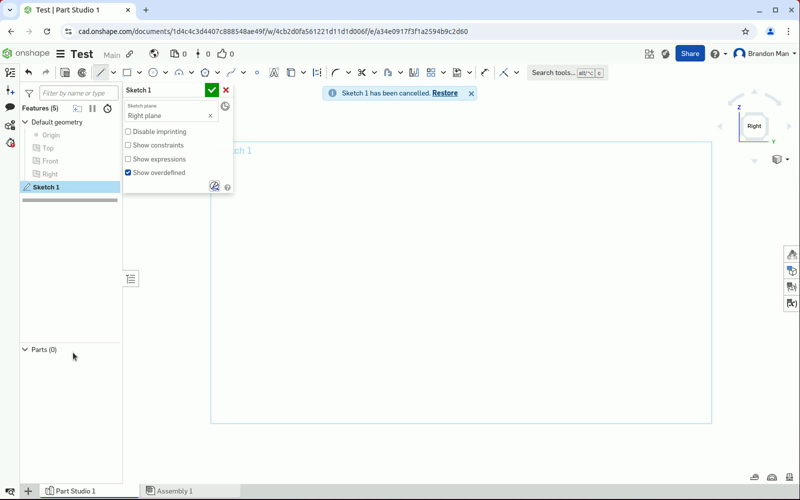
key_down(shift)
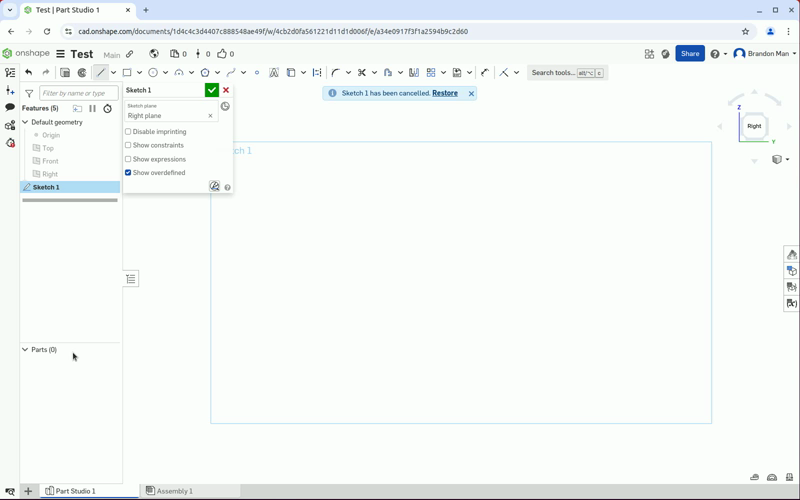
mouse_move(528, 307)
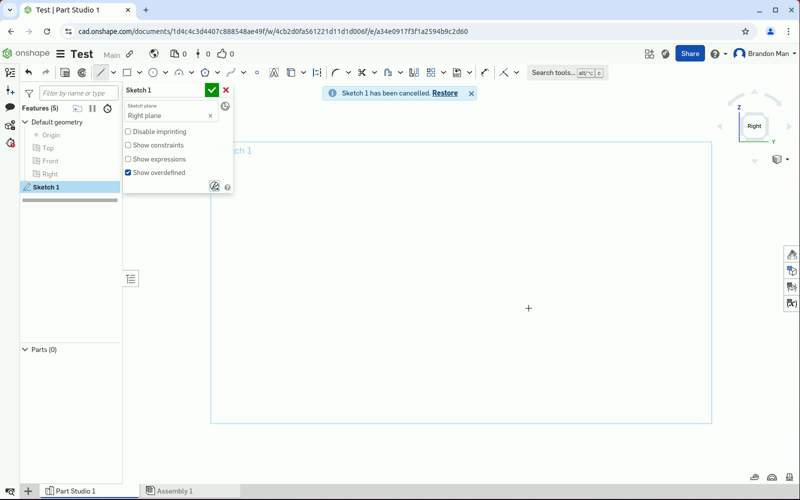
click(528, 307)
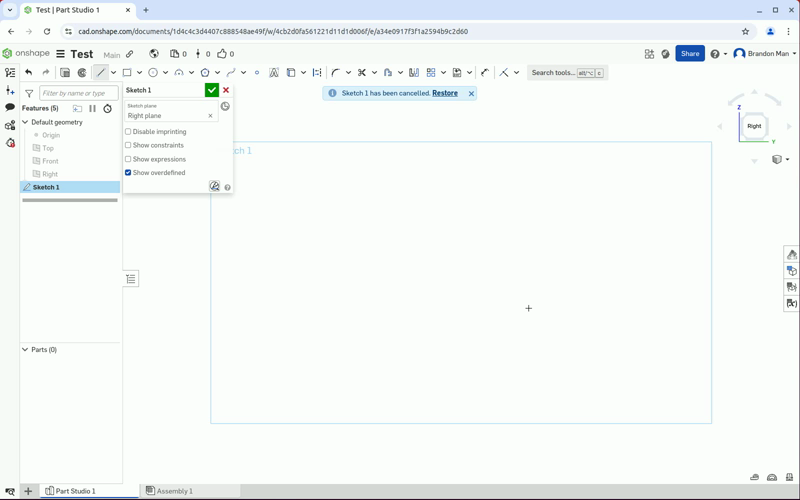
key_up(shift)
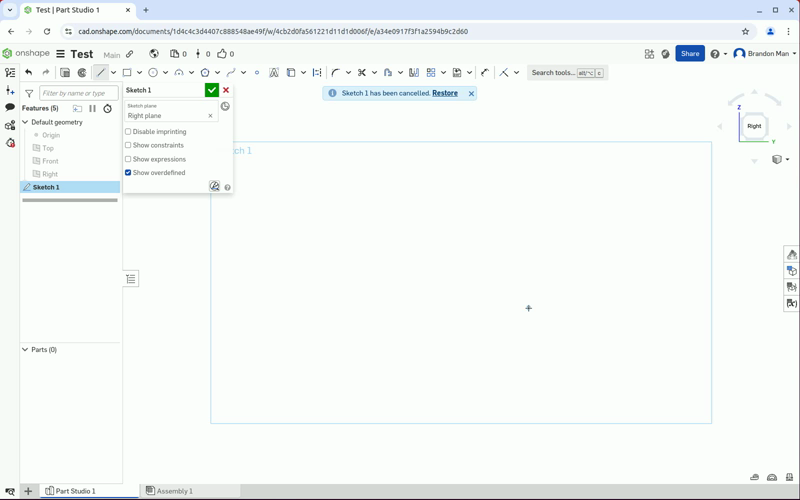
key_down(shift)
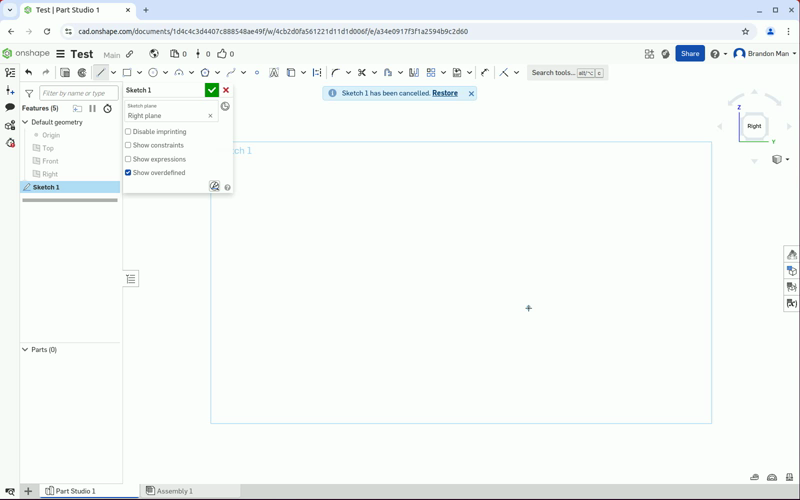
mouse_move(558, 307)
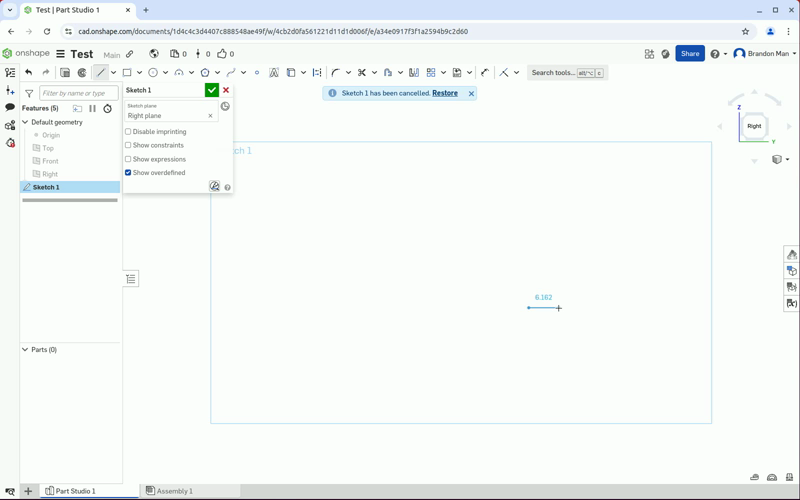
mouse_move(572, 307)
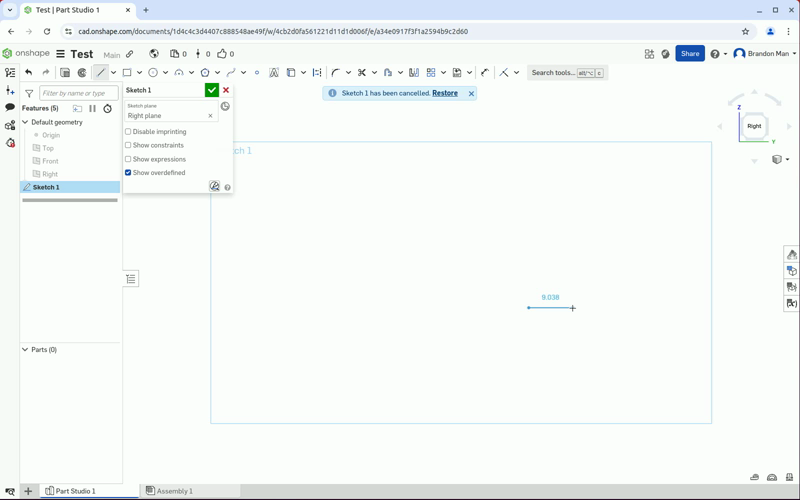
click(572, 307)
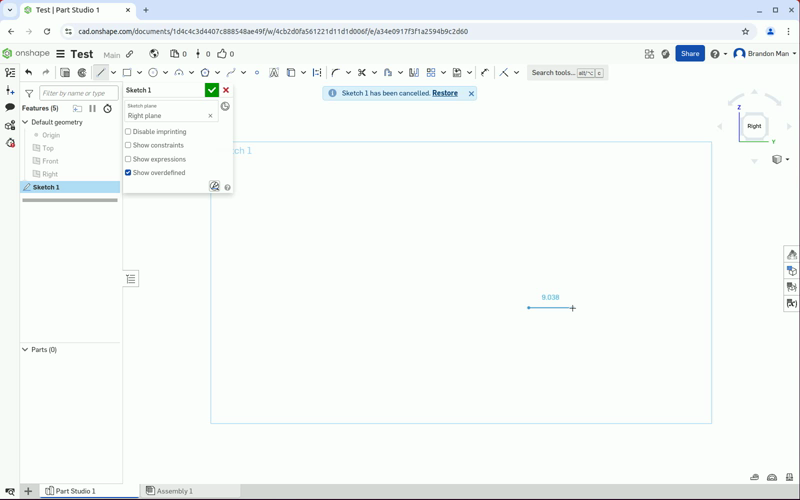
key_up(shift)
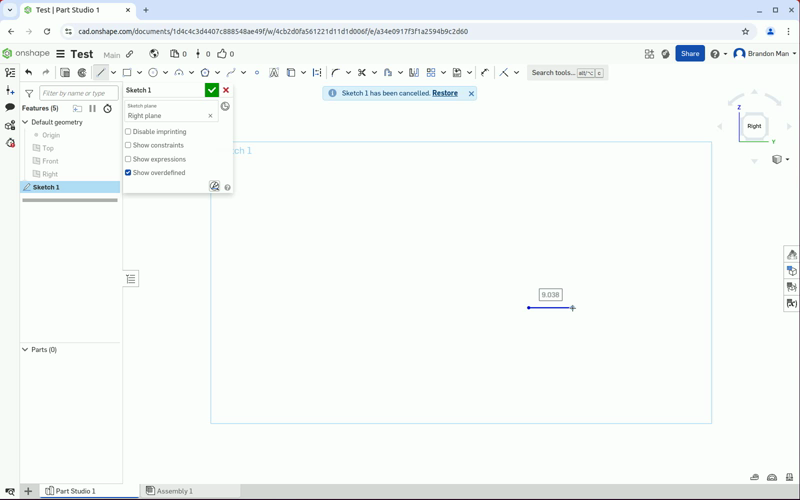
key_down(shift)
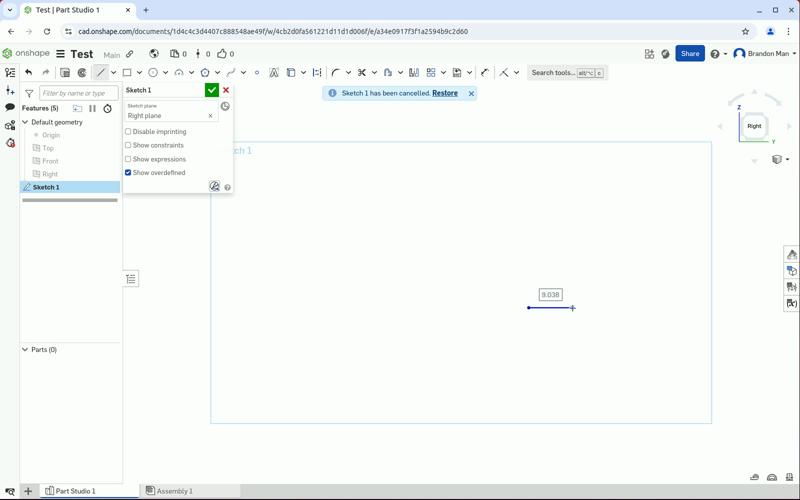
mouse_move(572, 195)
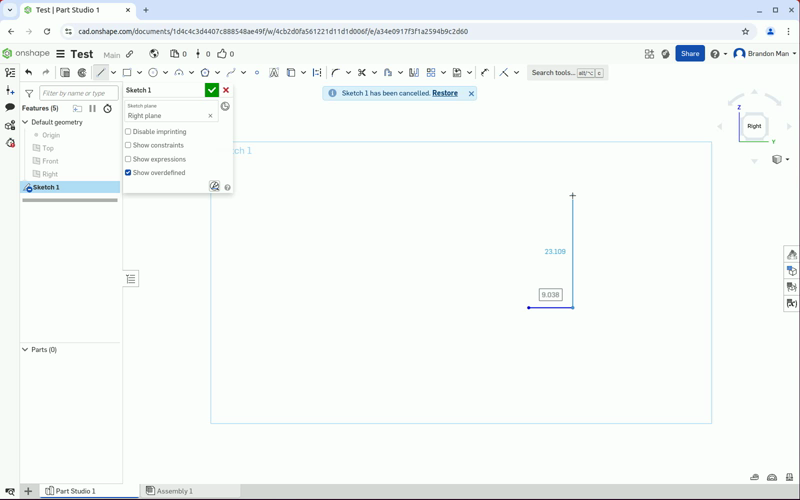
click(572, 195)
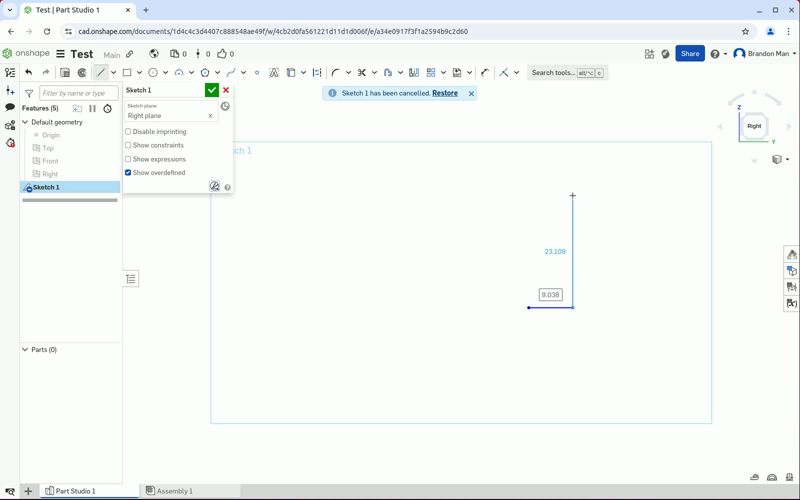
key_up(shift)
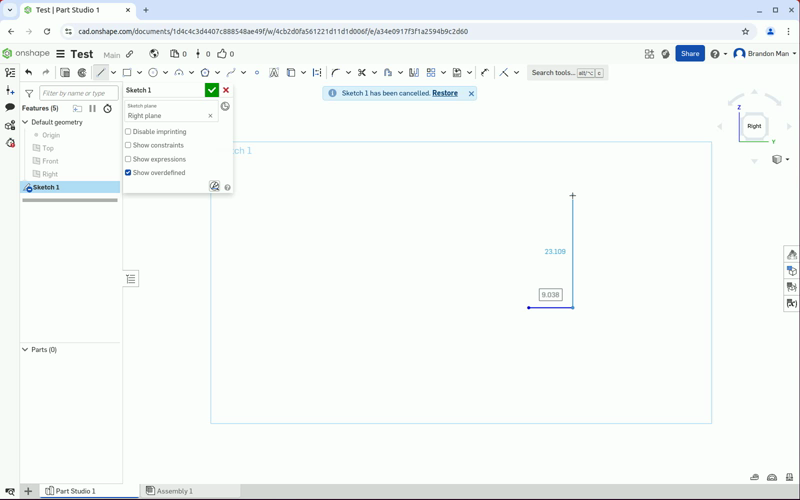
key_down(shift)
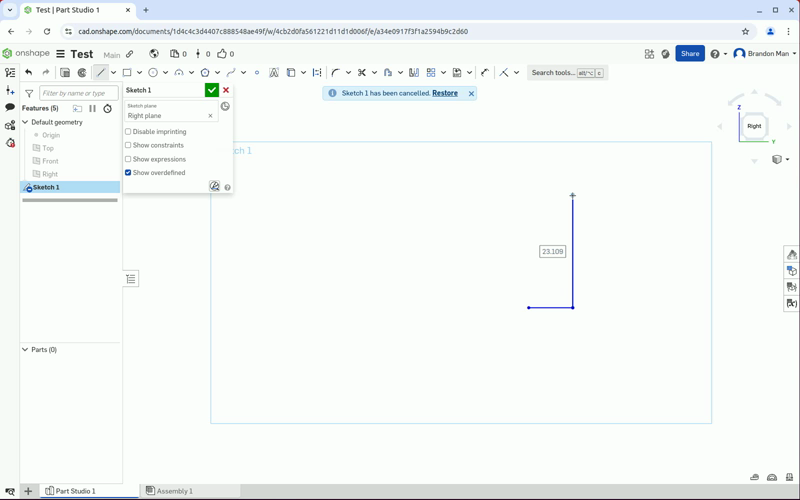
mouse_move(589, 195)
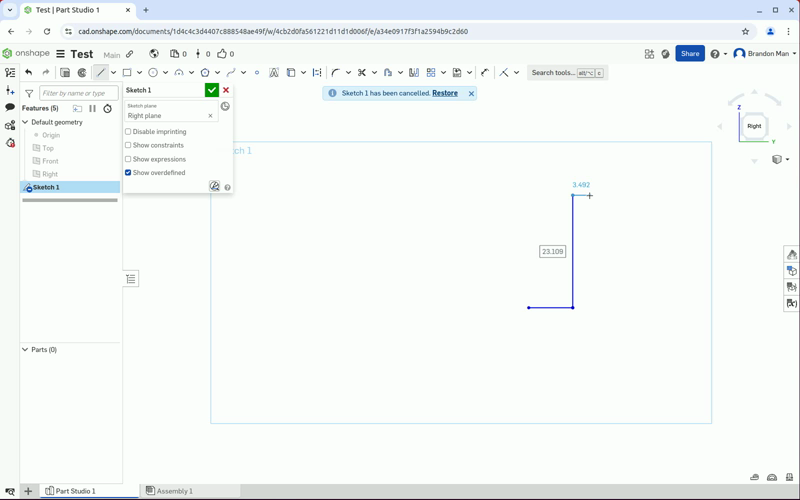
mouse_move(528, 195)
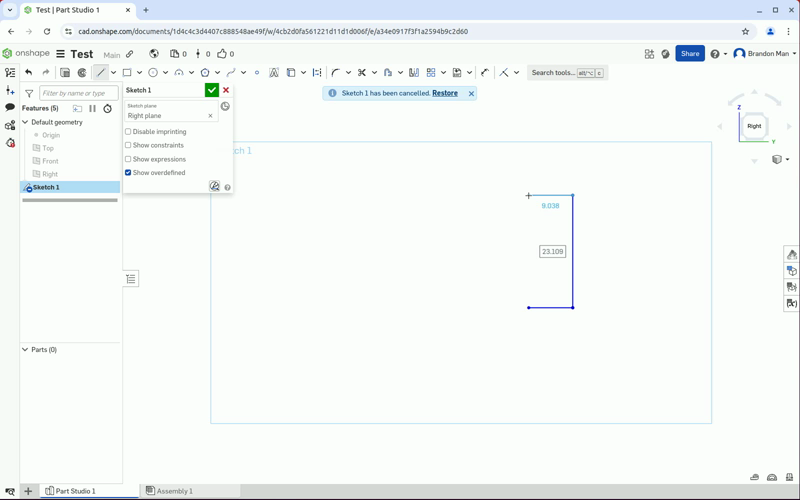
click(528, 195)
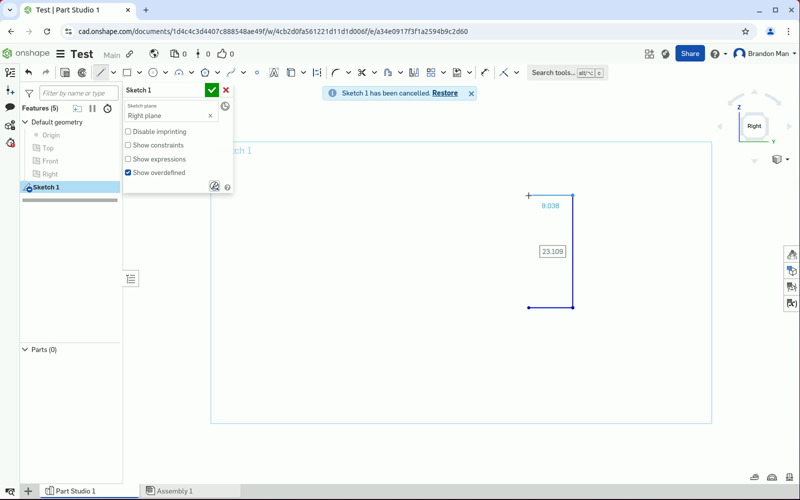
key_up(shift)
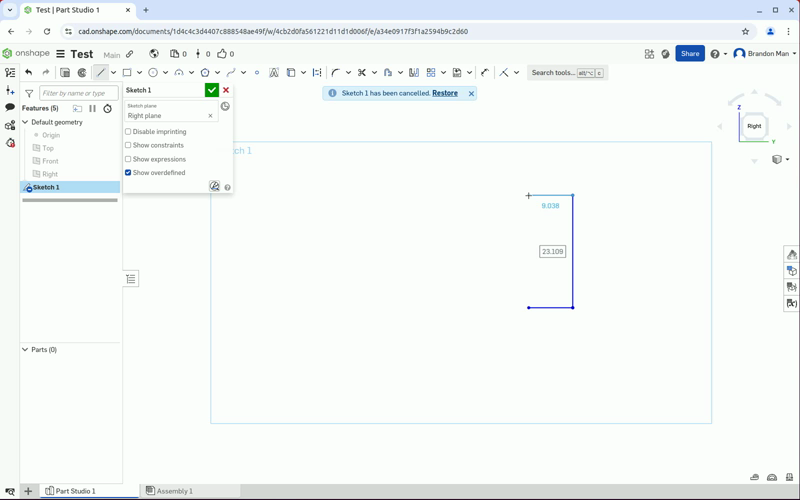
key_down(shift)
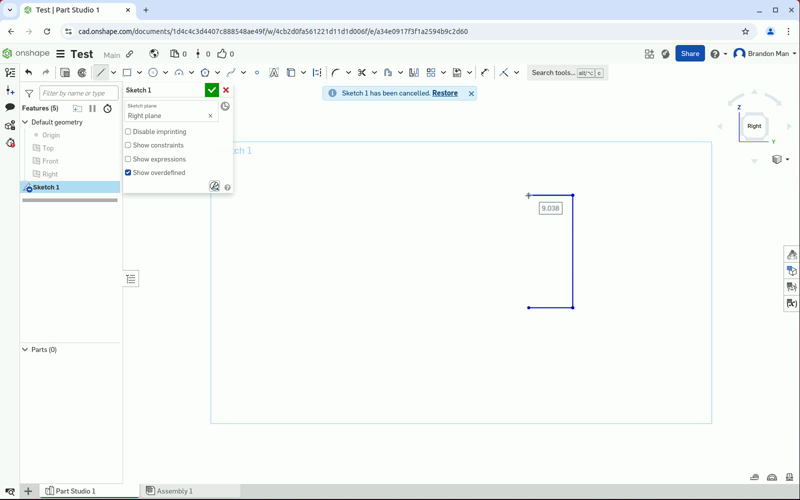
mouse_move(528, 307)
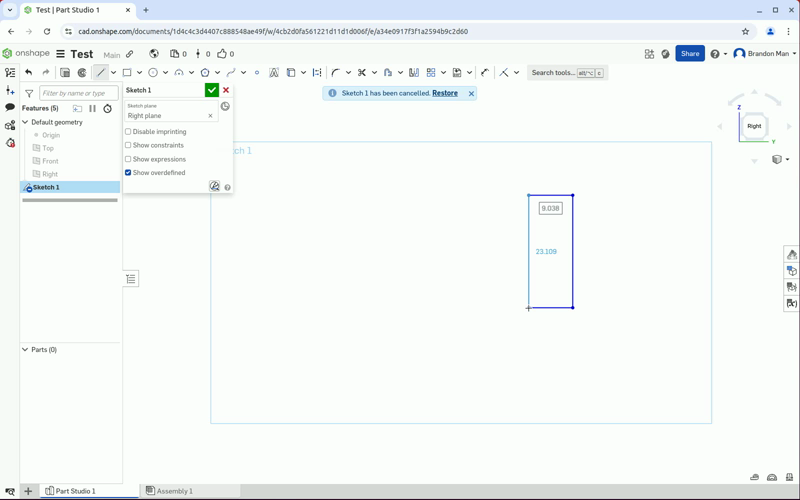
key_up(shift)
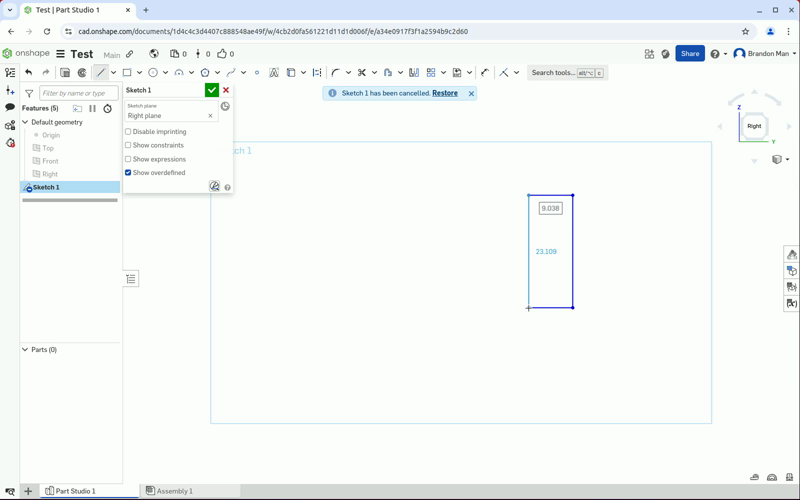
click(528, 307)
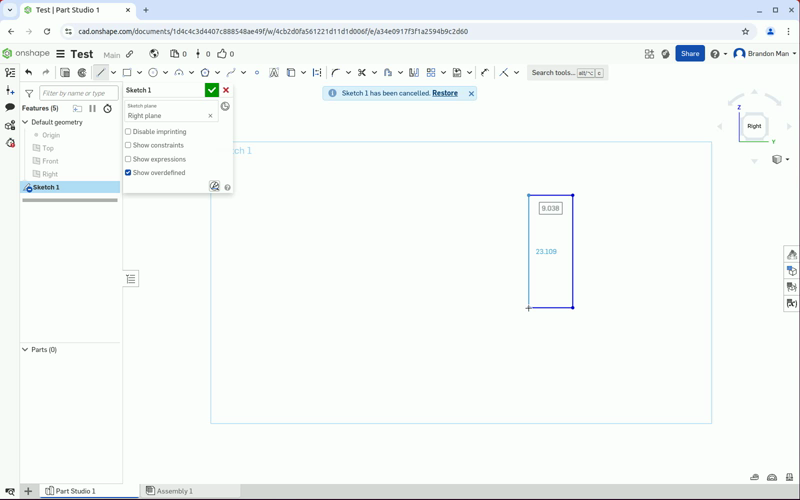
key(esc)
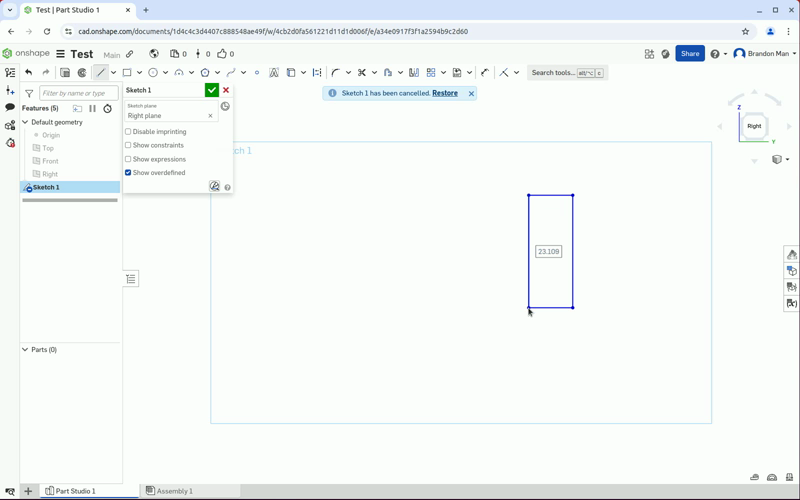
mouse_move(564, 220)
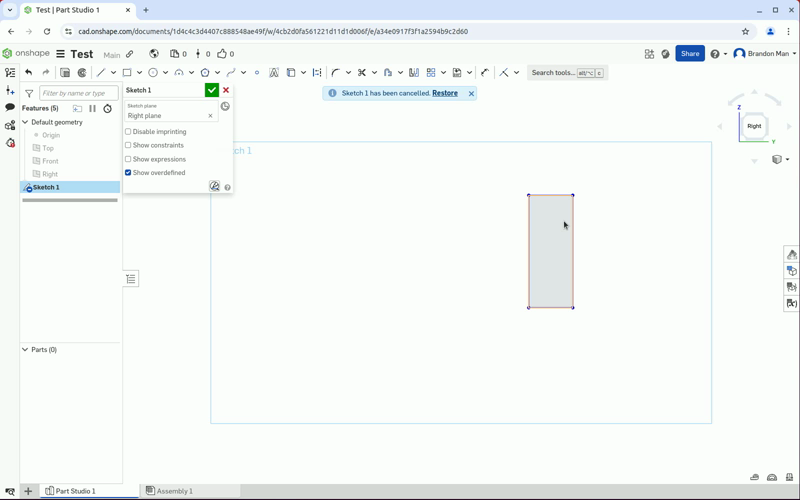
click(564, 220)
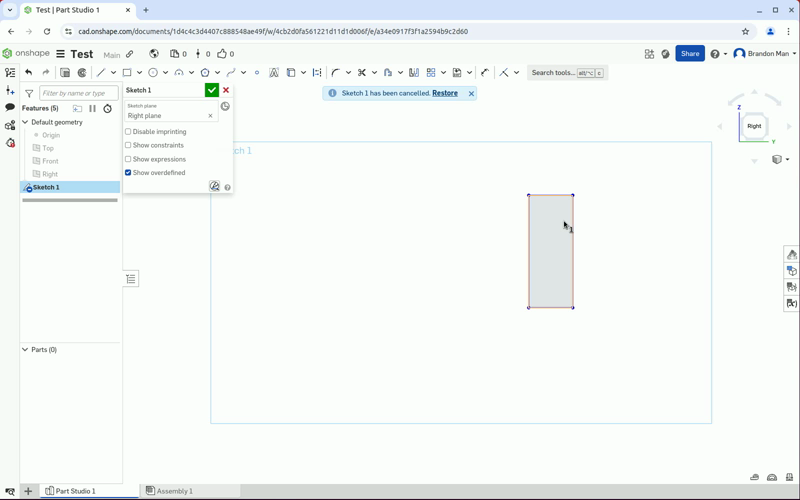
mouse_move(73, 352)
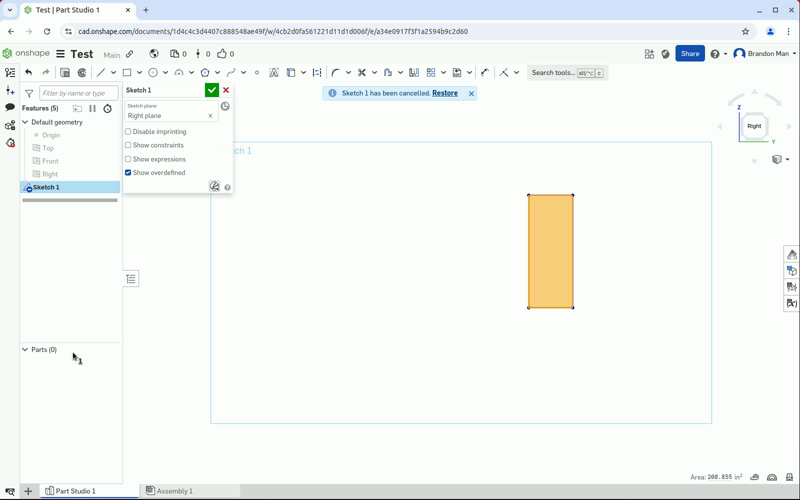
key(shift+y)
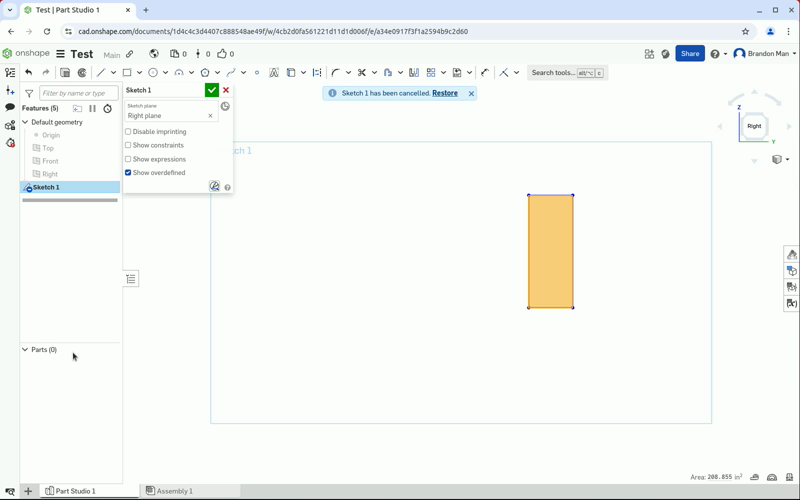
key(shift+e)
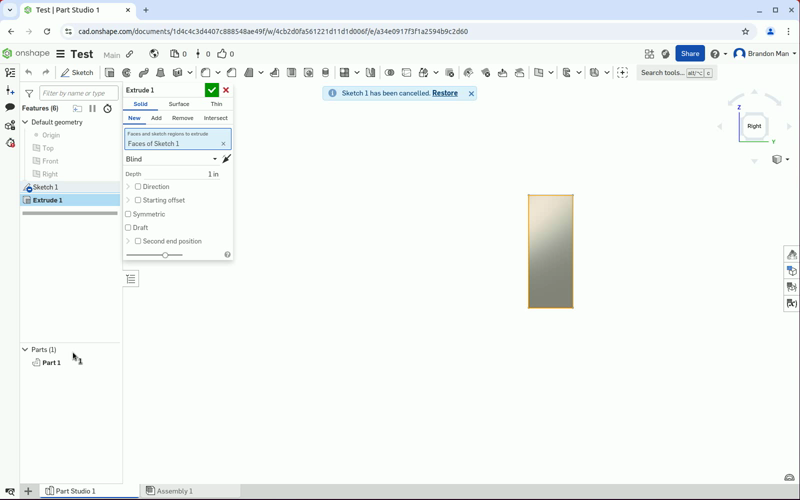
mouse_move(143, 106)
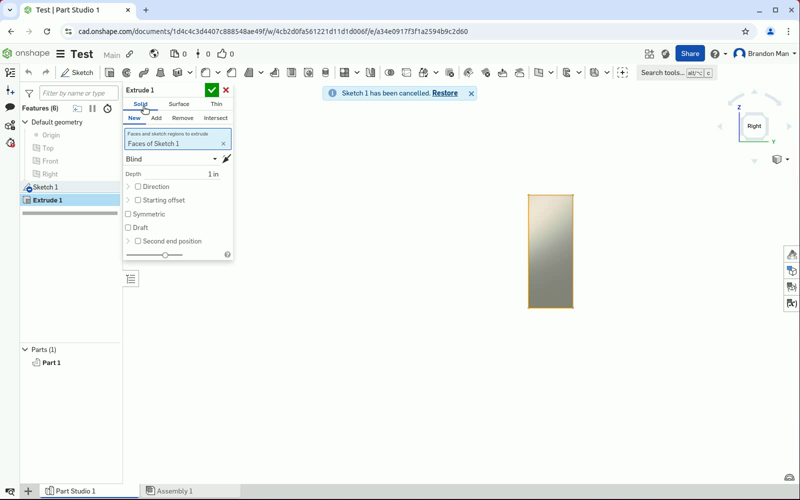
click(143, 106)
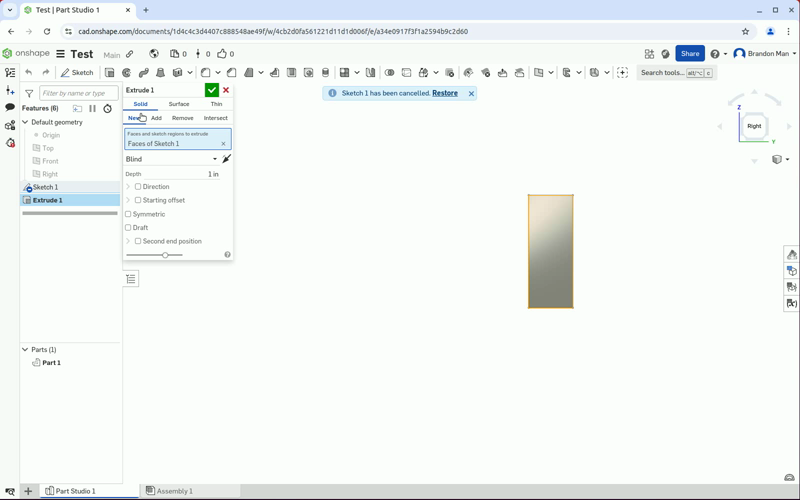
mouse_move(137, 120)
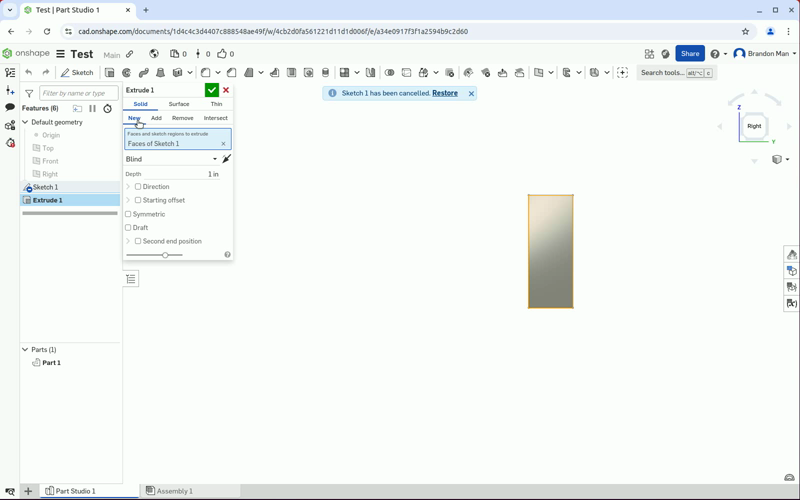
click(137, 120)
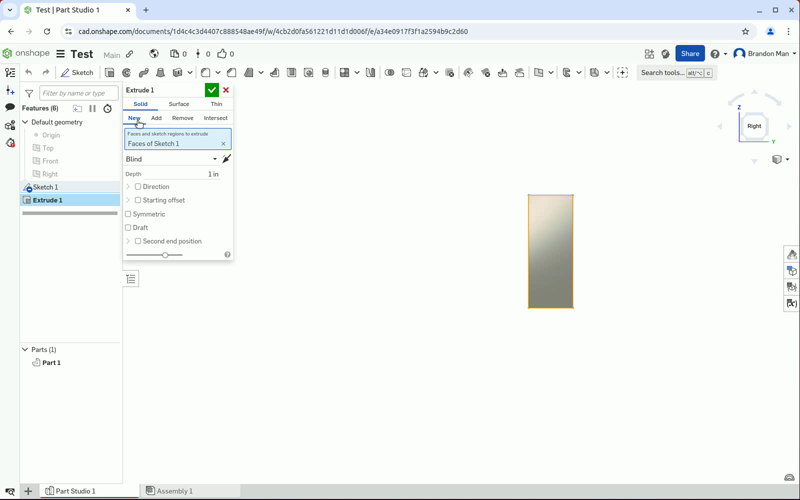
key(tab, 4)
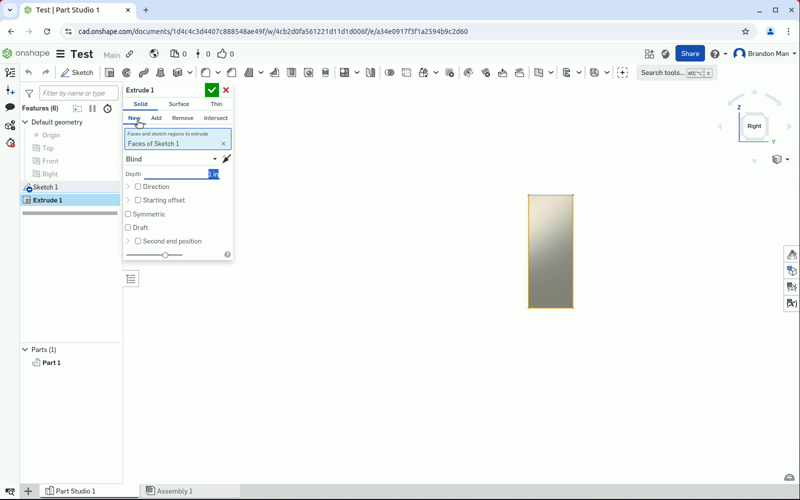
text(-4.333)
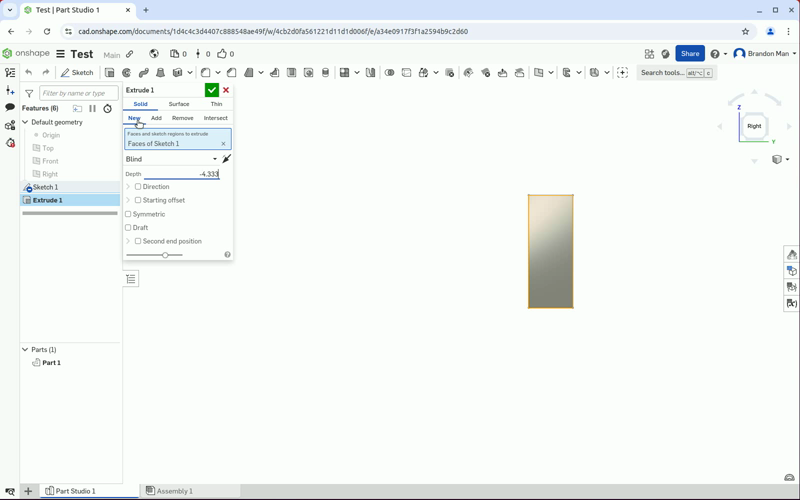
key(enter)
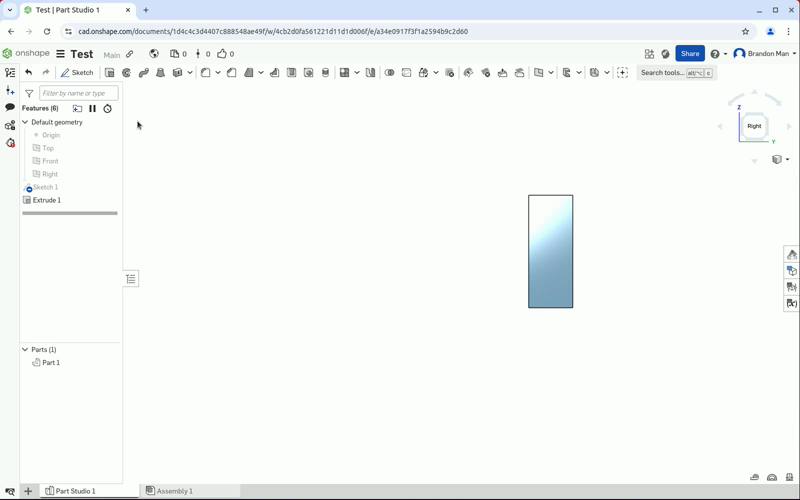
key(shift+h)
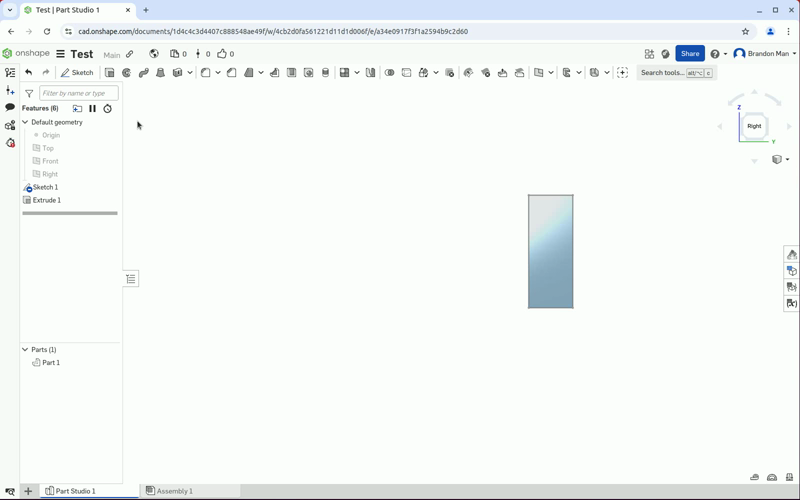
key(shift+h)
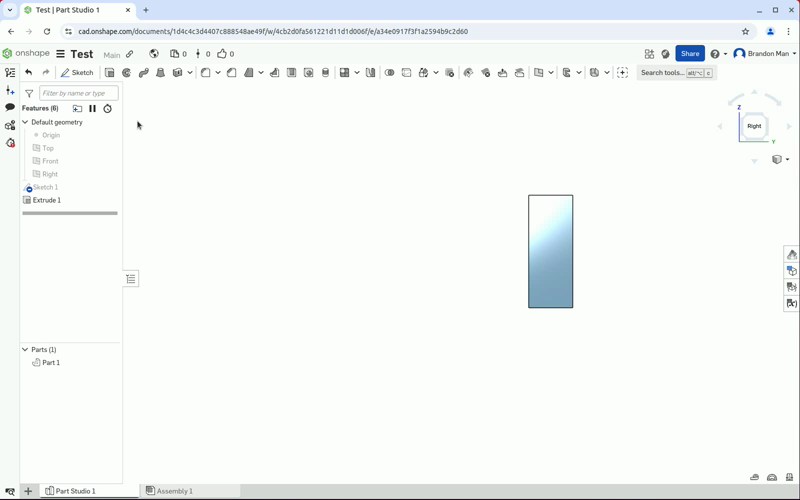
mouse_move(73, 189)
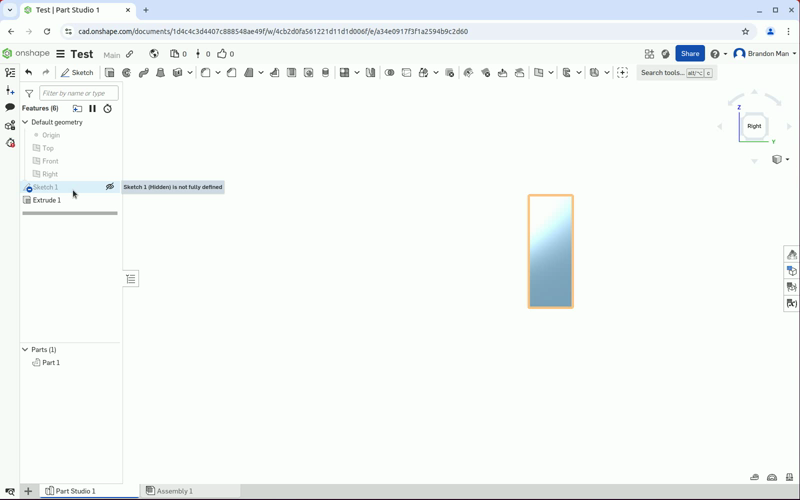
click(73, 189)
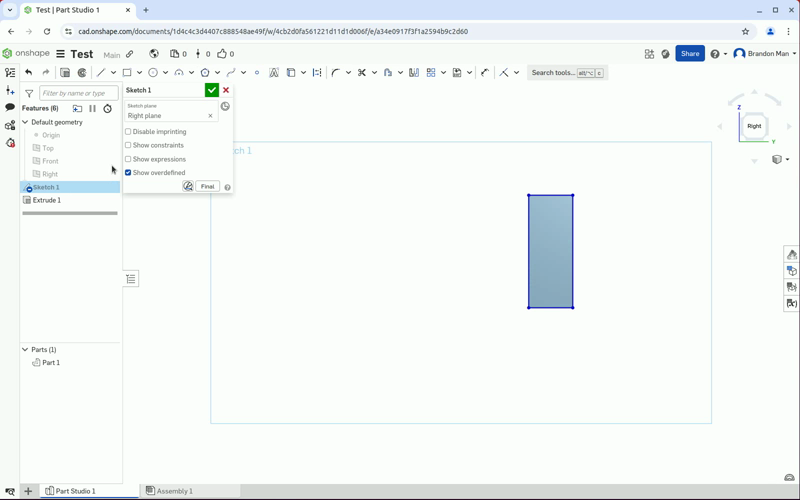
mouse_move(229, 92)
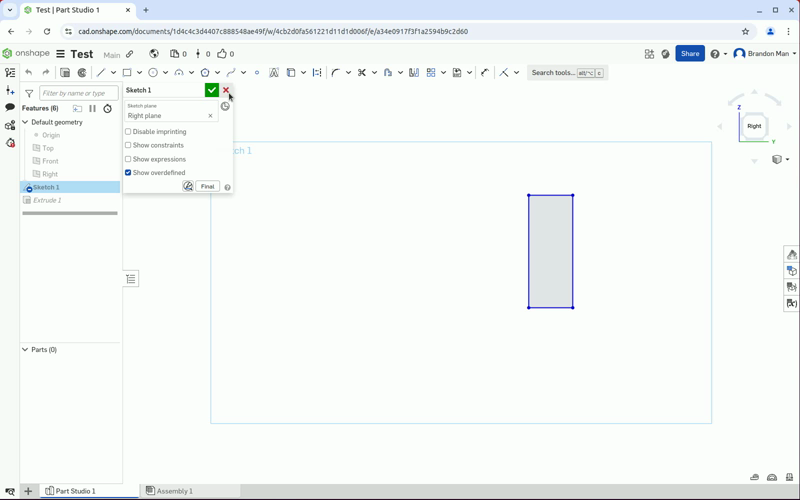
click(229, 92)
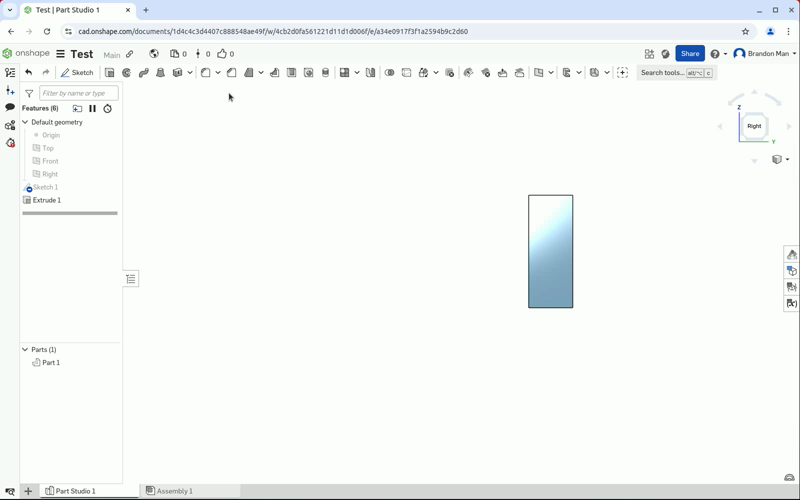
mouse_move(73, 352)
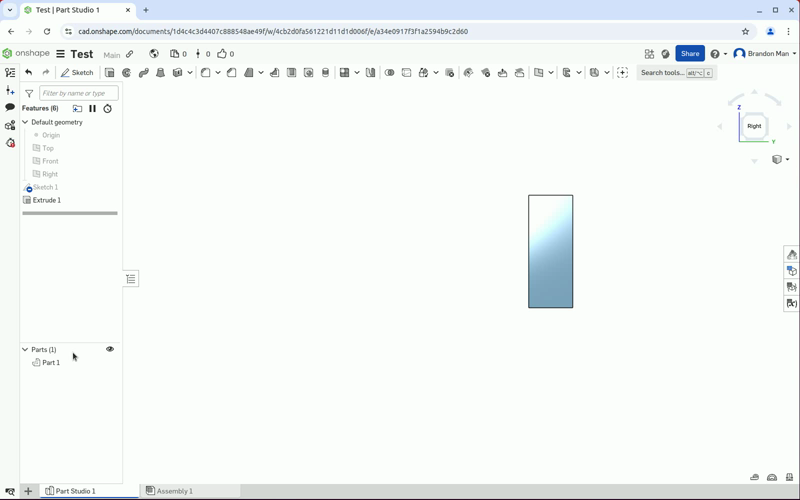
key(y)
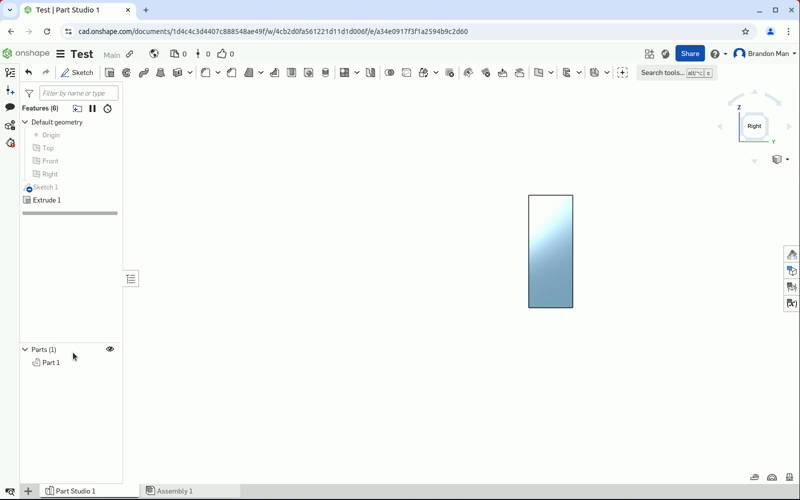
key(shift+p)
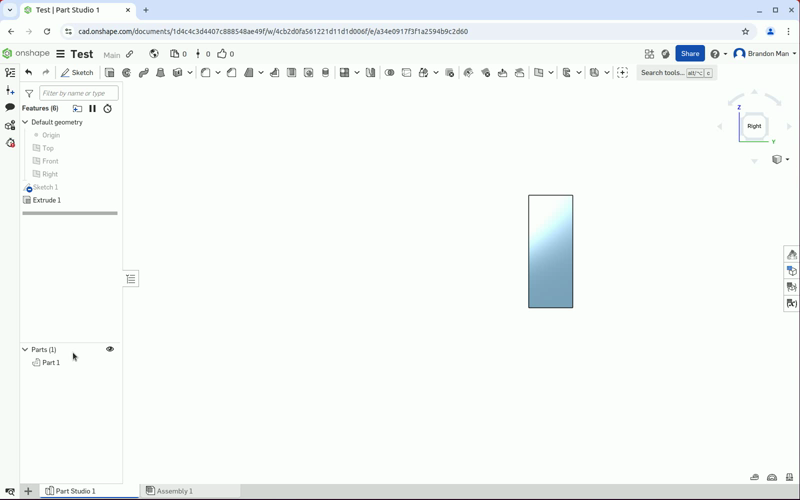
key(space)
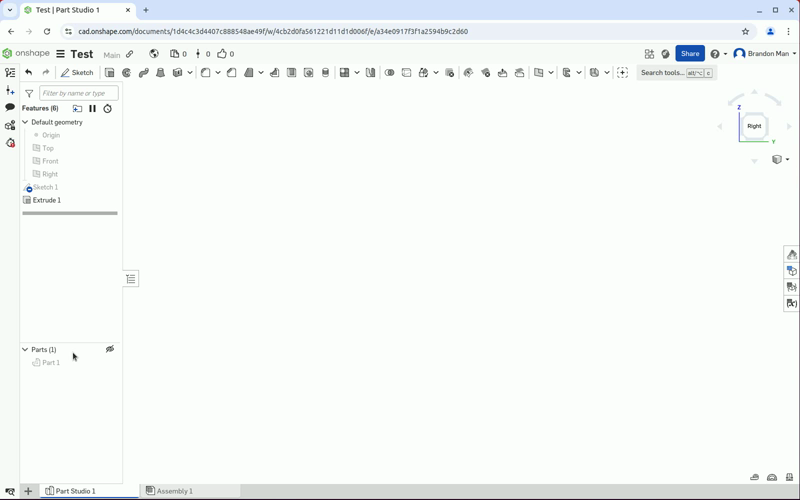
key_down(shift)
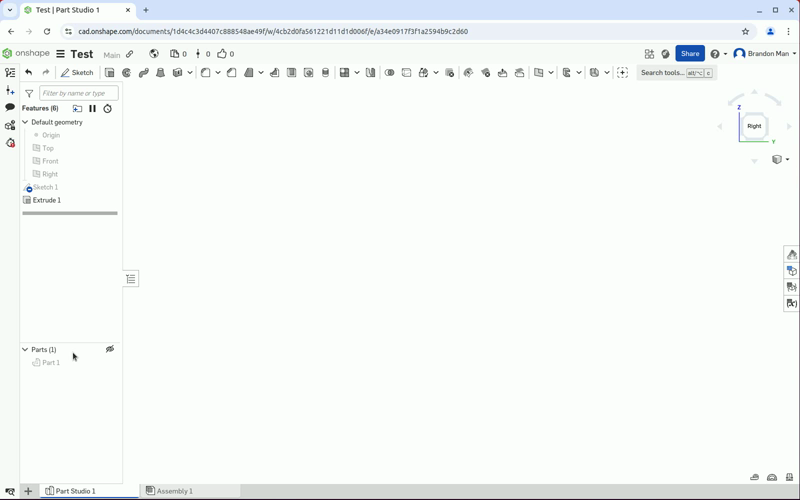
key(right)
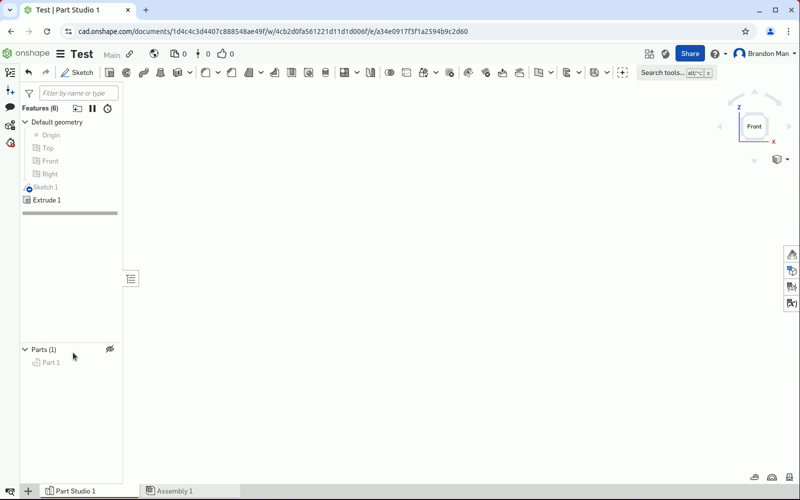
key_up(shift)
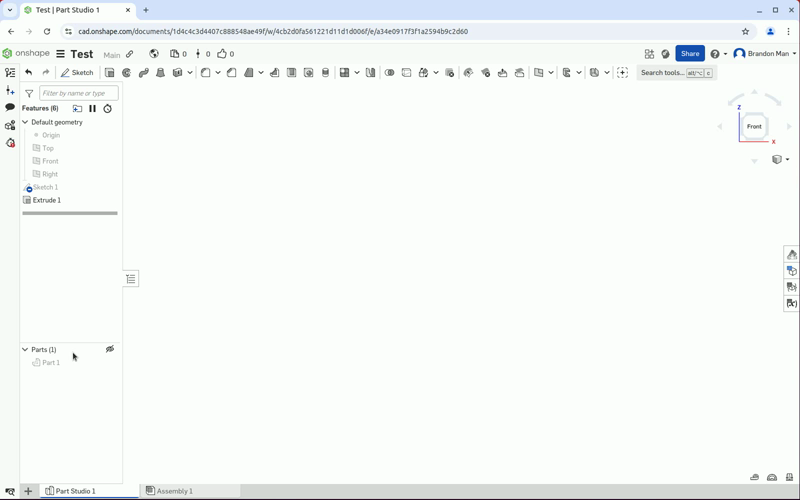
mouse_move(73, 352)
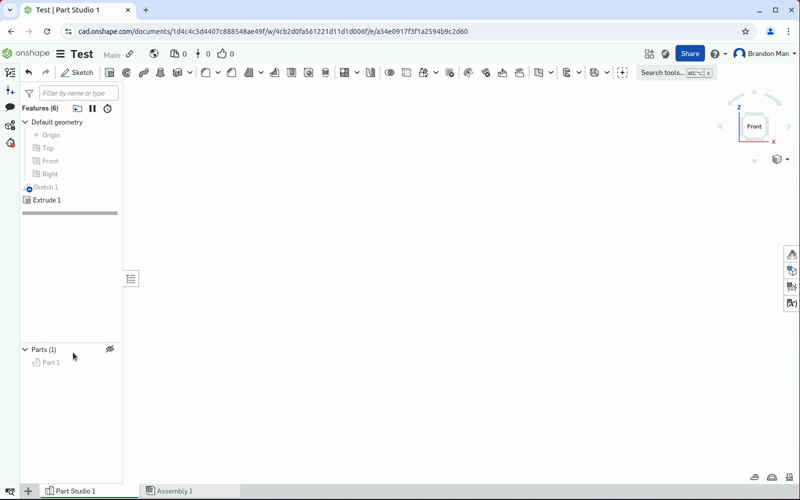
key(shift+y)
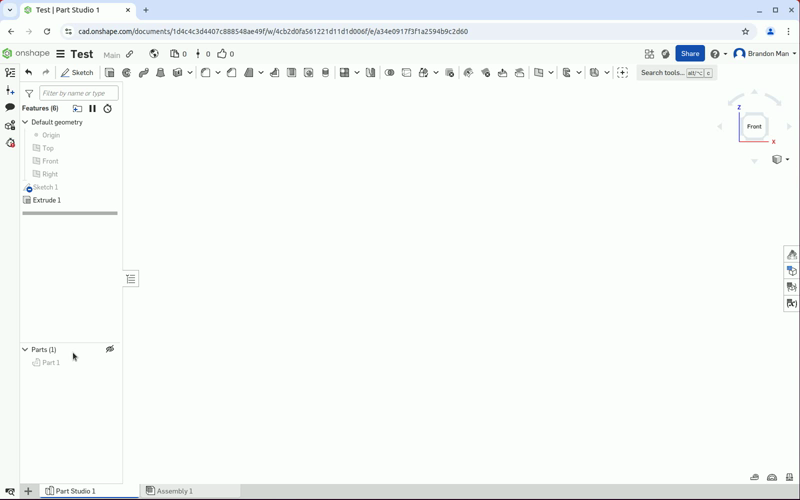
key(shift+s)
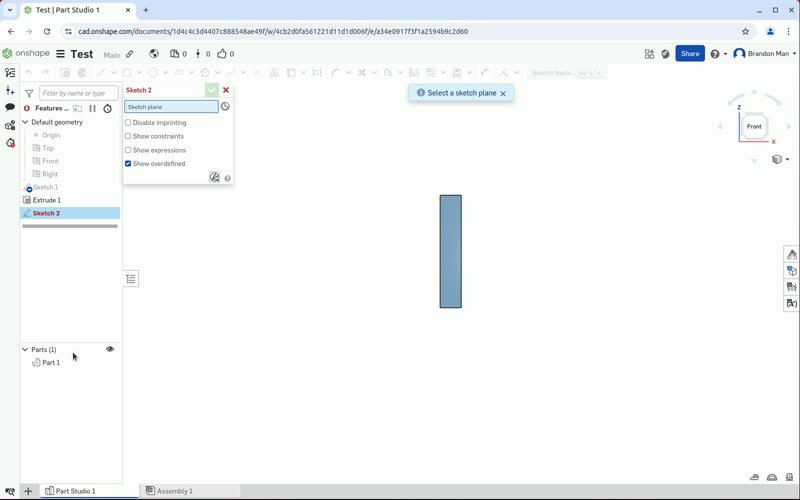
mouse_move(73, 163)
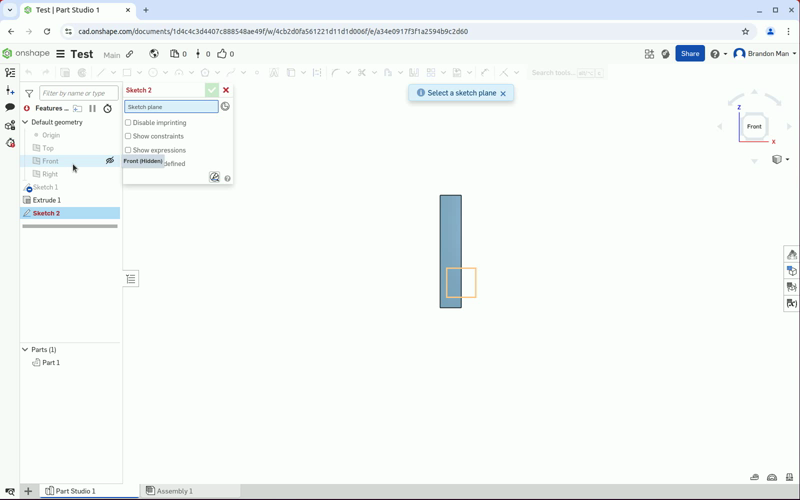
click(73, 163)
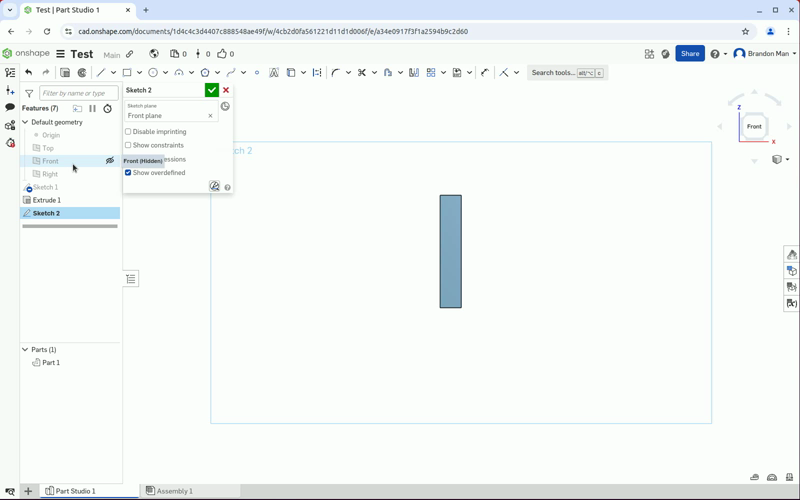
mouse_move(73, 352)
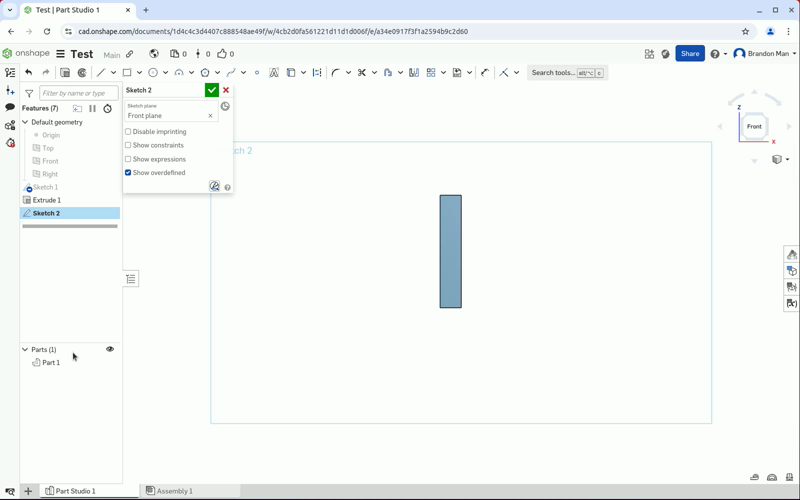
key(y)
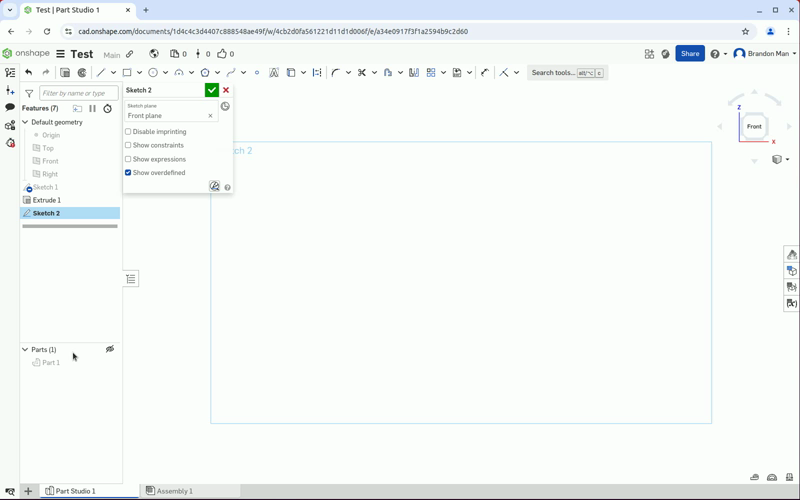
key(l)
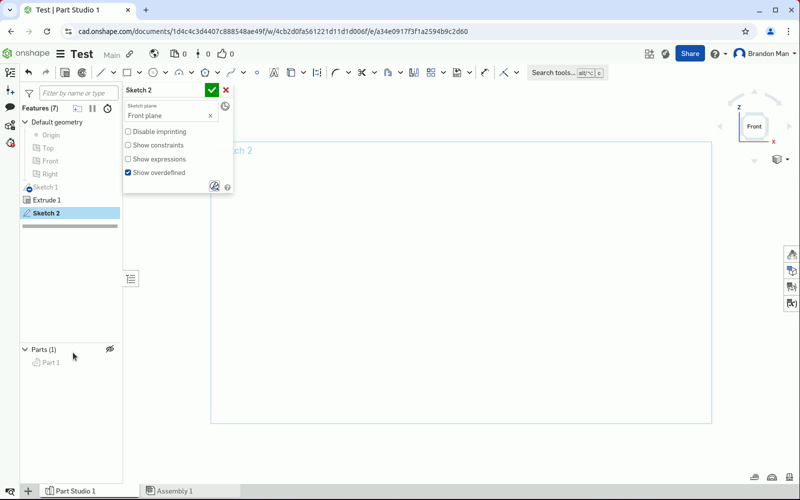
key_down(shift)
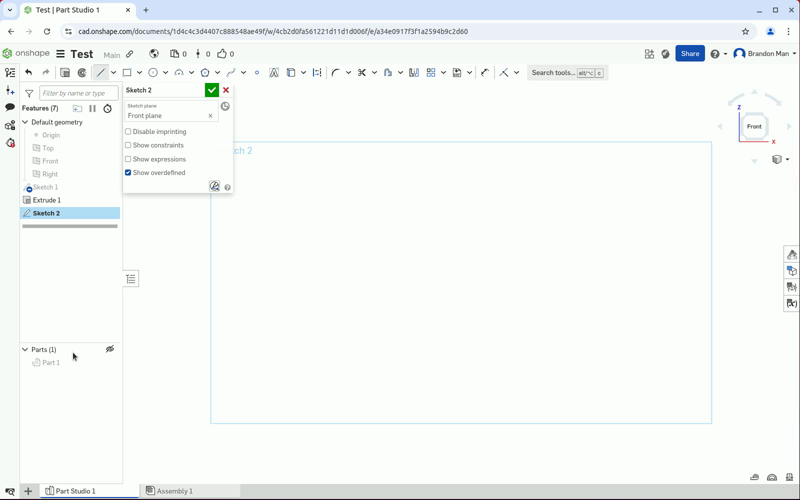
mouse_move(485, 336)
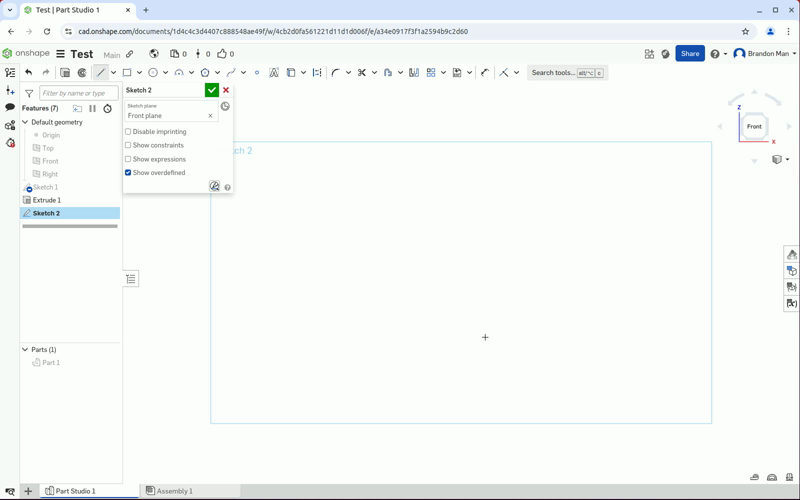
click(485, 336)
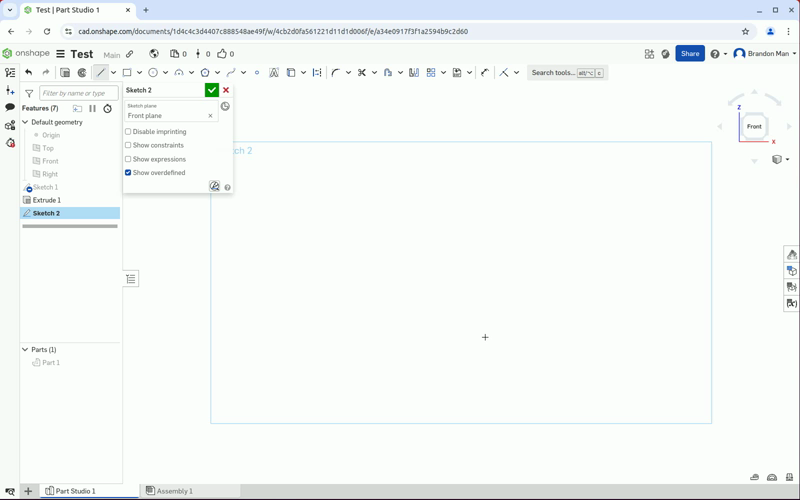
key_up(shift)
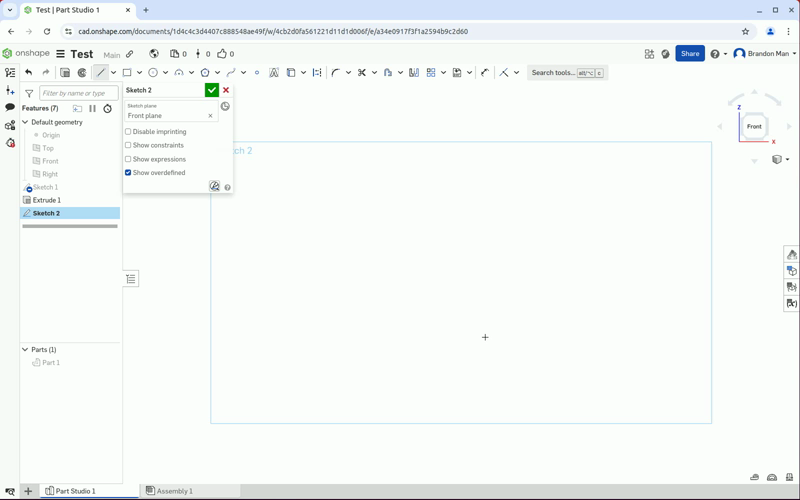
key_down(shift)
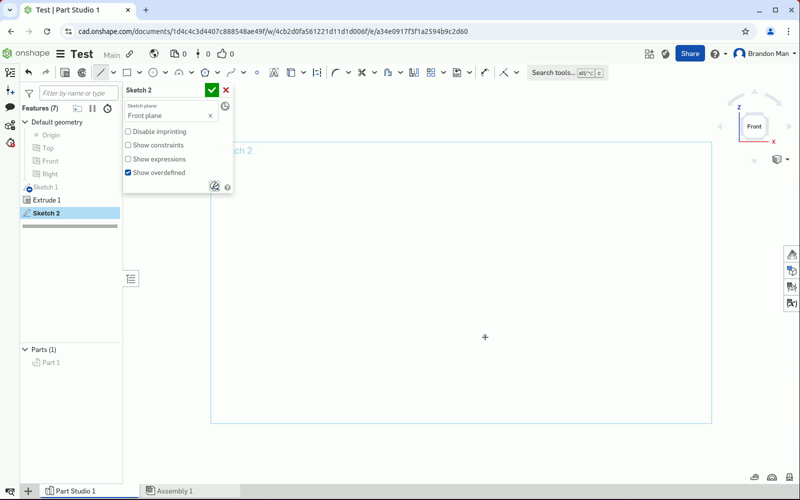
mouse_move(515, 336)
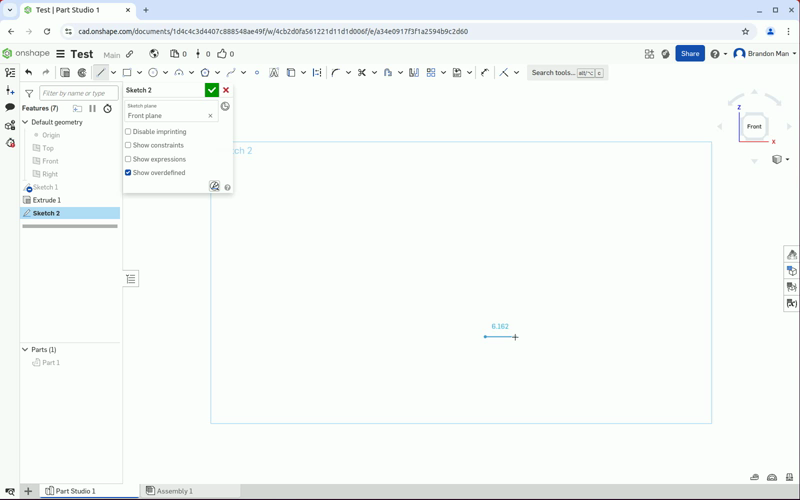
mouse_move(495, 336)
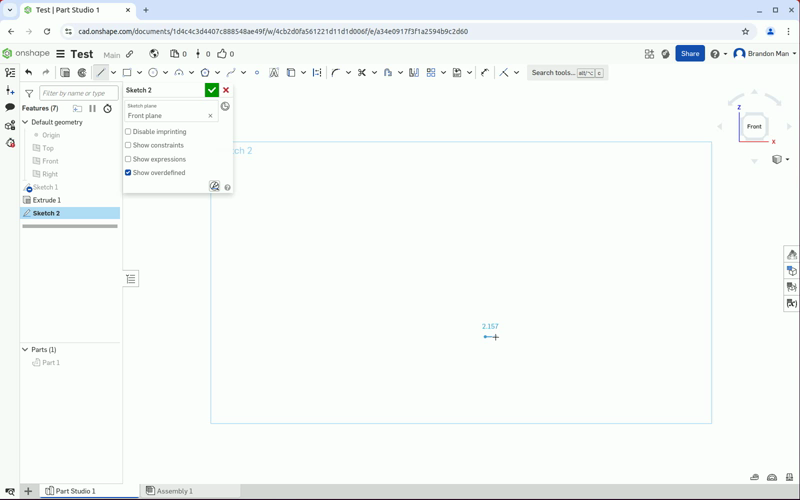
click(495, 336)
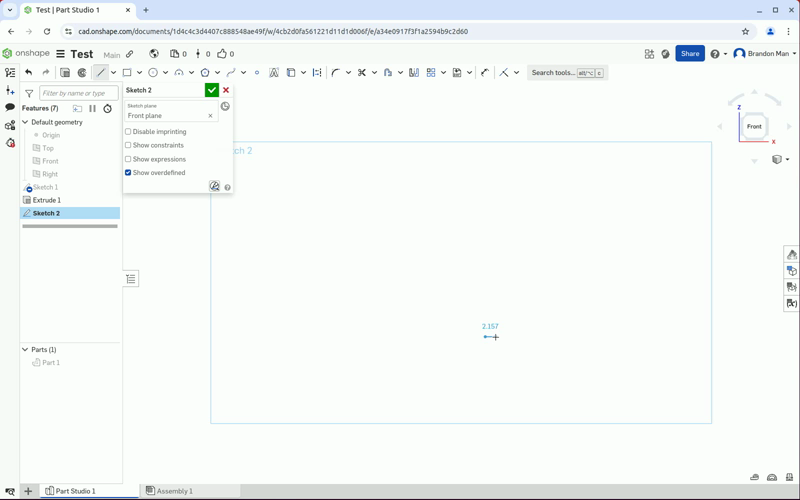
key_up(shift)
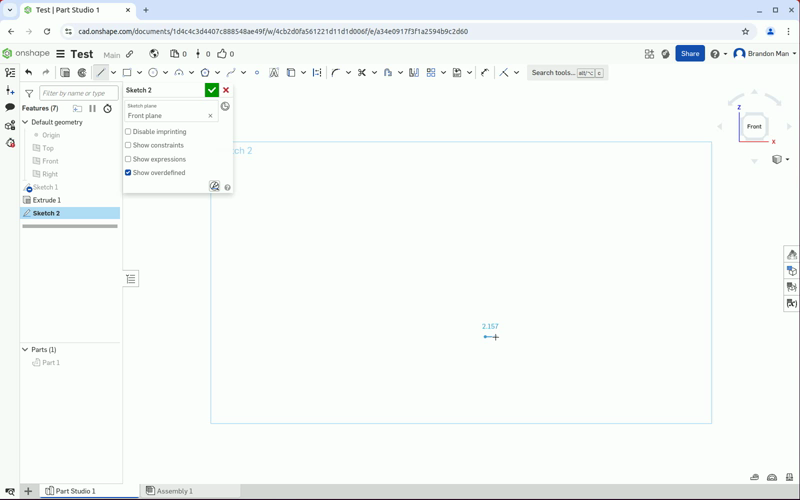
key_down(shift)
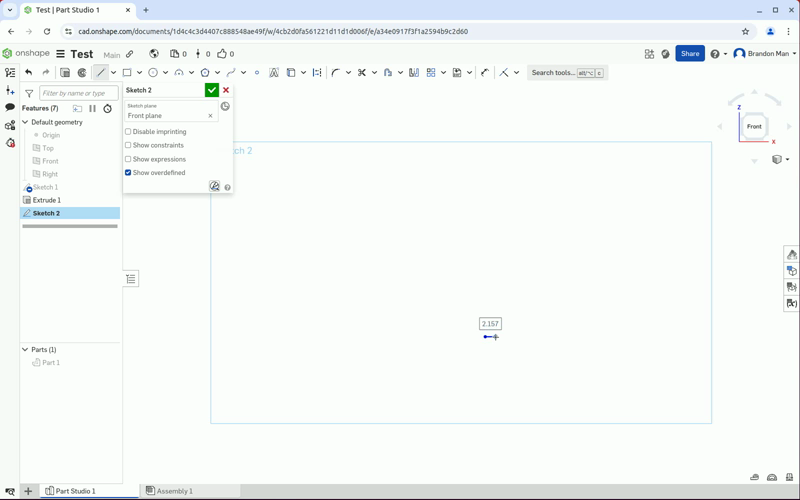
mouse_move(495, 227)
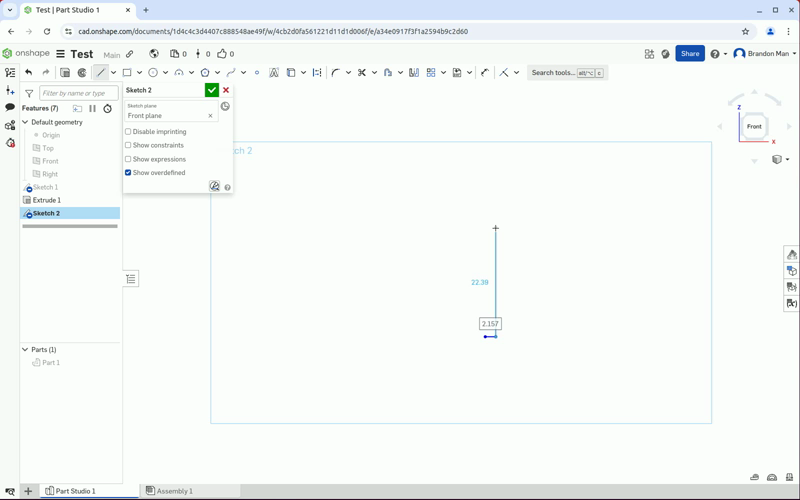
click(495, 227)
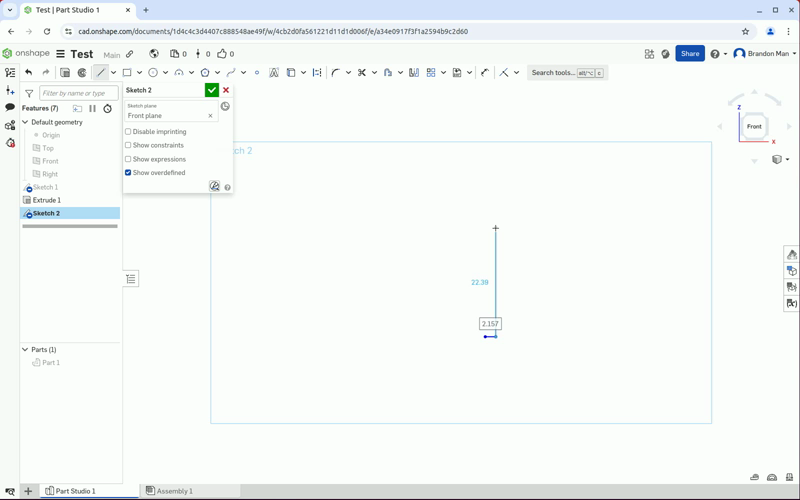
key_up(shift)
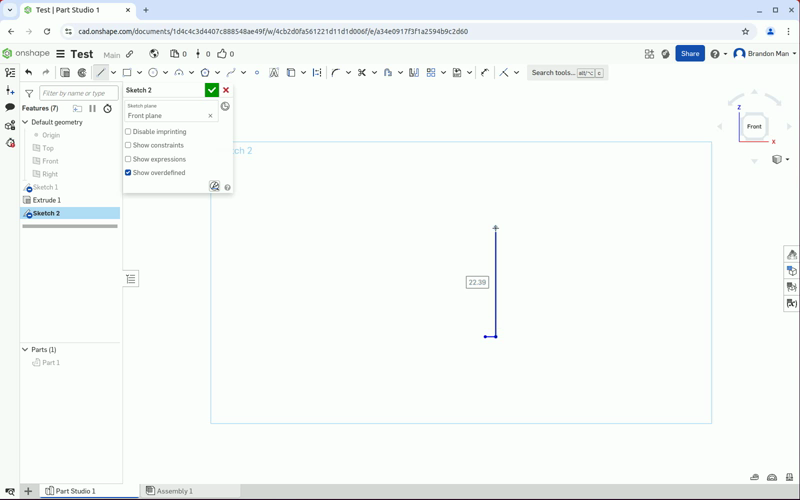
key_down(shift)
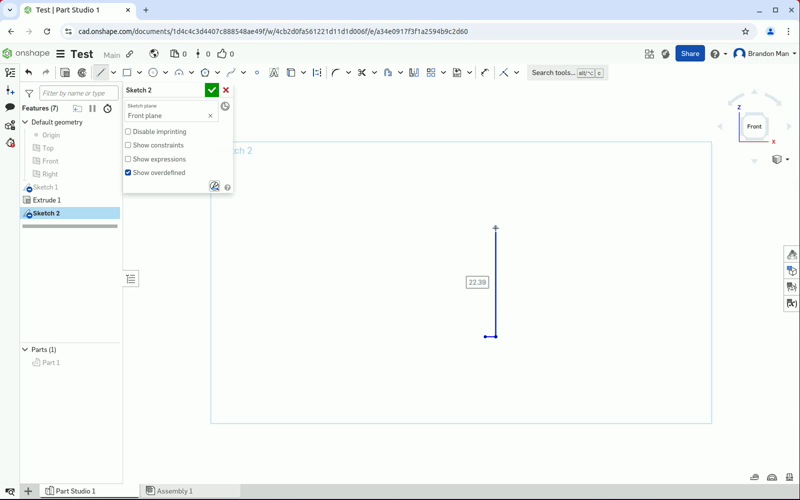
mouse_move(525, 227)
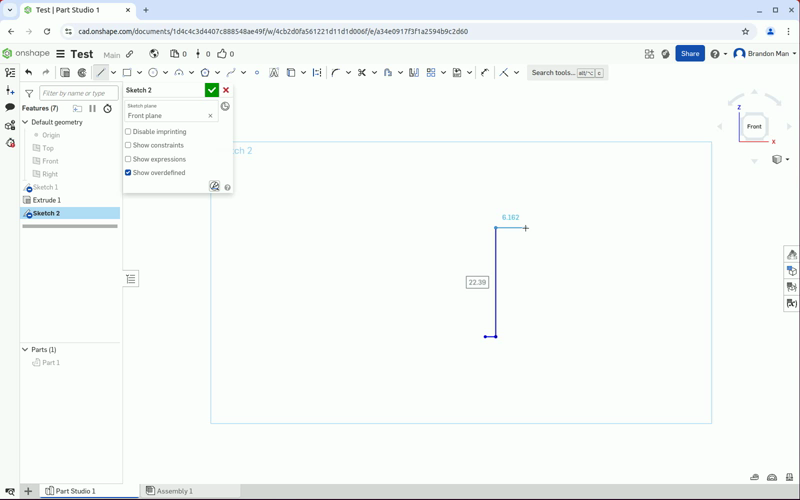
mouse_move(485, 227)
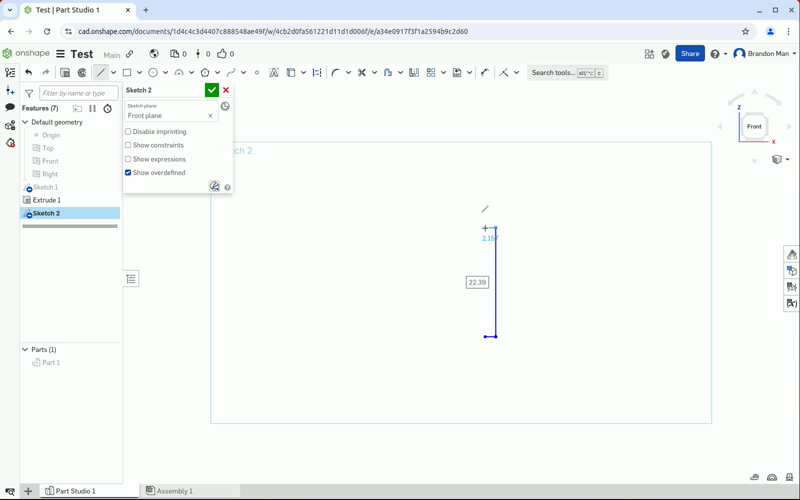
click(485, 227)
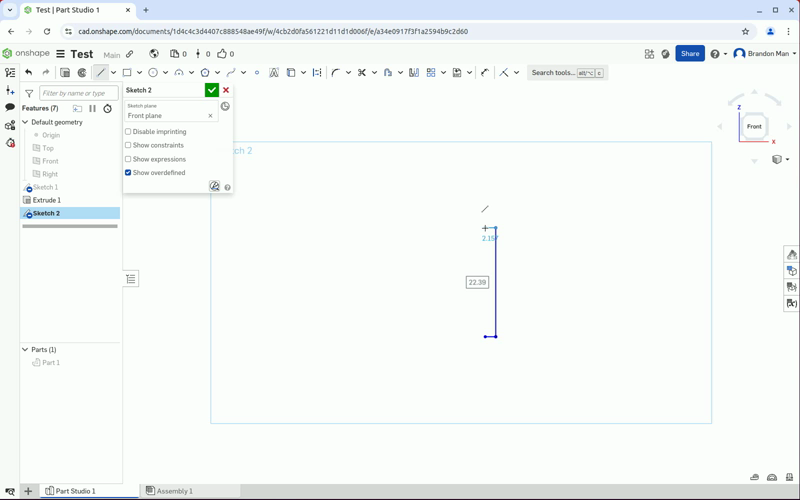
key_up(shift)
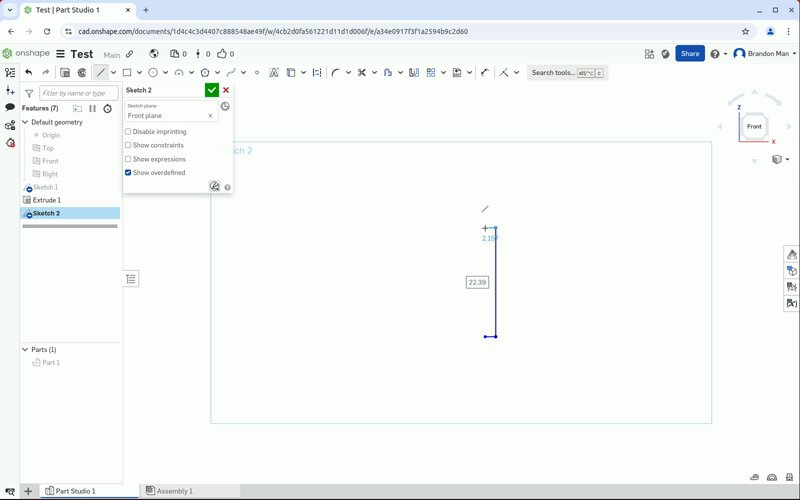
key_down(shift)
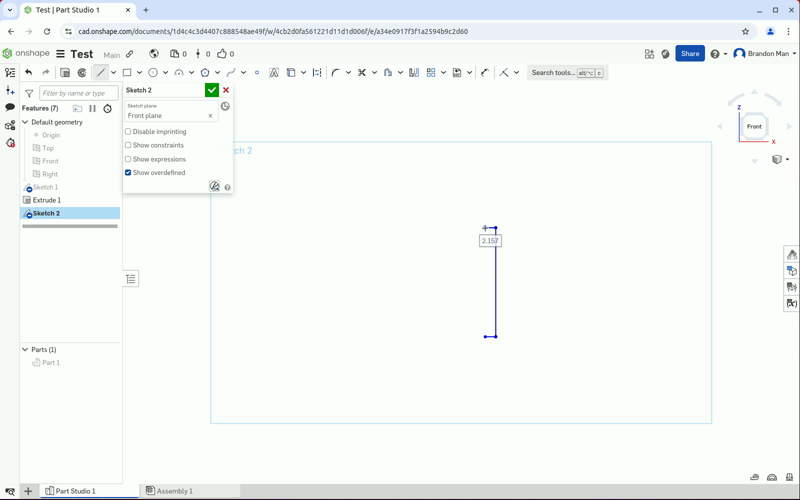
mouse_move(485, 336)
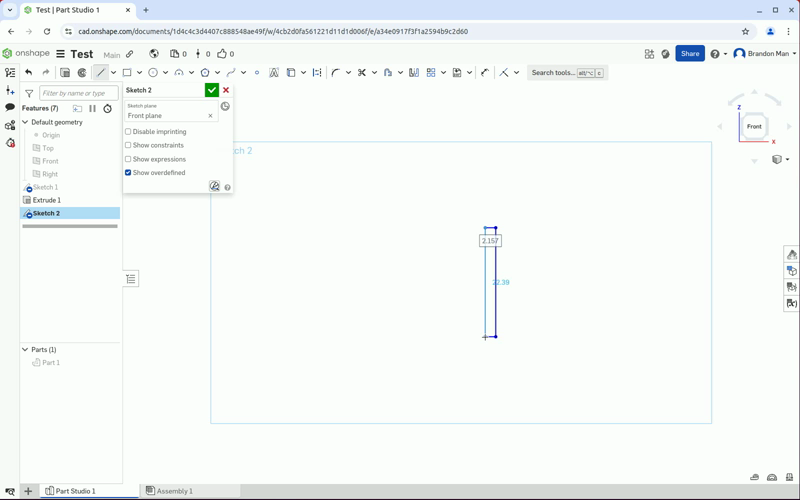
key_up(shift)
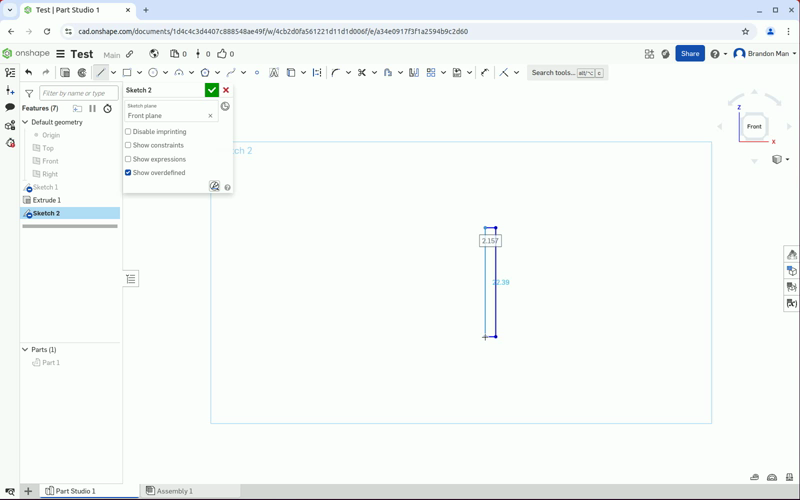
click(485, 336)
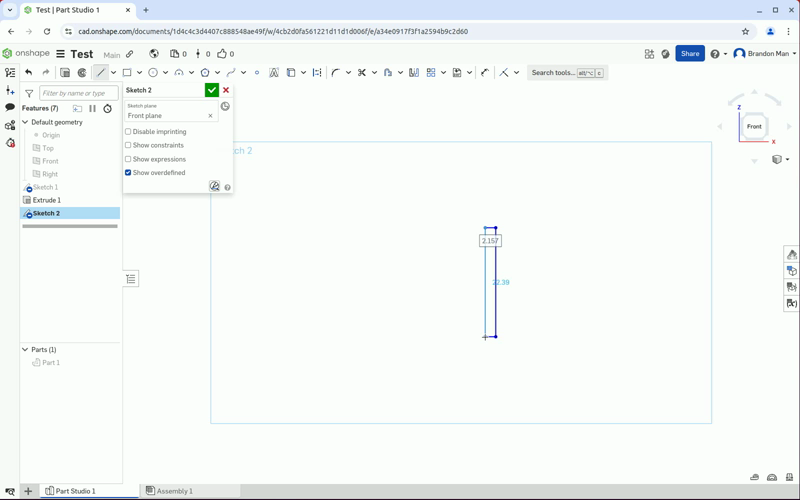
key(esc)
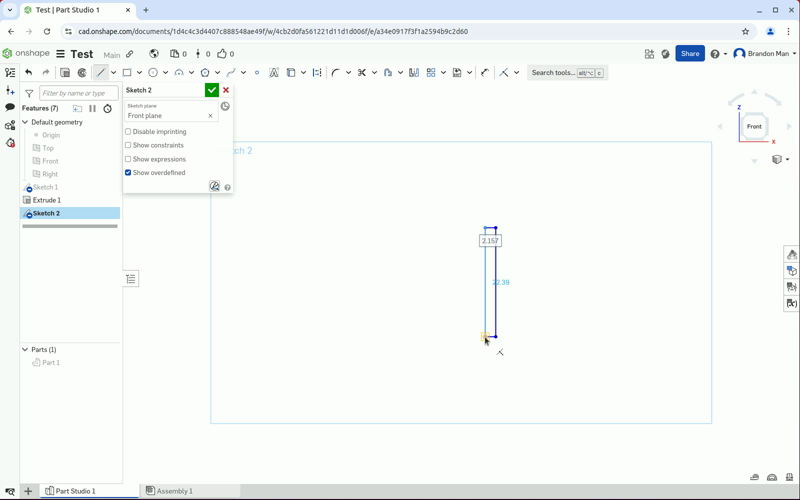
mouse_move(488, 288)
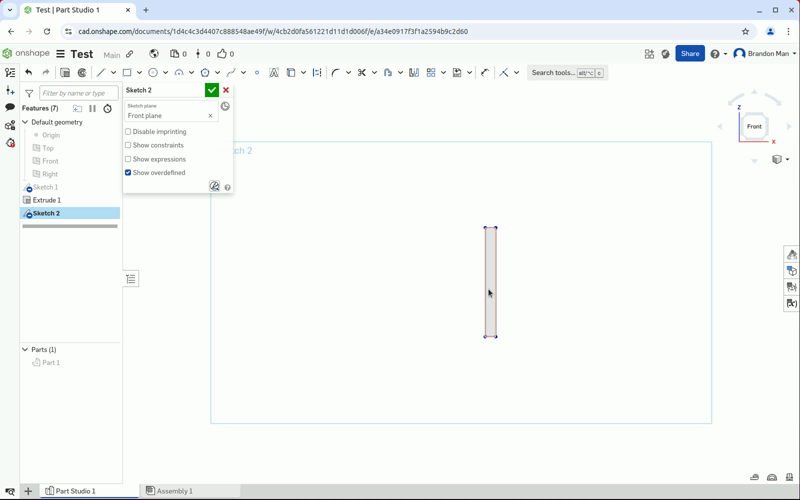
scroll(6)
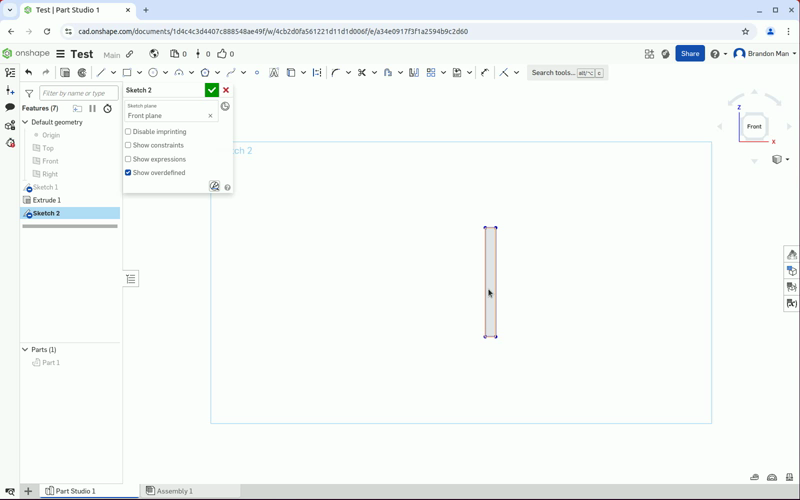
scroll(6)
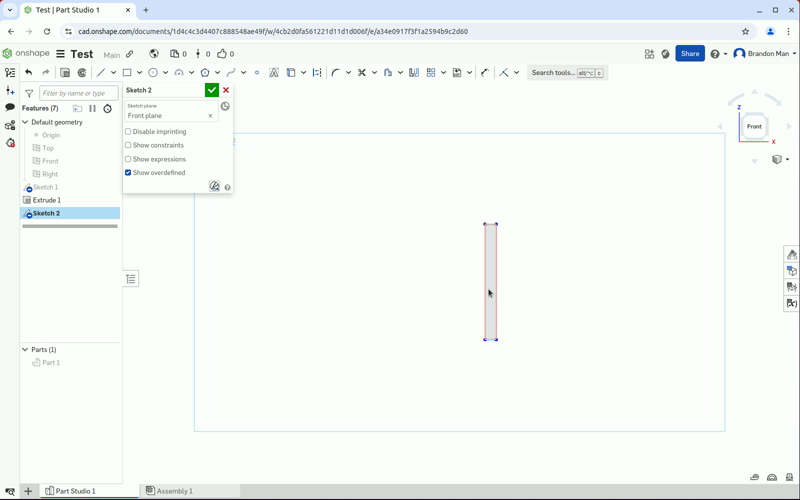
scroll(6)
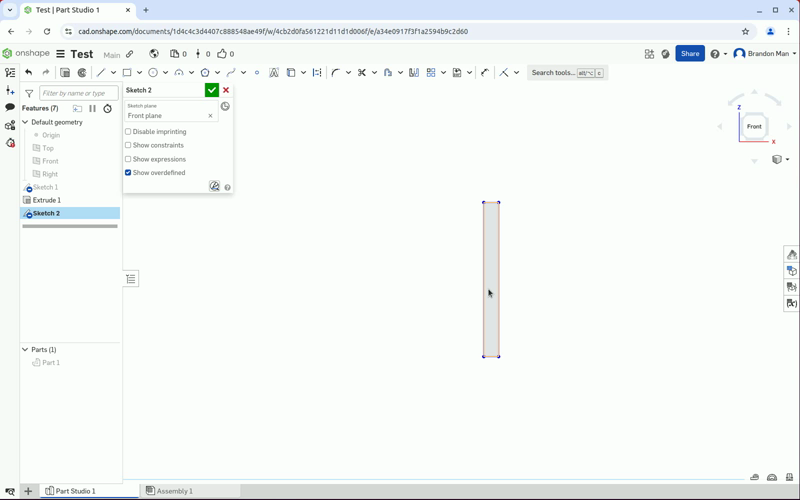
scroll(6)
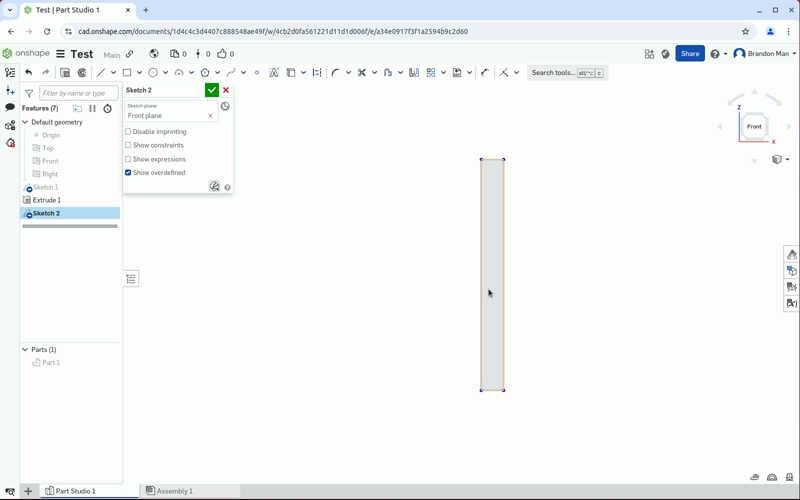
scroll(6)
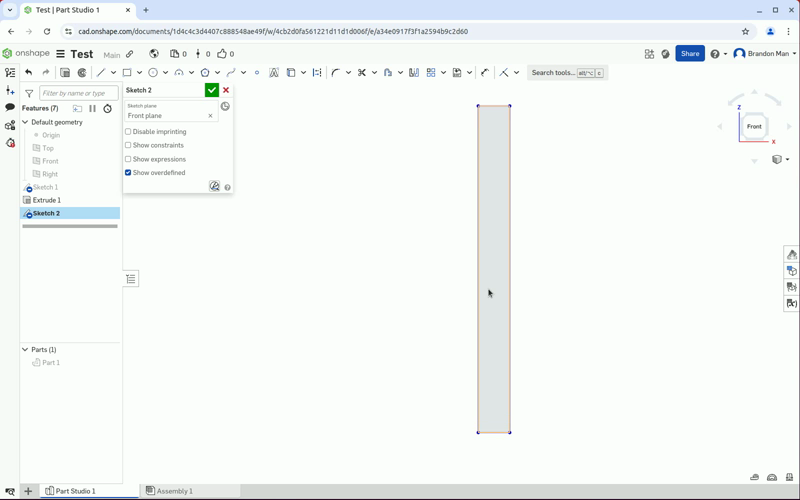
scroll(6)
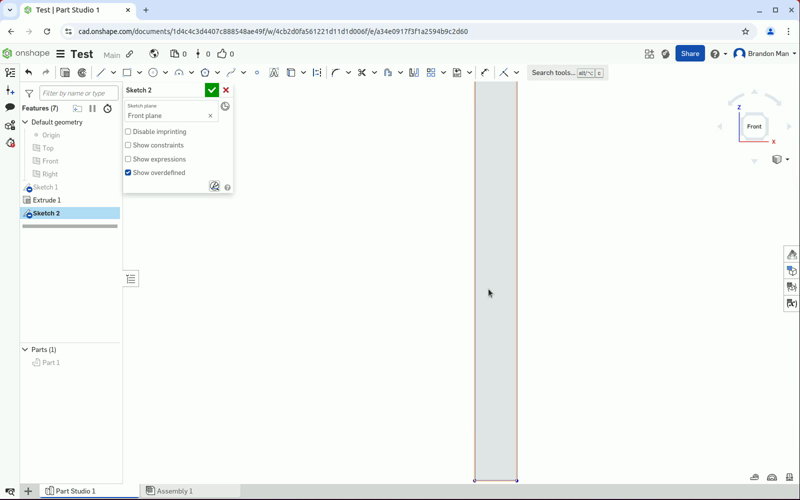
scroll(6)
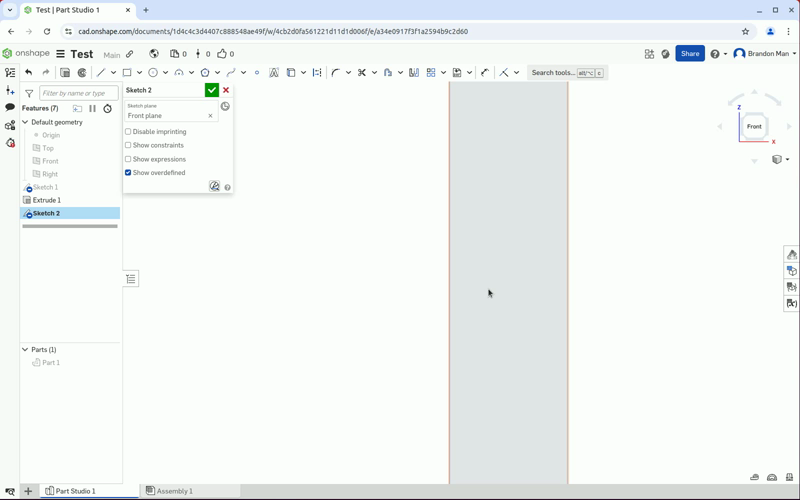
click(488, 288)
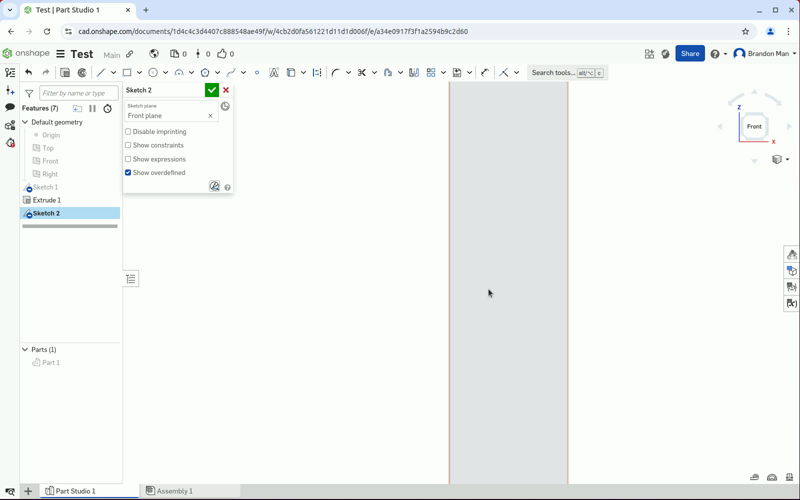
scroll(-6)
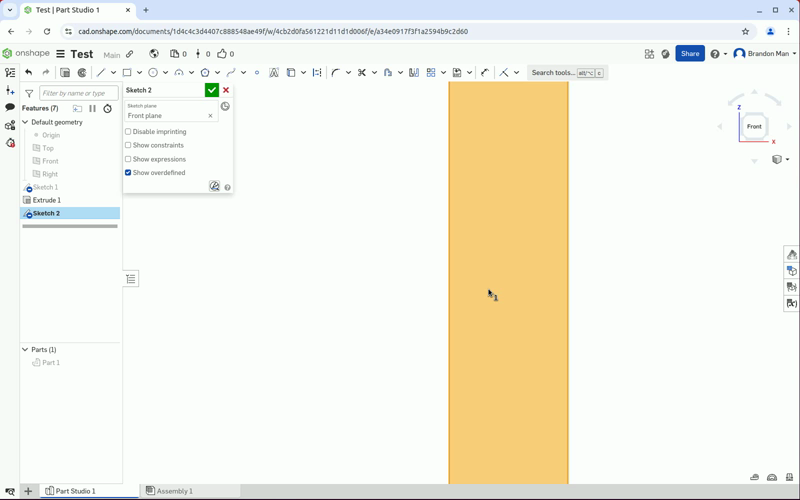
scroll(-6)
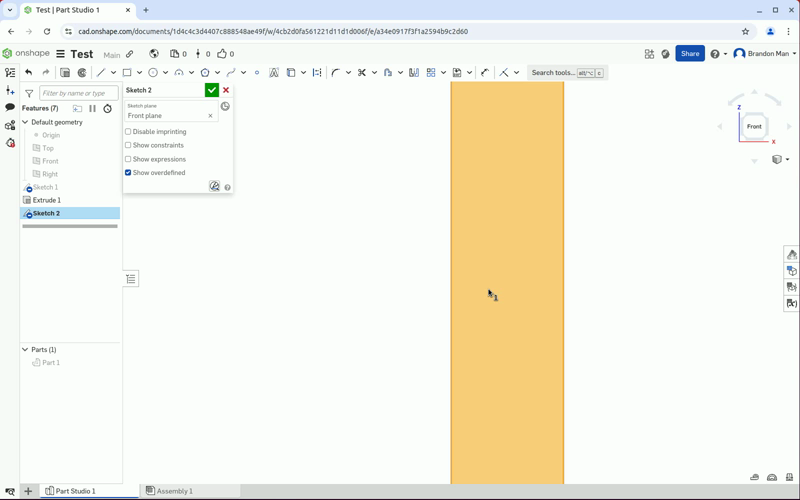
scroll(-6)
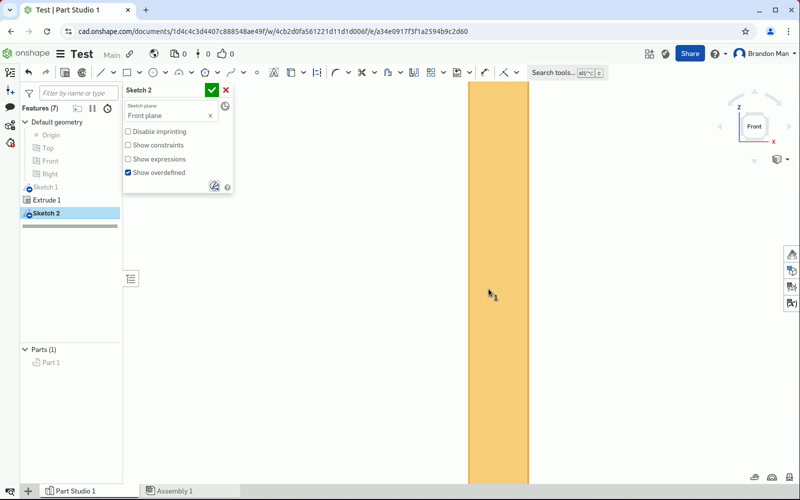
scroll(-6)
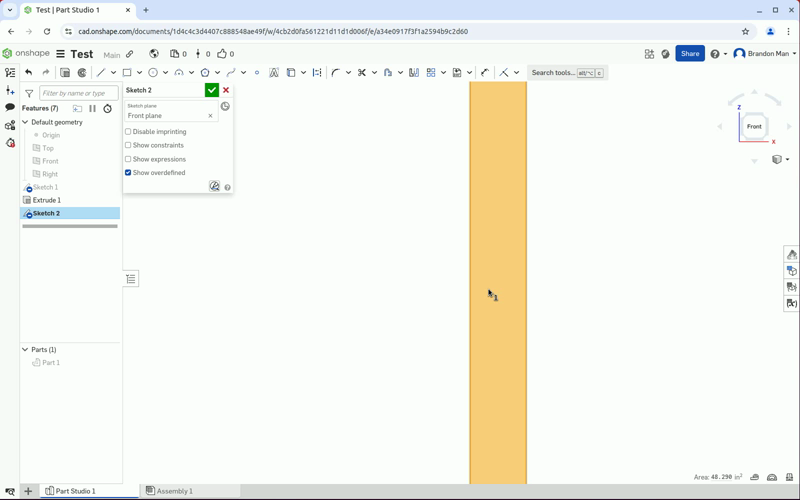
scroll(-6)
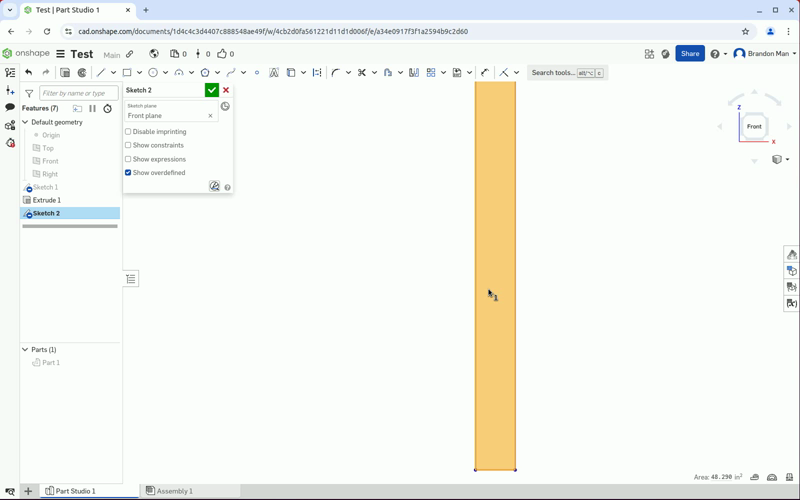
scroll(-6)
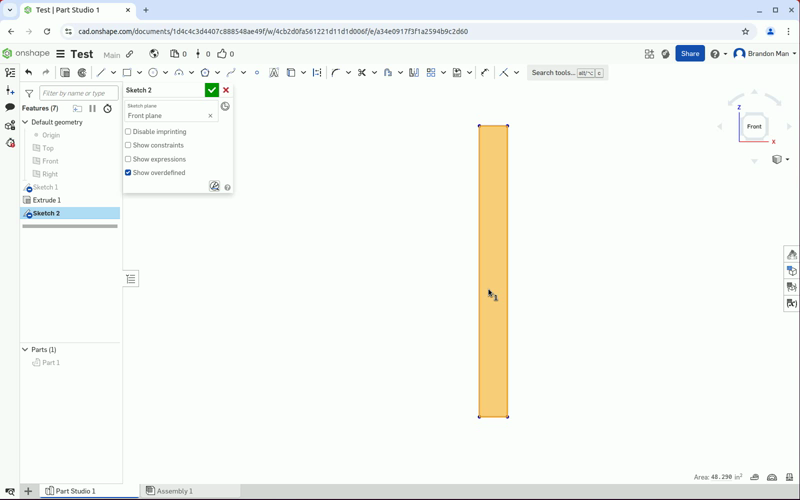
scroll(-6)
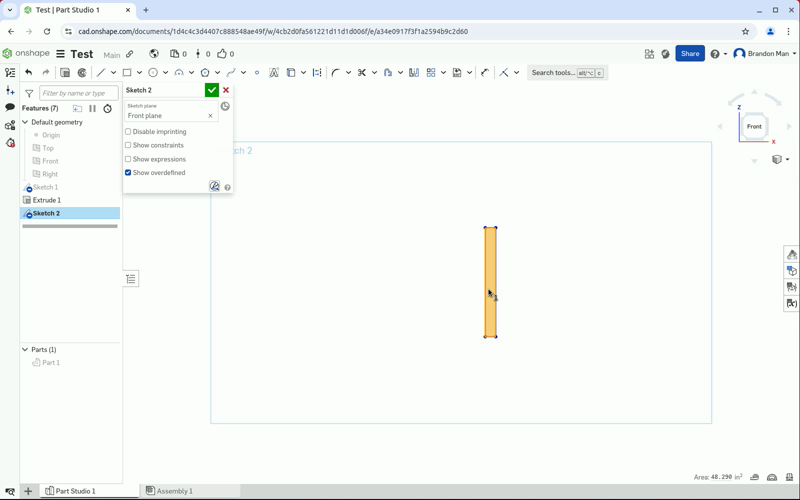
mouse_move(73, 352)
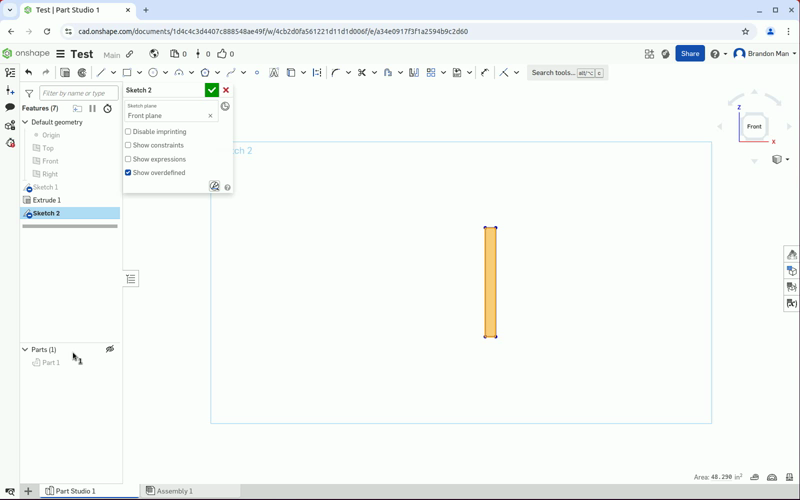
key(shift+y)
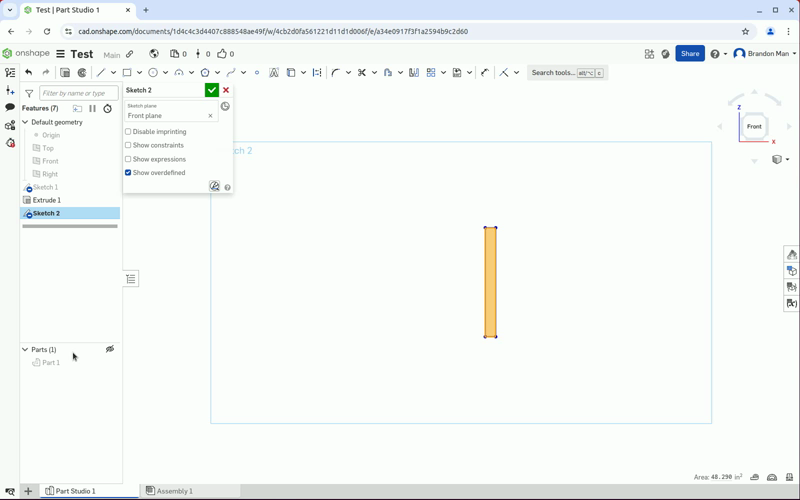
key(shift+e)
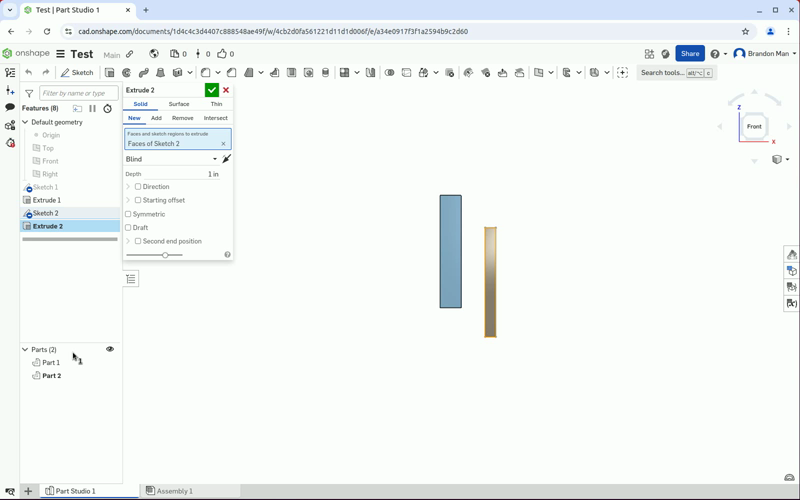
mouse_move(143, 106)
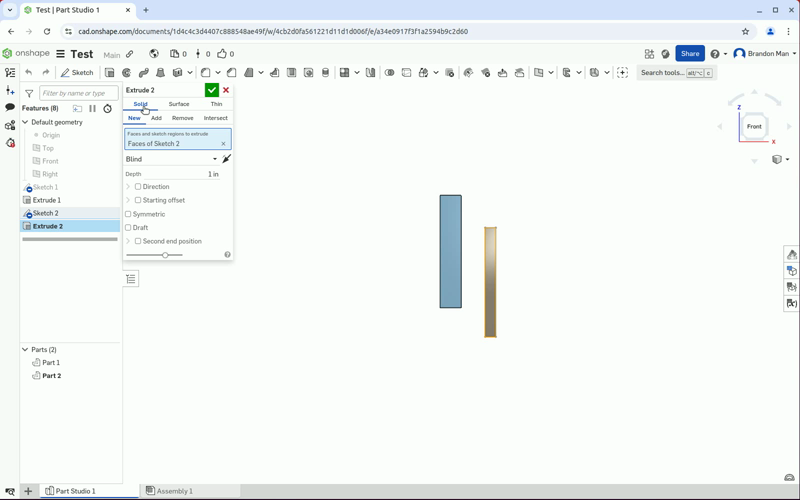
click(143, 106)
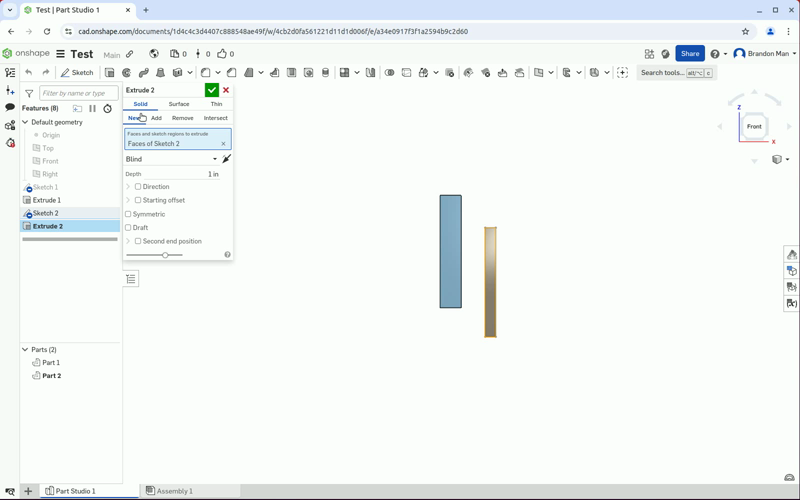
mouse_move(137, 120)
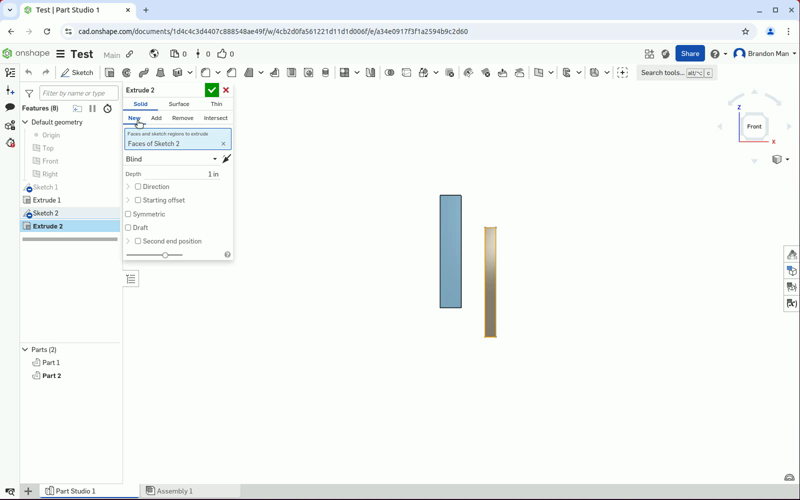
click(137, 120)
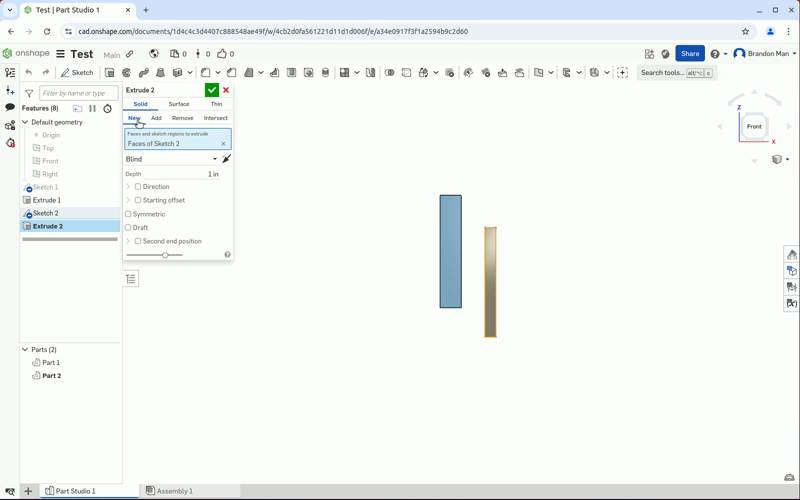
key(tab, 4)
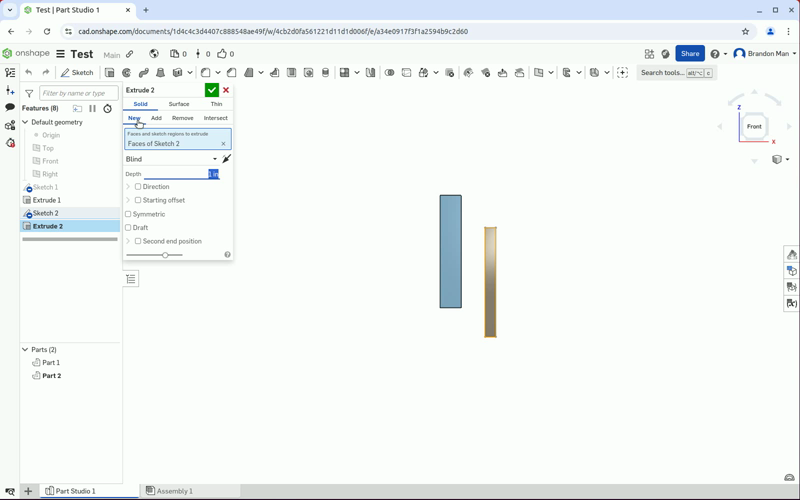
text(4.333)
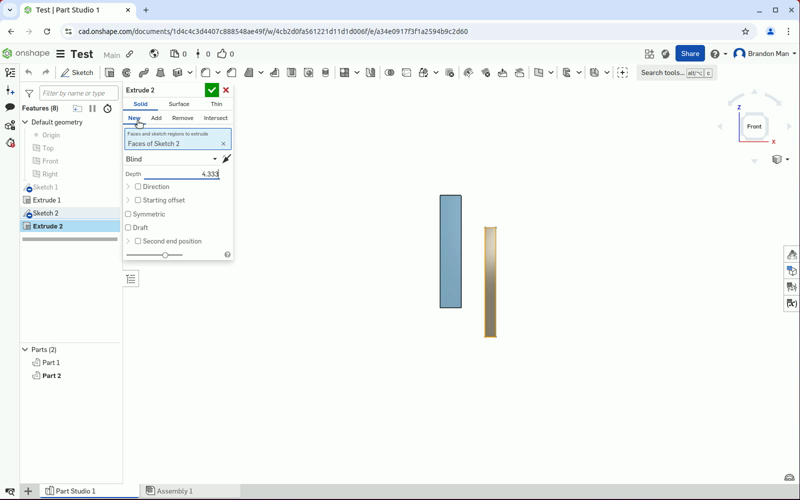
key(enter)
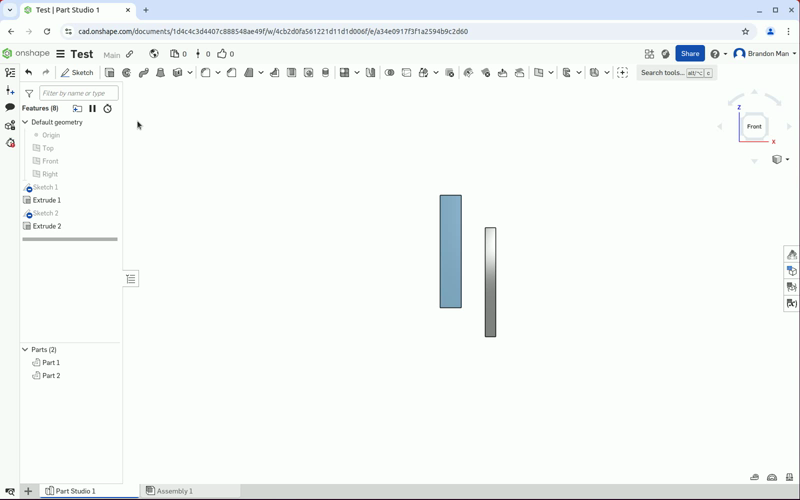
key(shift+h)
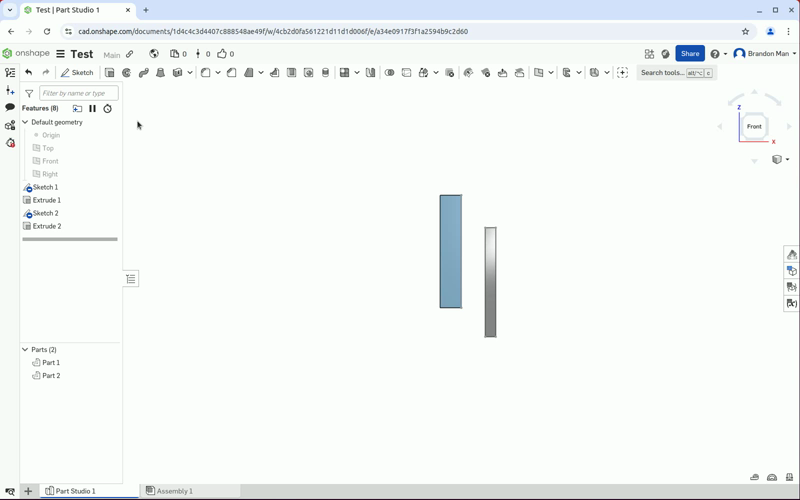
key(shift+h)
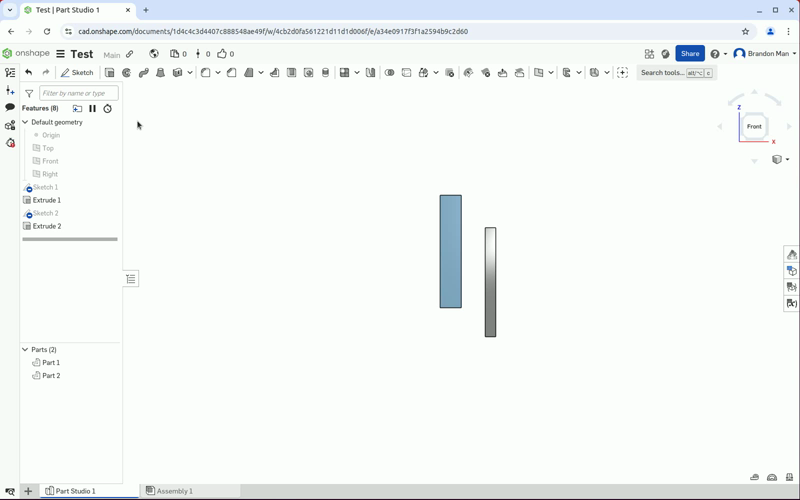
mouse_move(73, 189)
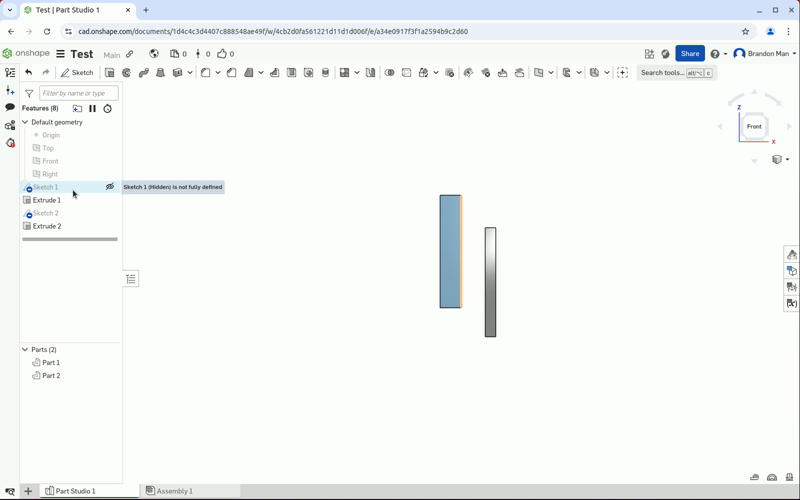
click(73, 189)
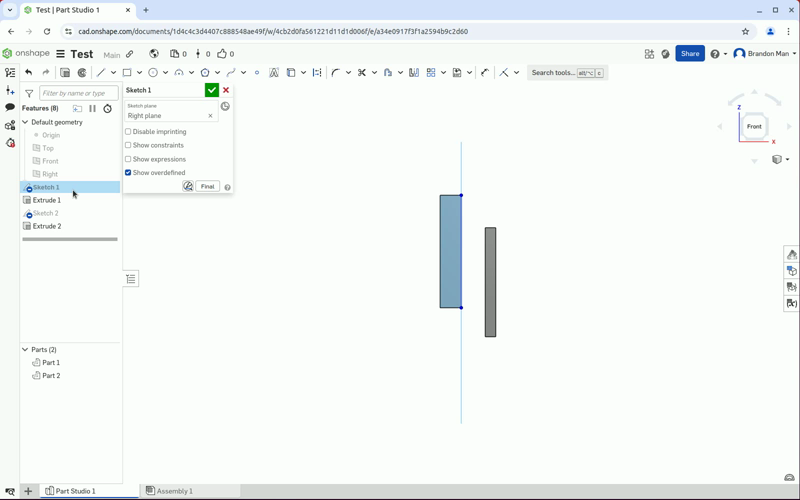
mouse_move(229, 92)
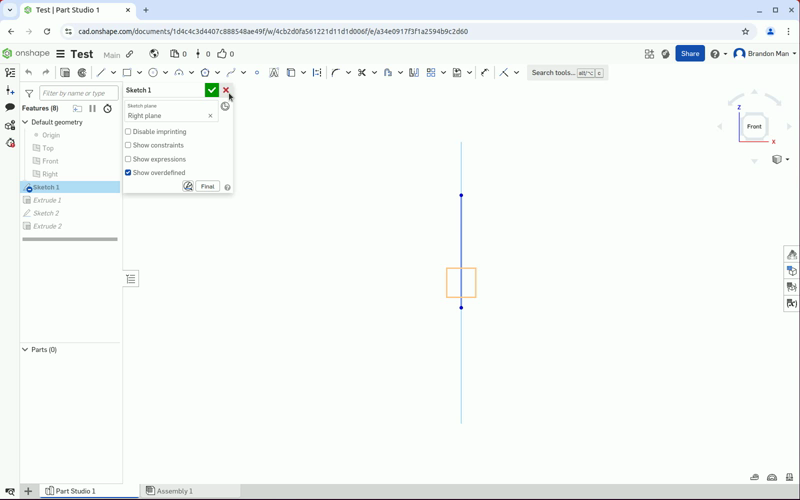
click(229, 92)
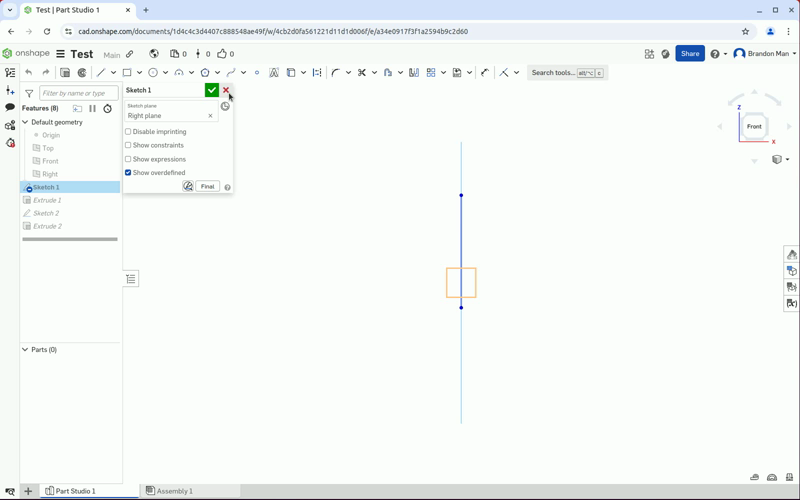
key(shift+s)
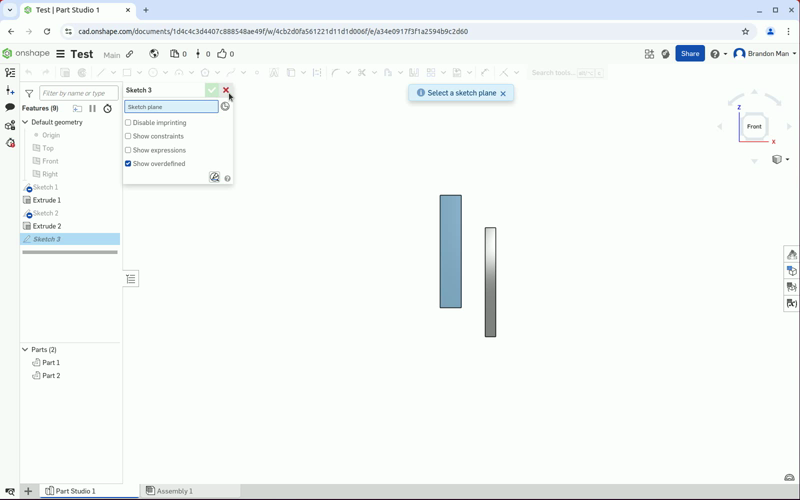
mouse_move(73, 163)
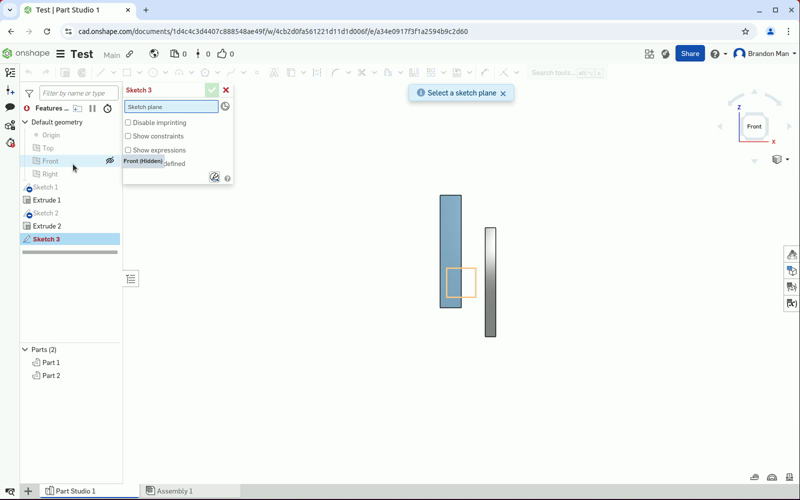
click(73, 163)
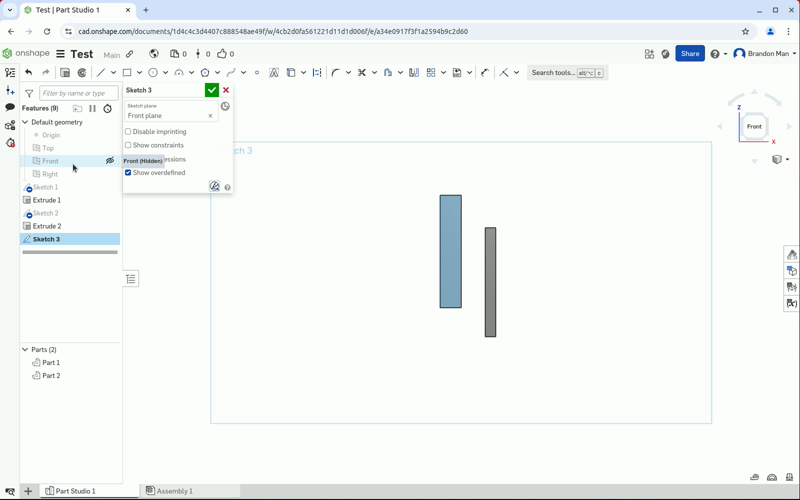
mouse_move(73, 352)
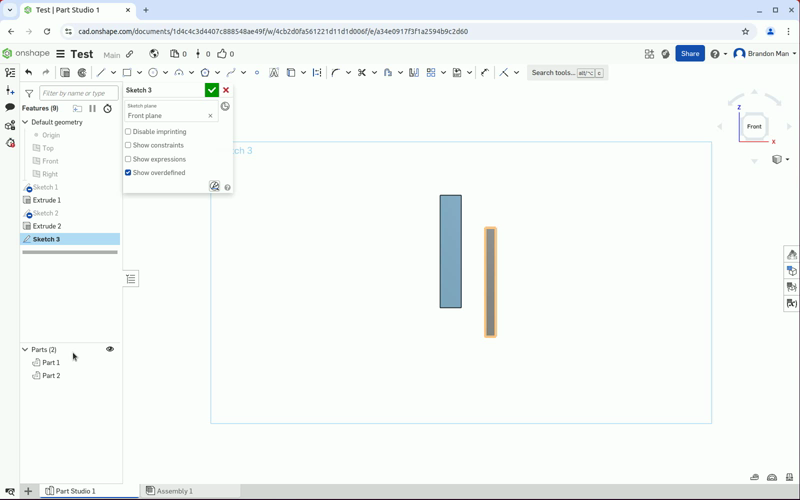
key(y)
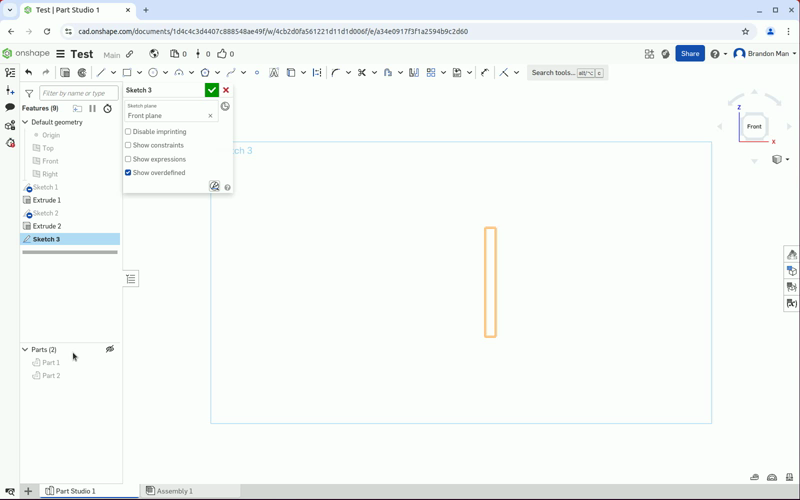
key(l)
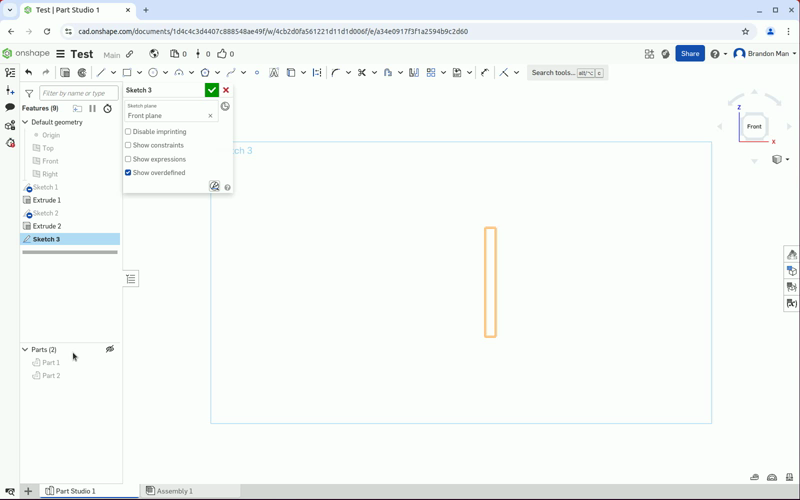
key_down(shift)
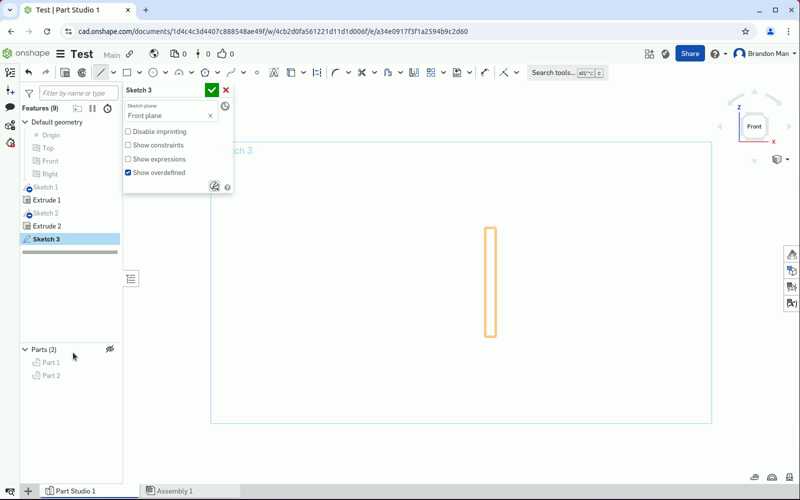
mouse_move(481, 336)
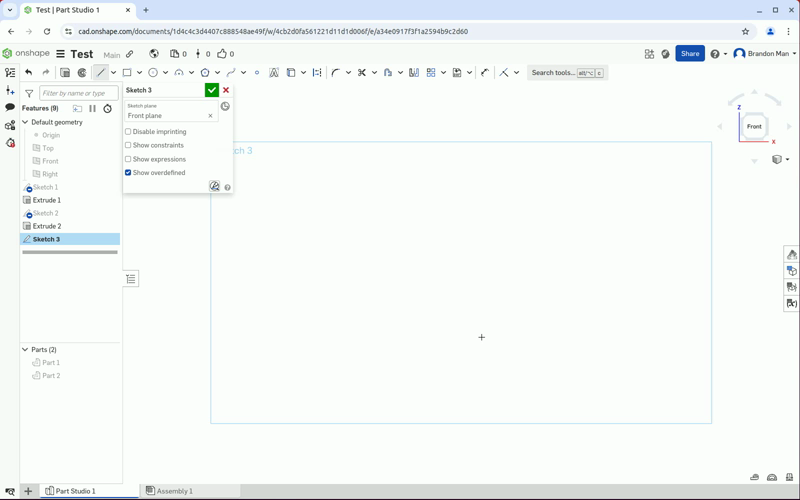
click(481, 336)
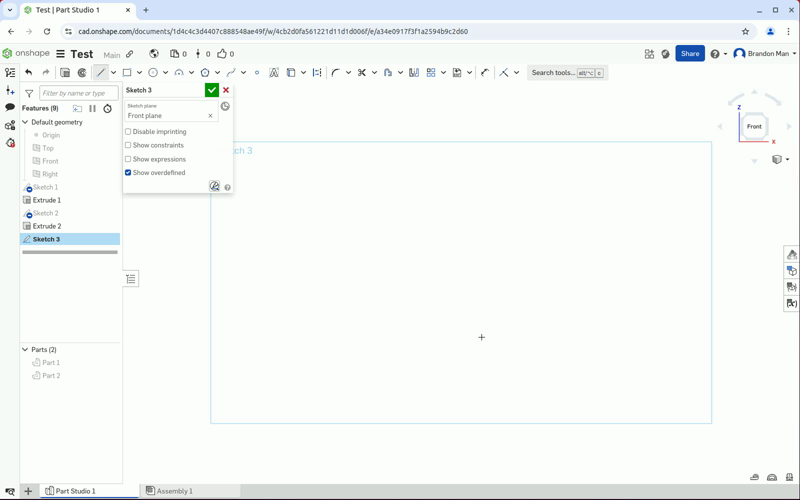
key_up(shift)
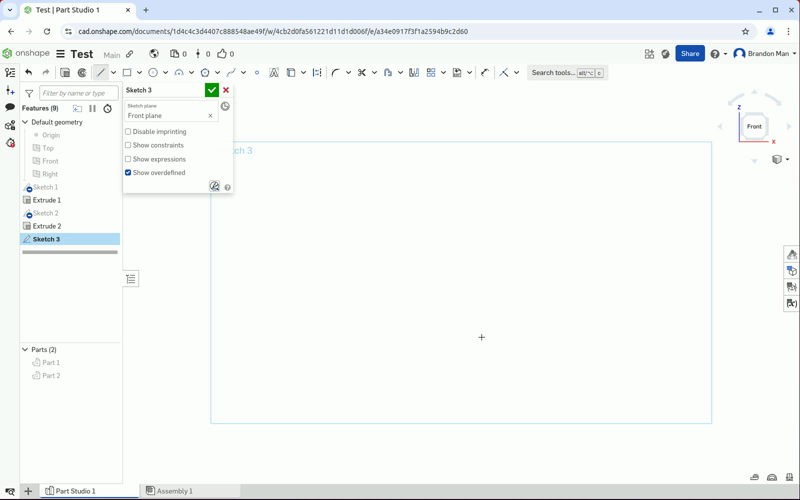
key_down(shift)
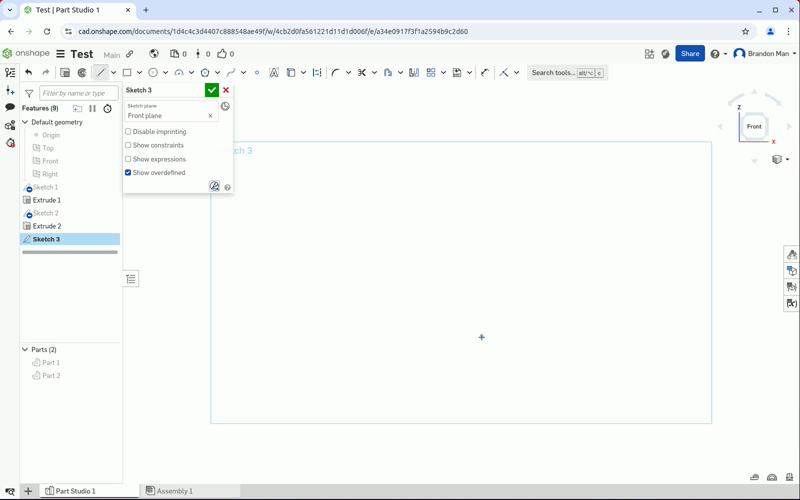
mouse_move(511, 336)
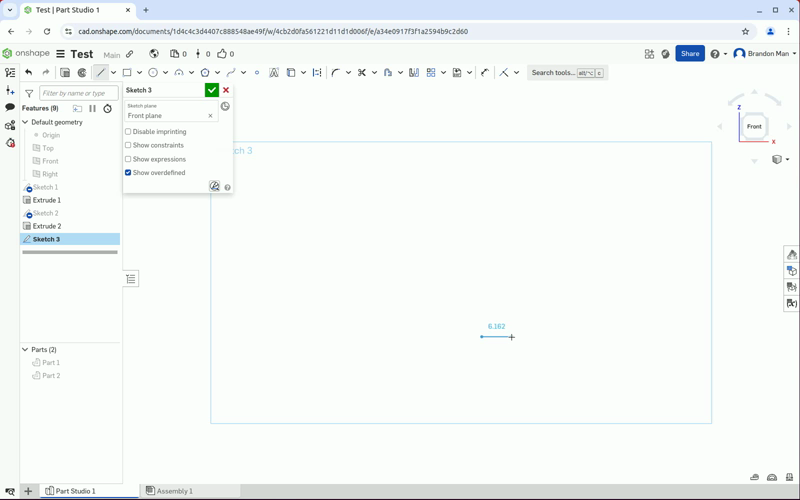
mouse_move(492, 336)
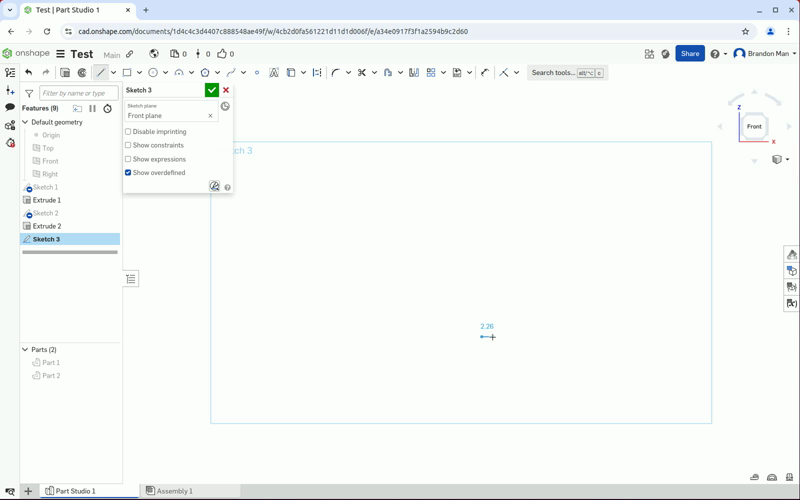
click(492, 336)
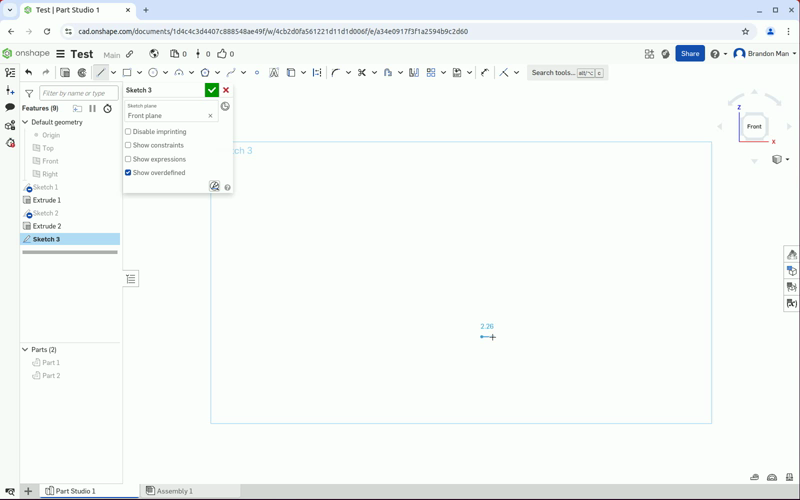
key_up(shift)
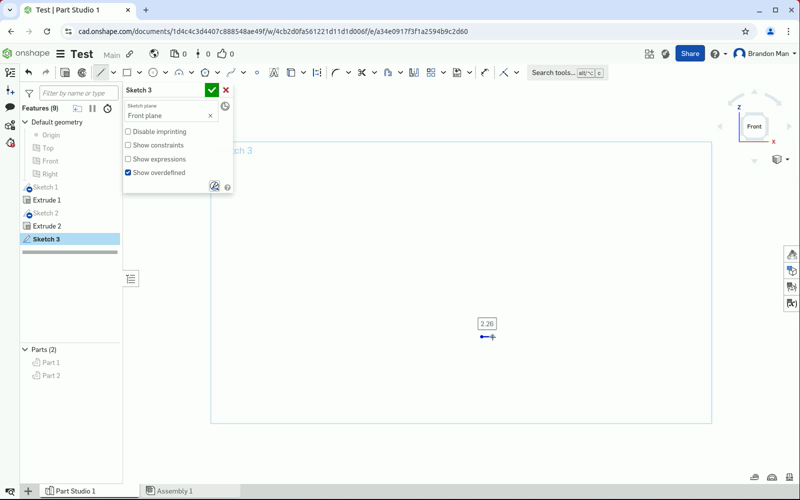
key_down(shift)
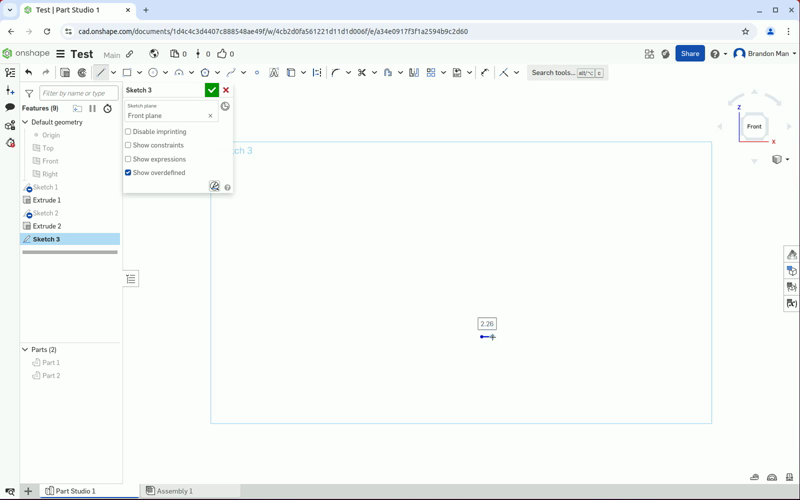
mouse_move(492, 223)
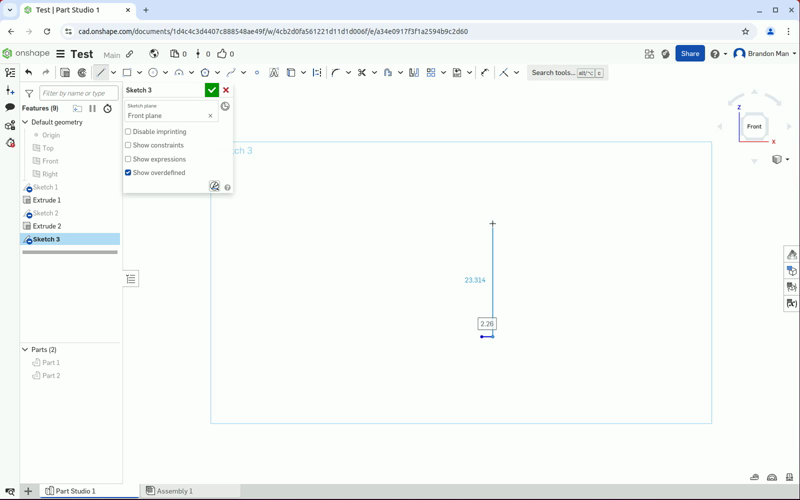
click(492, 223)
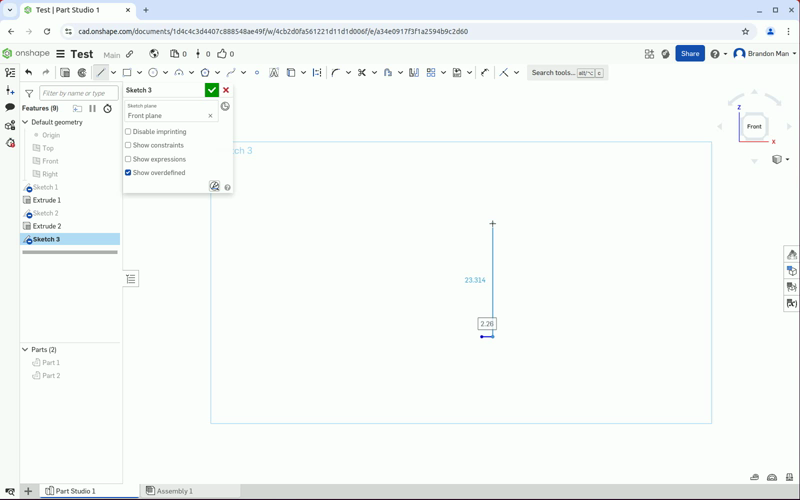
key_up(shift)
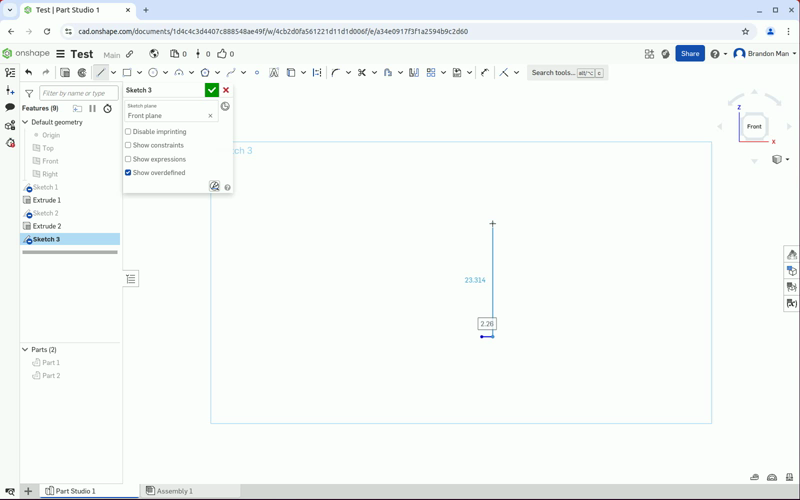
key_down(shift)
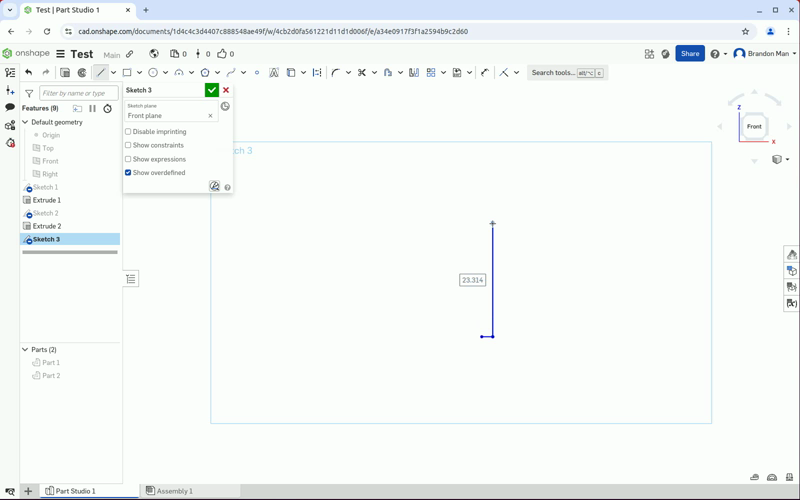
mouse_move(522, 223)
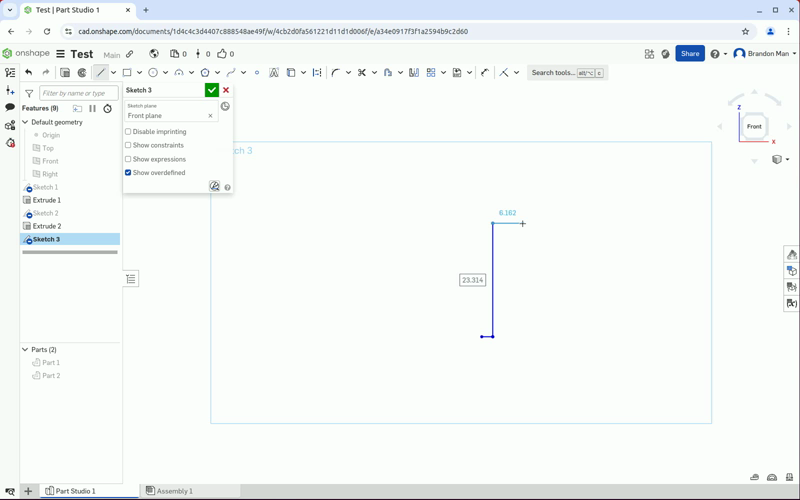
mouse_move(481, 223)
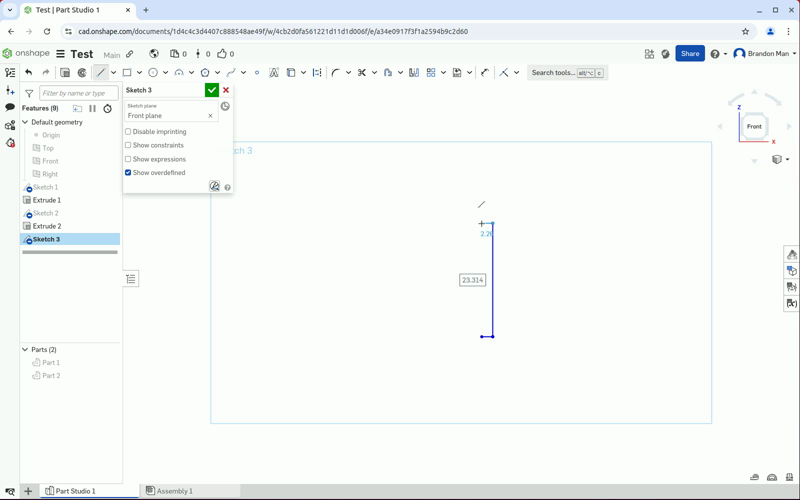
click(481, 223)
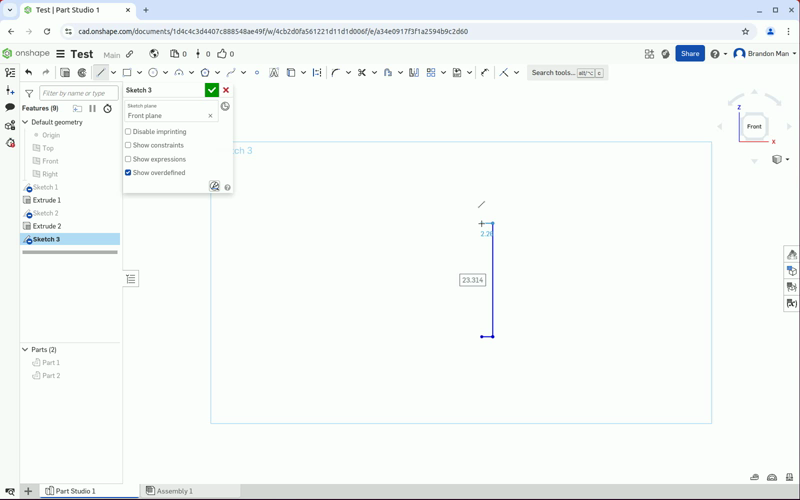
key_up(shift)
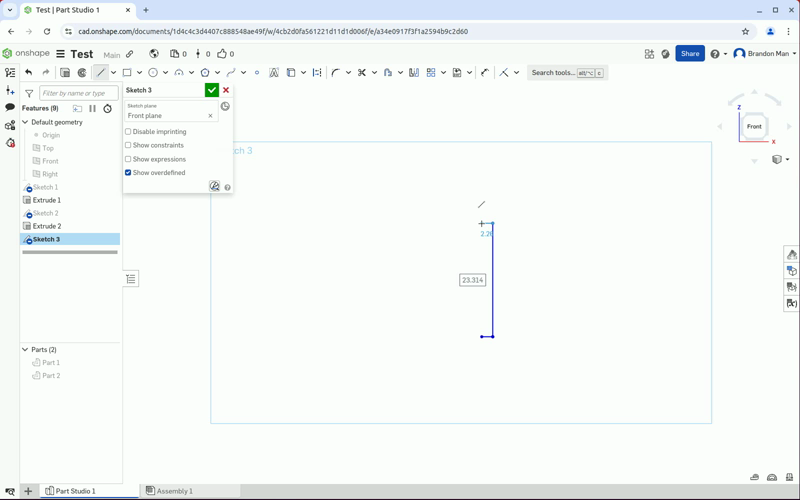
key_down(shift)
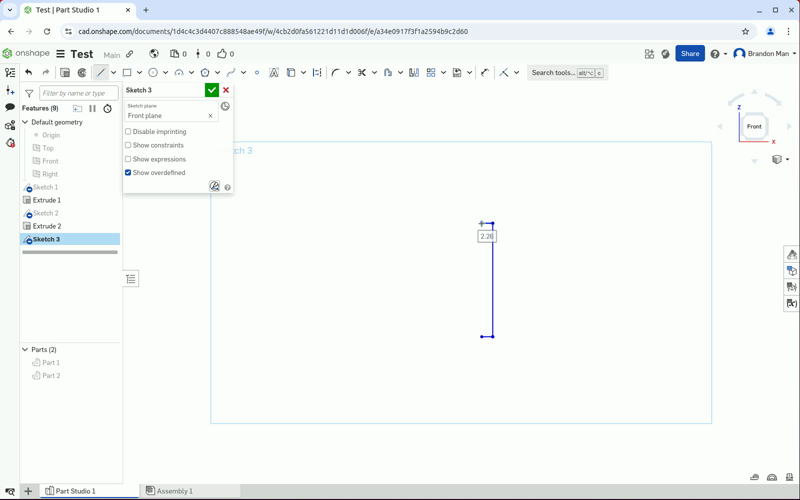
mouse_move(481, 336)
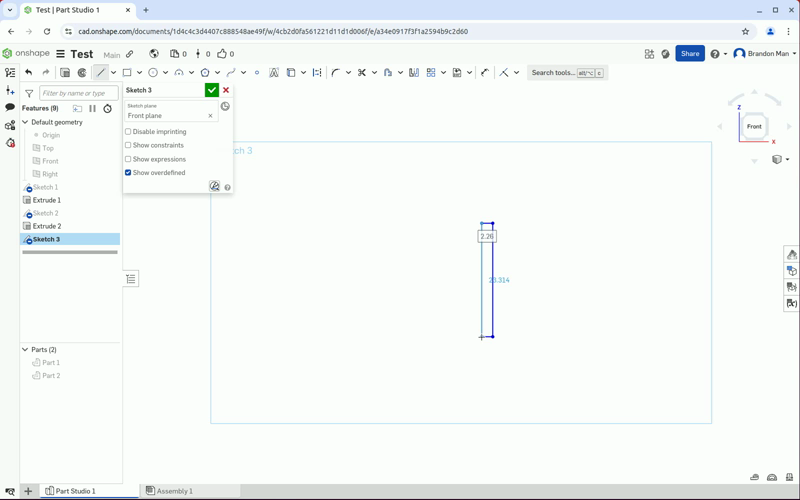
key_up(shift)
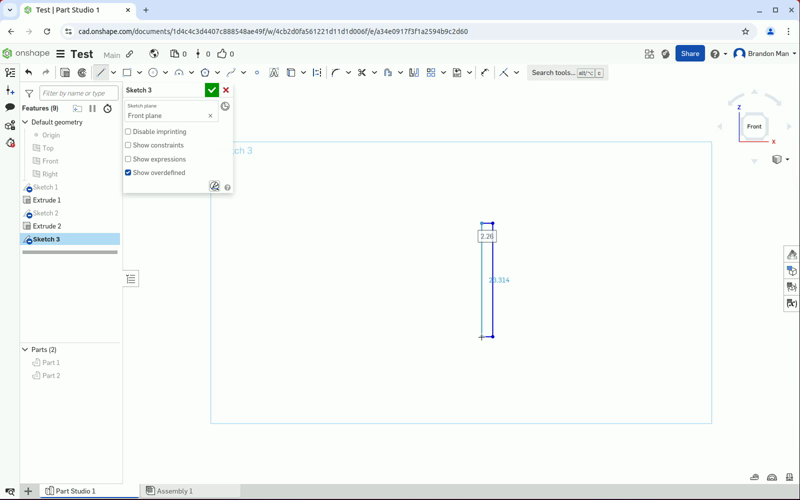
click(481, 336)
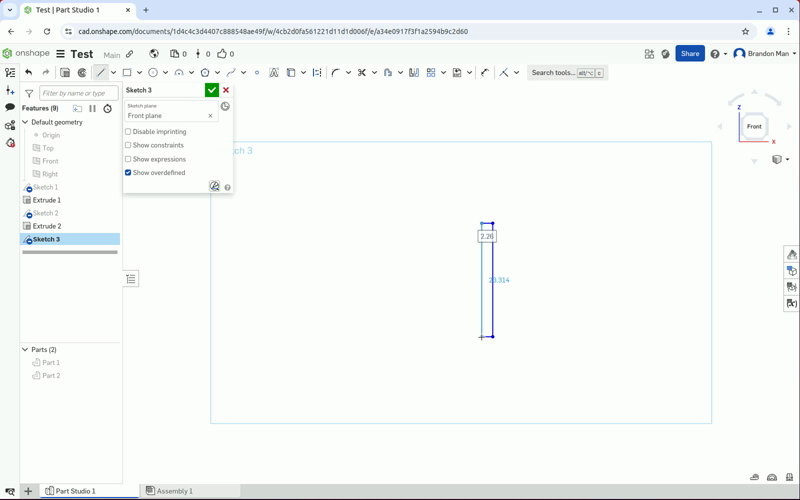
key(esc)
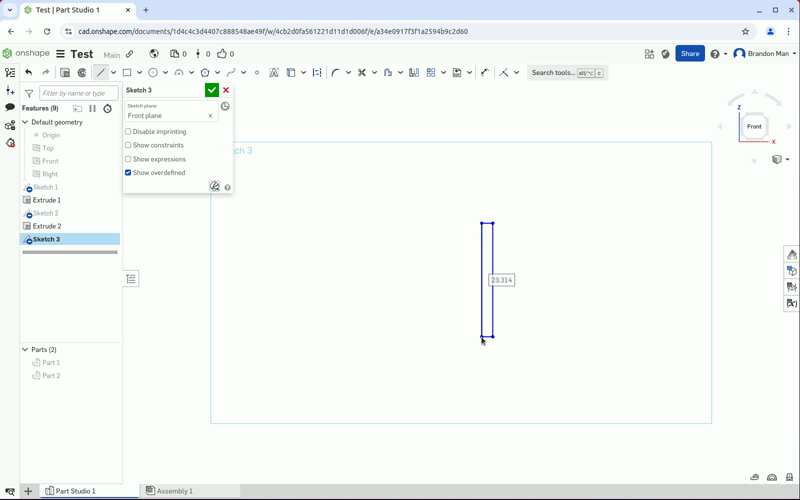
mouse_move(487, 283)
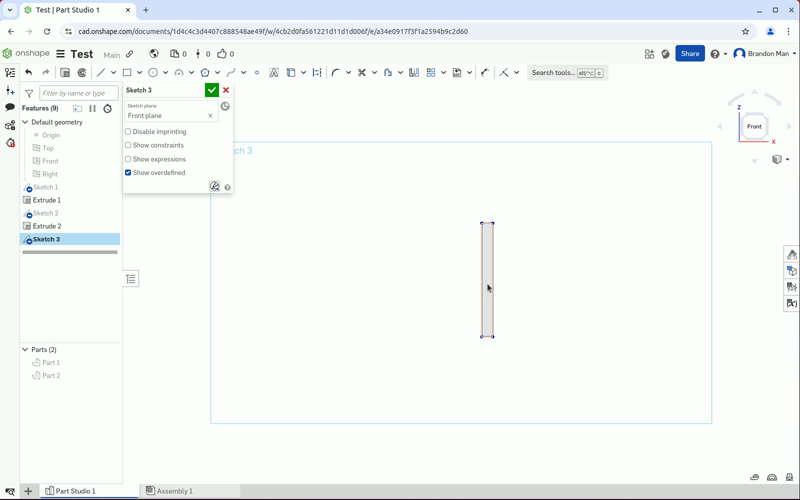
scroll(6)
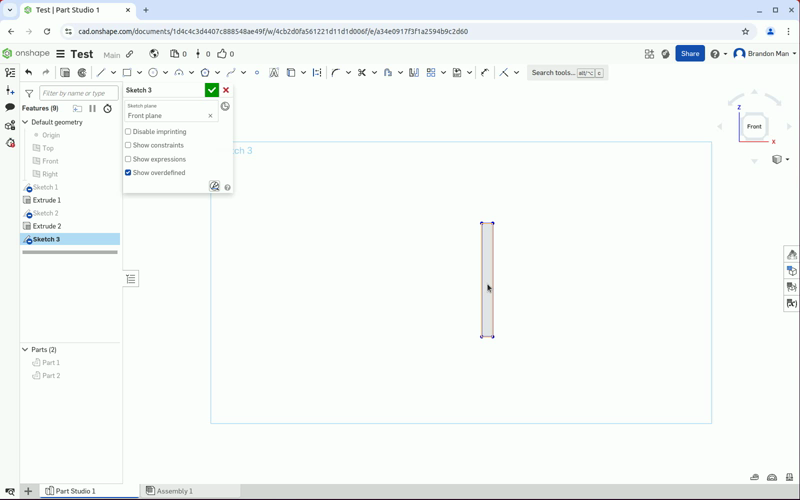
scroll(6)
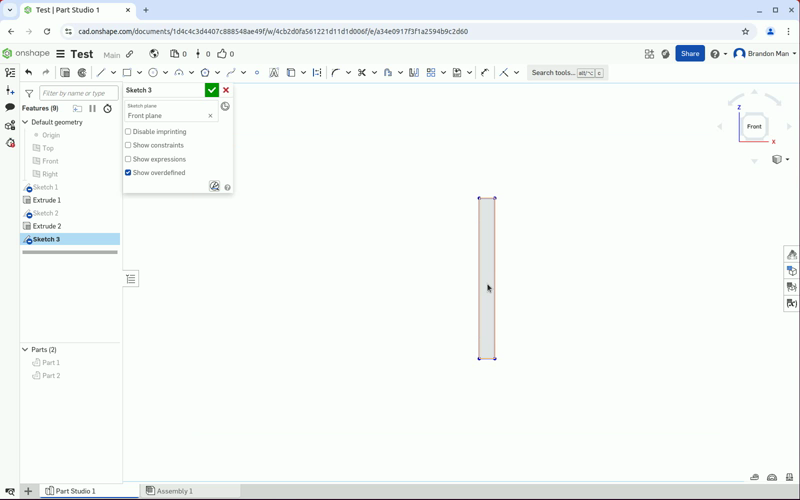
scroll(6)
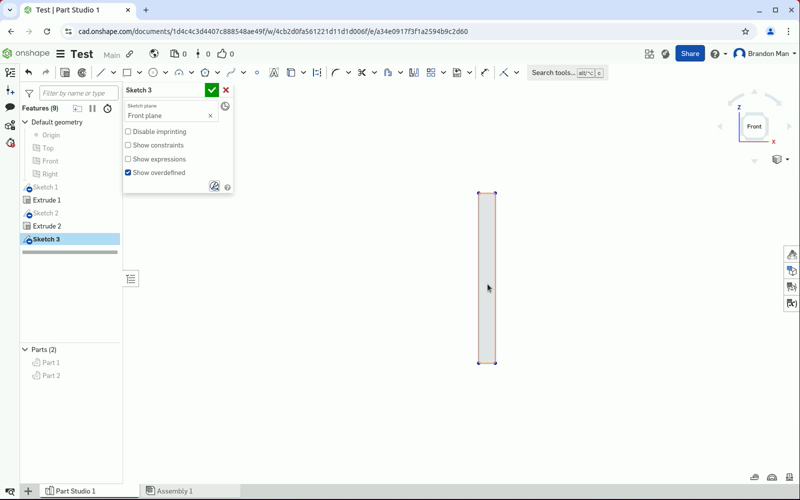
scroll(6)
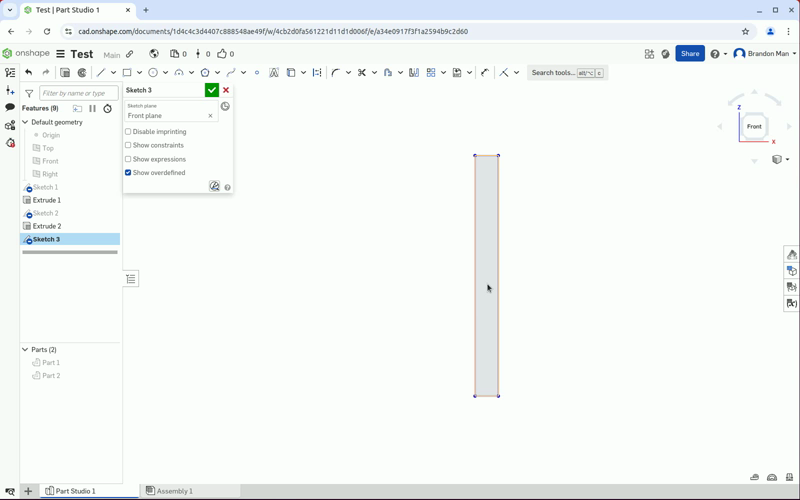
scroll(6)
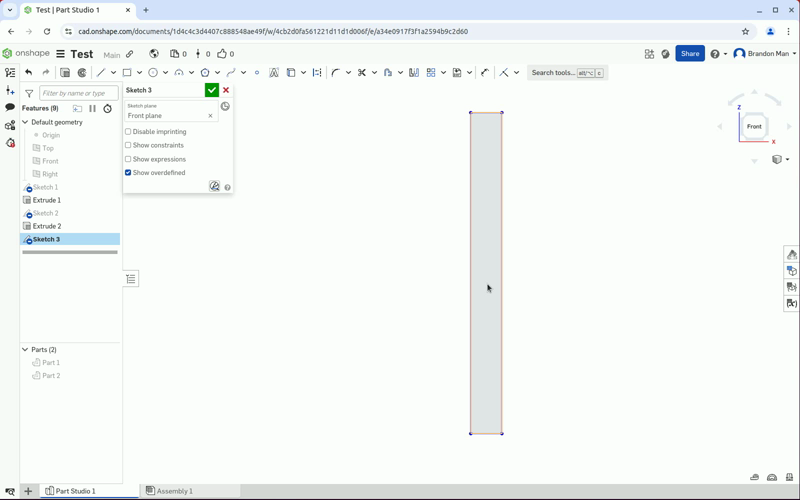
scroll(6)
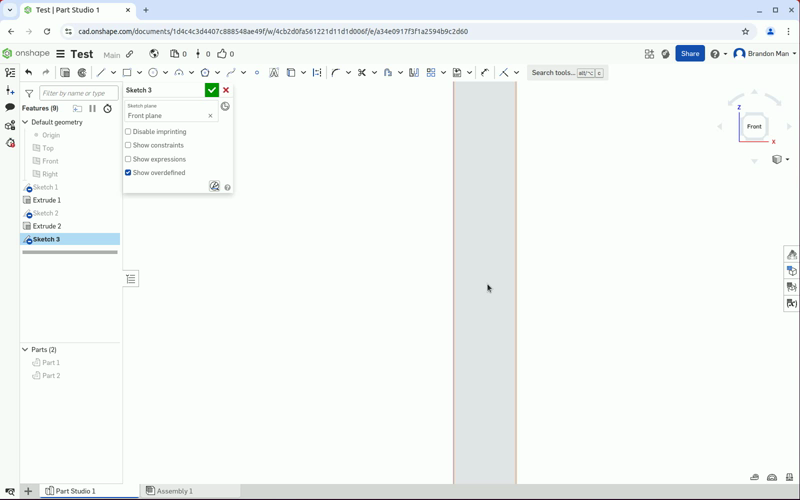
scroll(6)
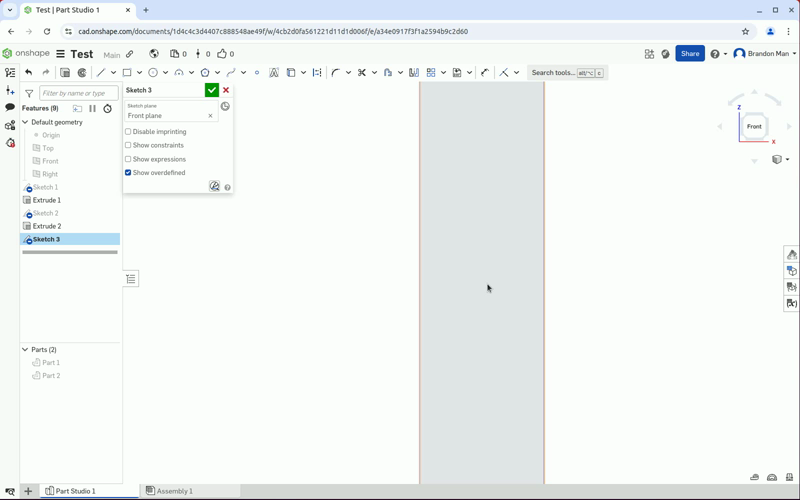
click(487, 283)
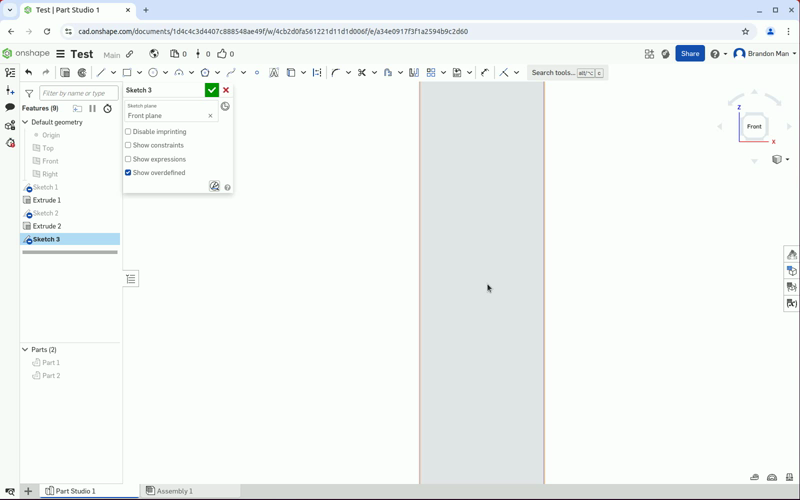
scroll(-6)
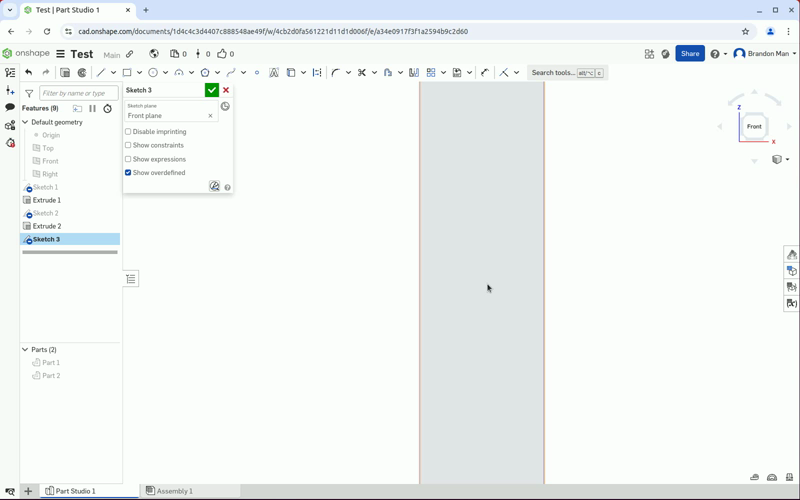
scroll(-6)
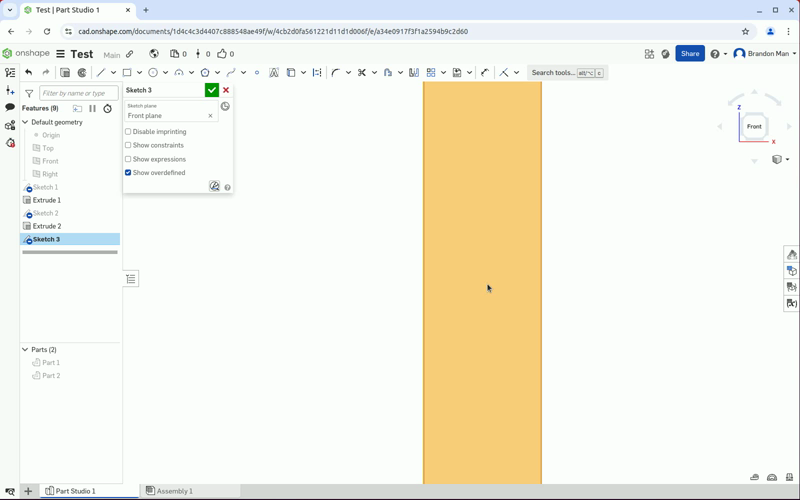
scroll(-6)
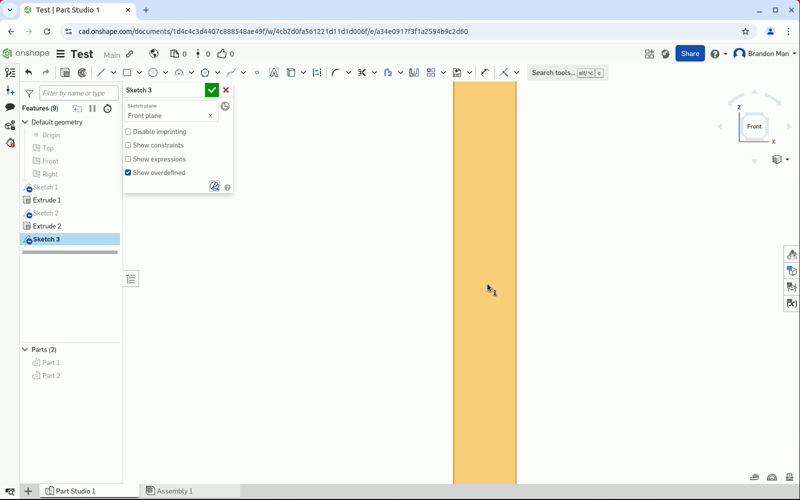
scroll(-6)
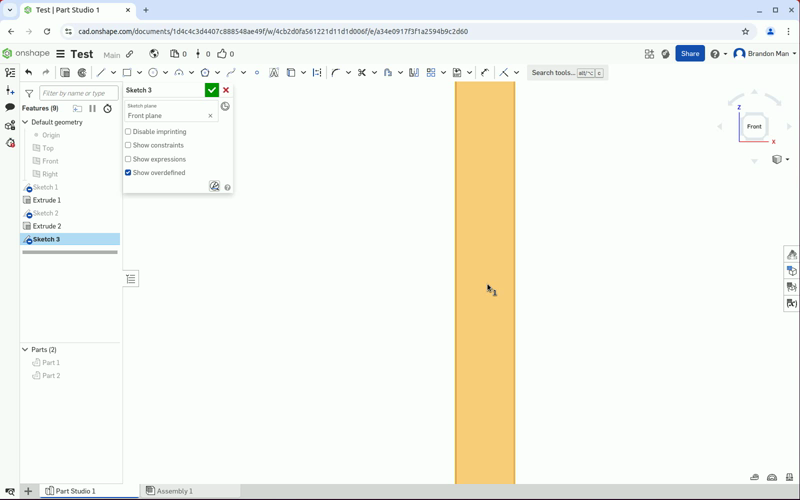
scroll(-6)
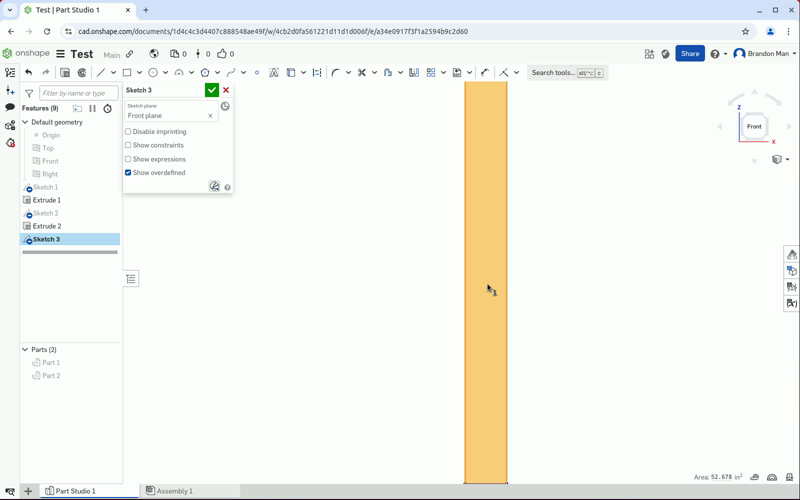
scroll(-6)
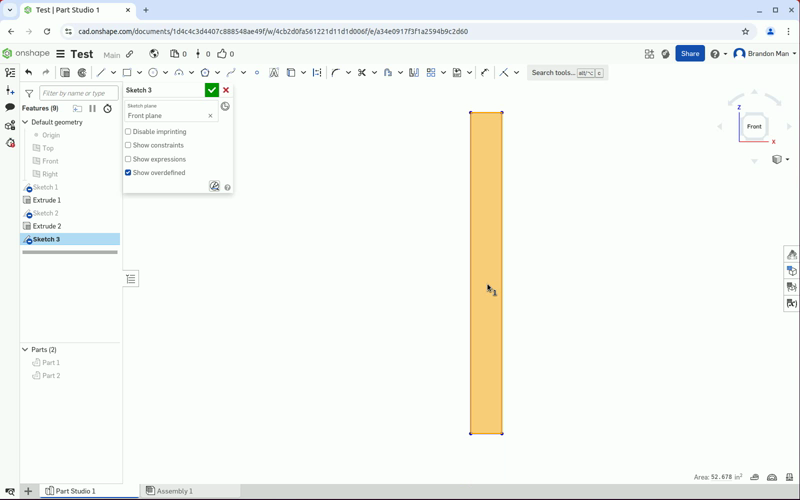
scroll(-6)
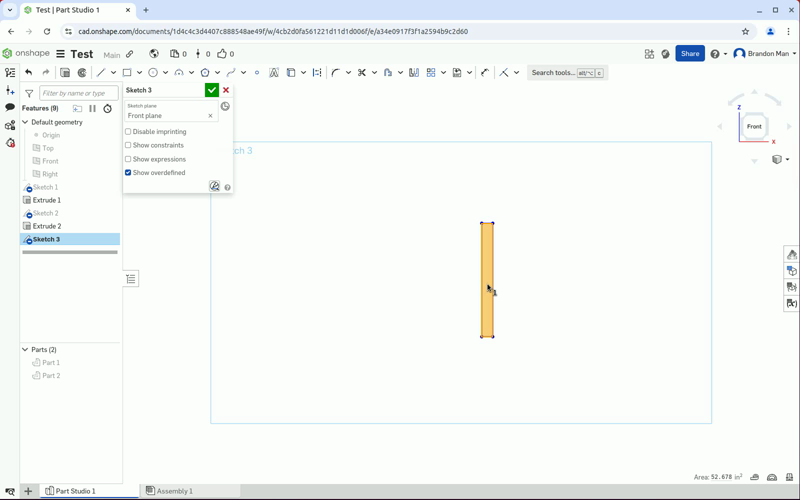
mouse_move(73, 352)
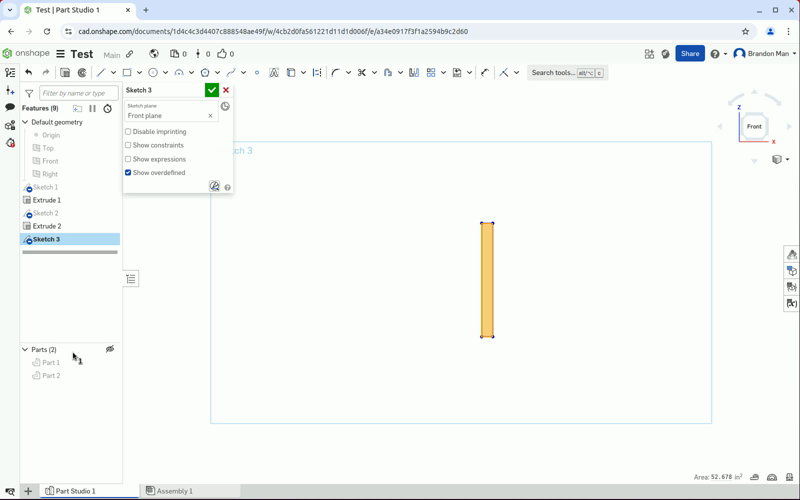
key(shift+y)
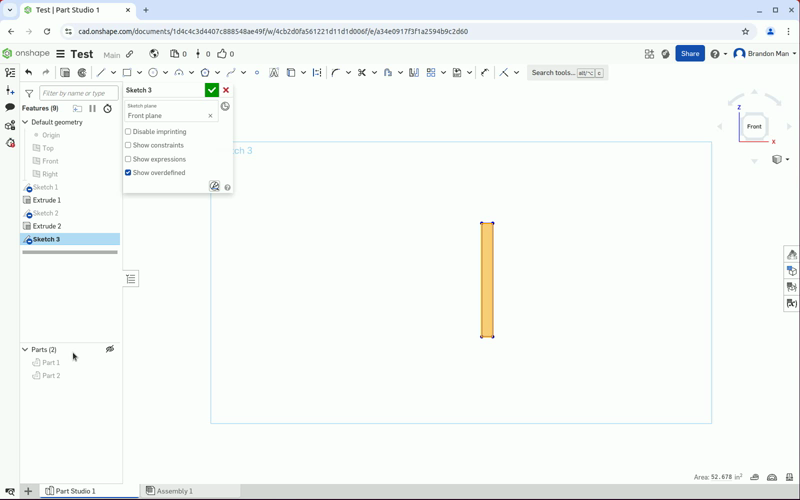
key(shift+e)
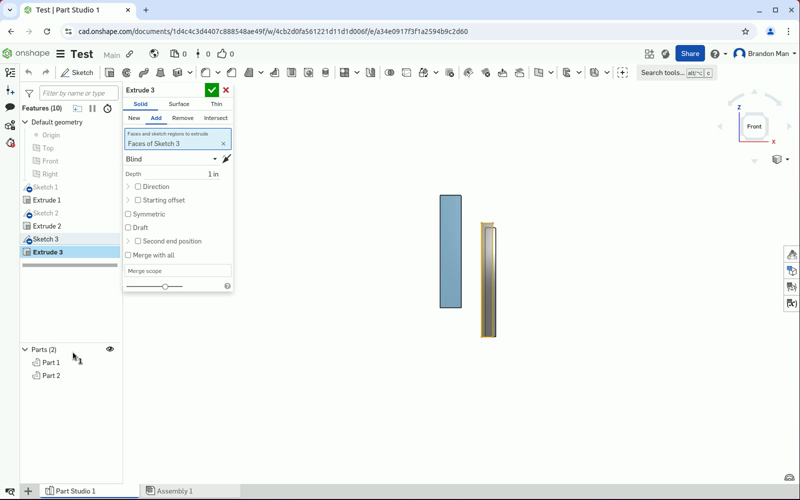
mouse_move(143, 106)
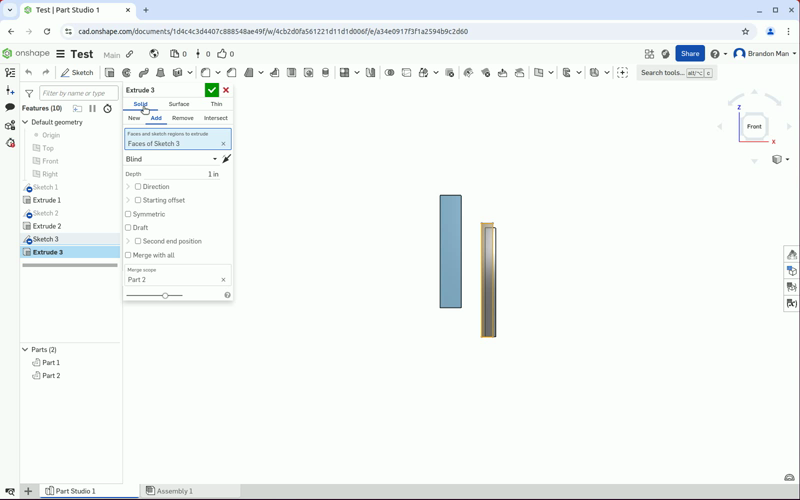
click(143, 106)
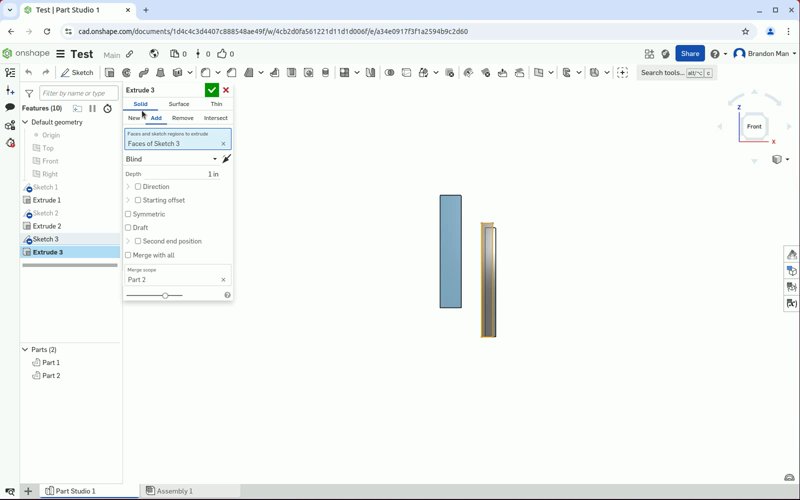
mouse_move(137, 120)
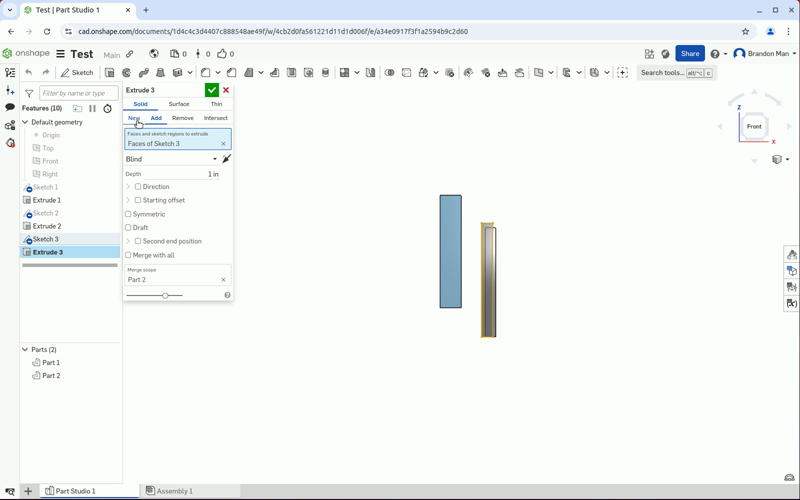
click(137, 120)
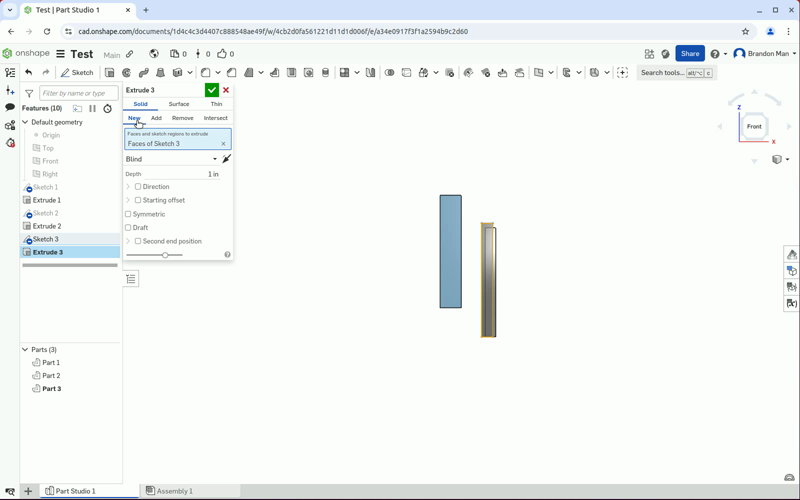
key(tab, 4)
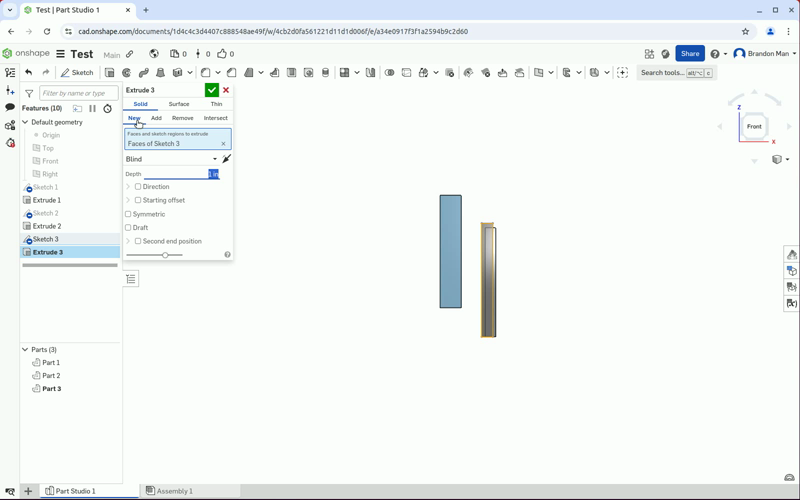
text(4.333)
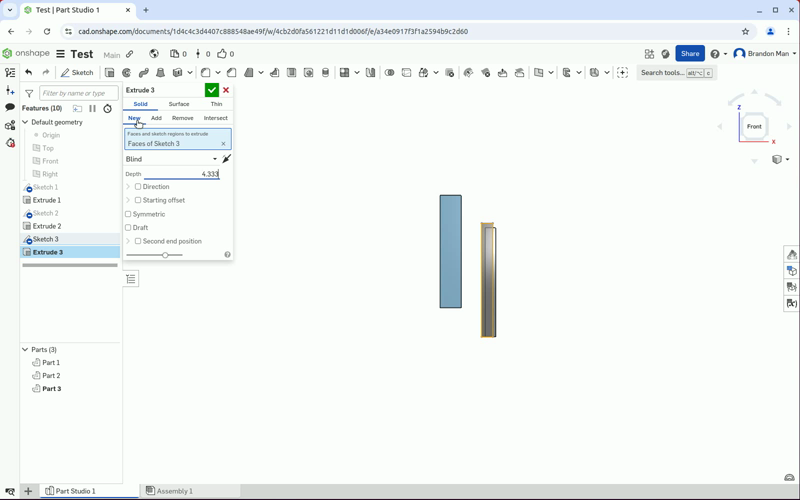
key(enter)
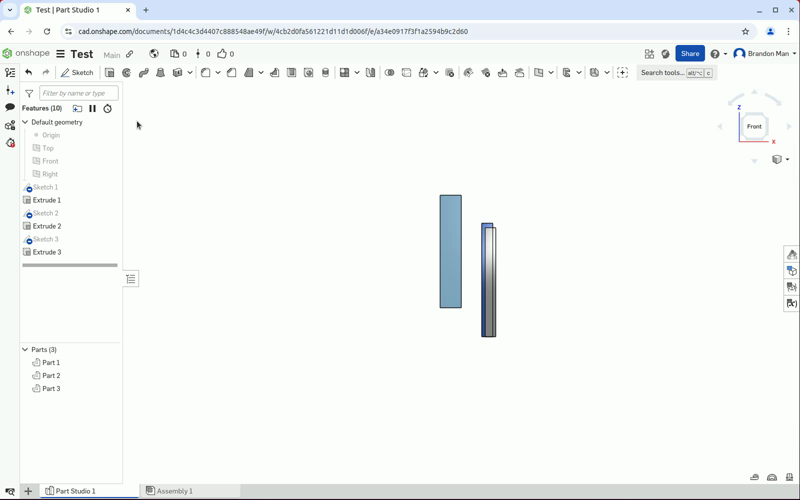
key(shift+h)
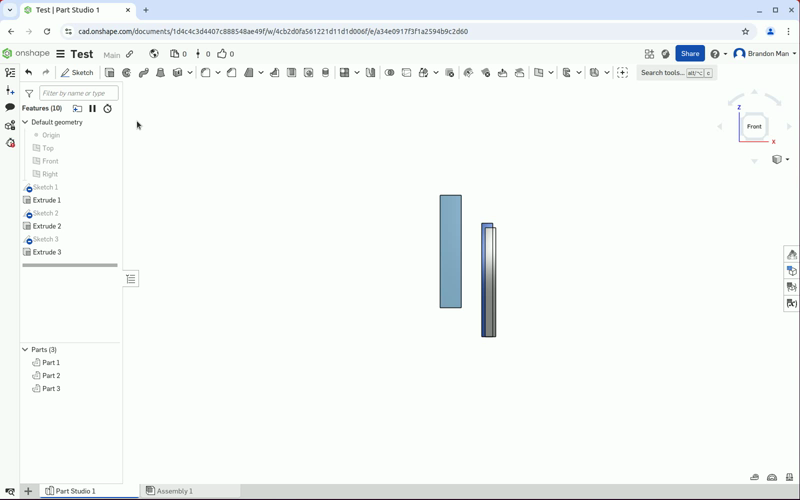
key(shift+h)
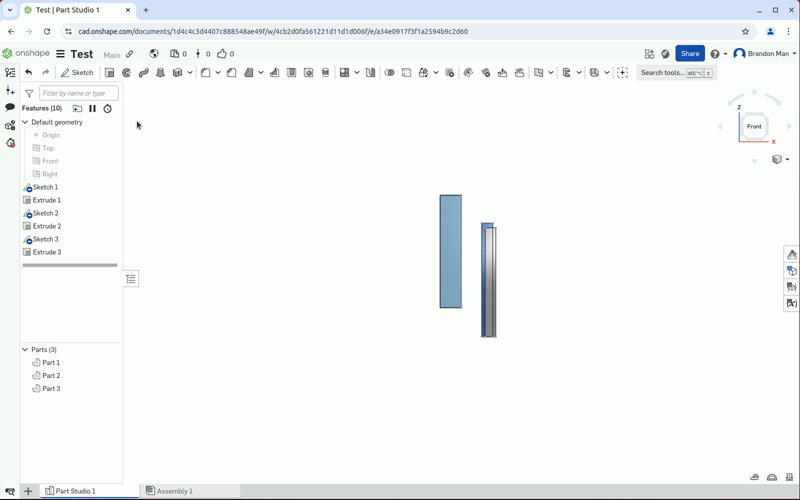
key(shift+7)
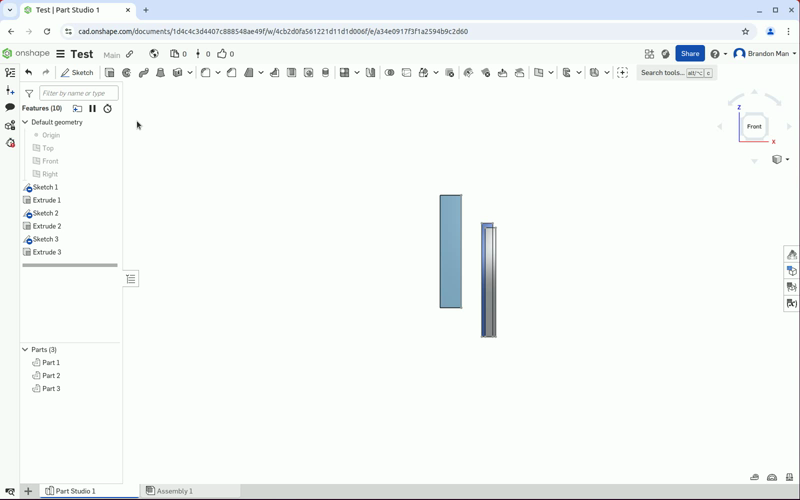
key(left, 2)
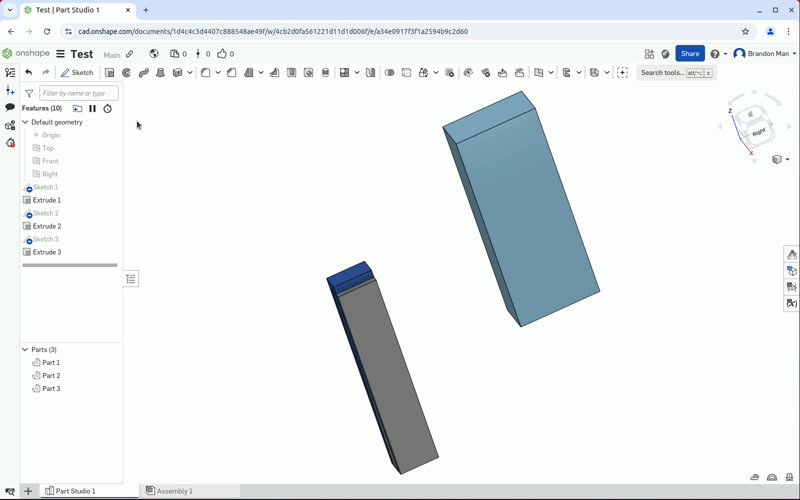
key(down, 2)
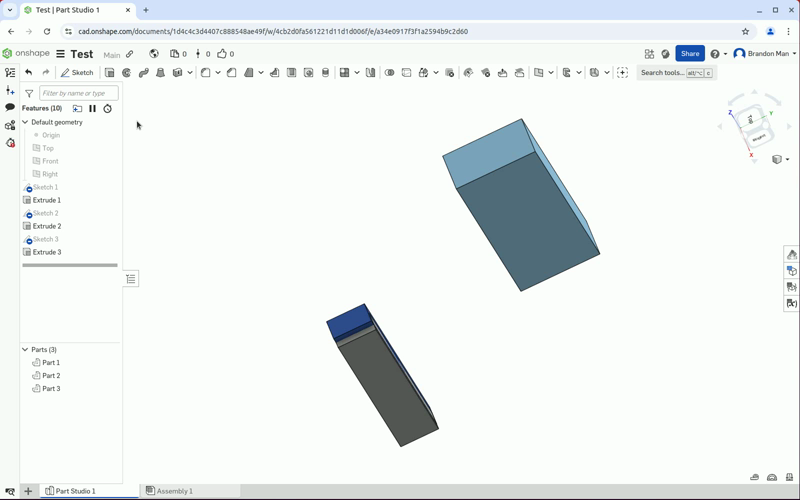
key(up, 2)
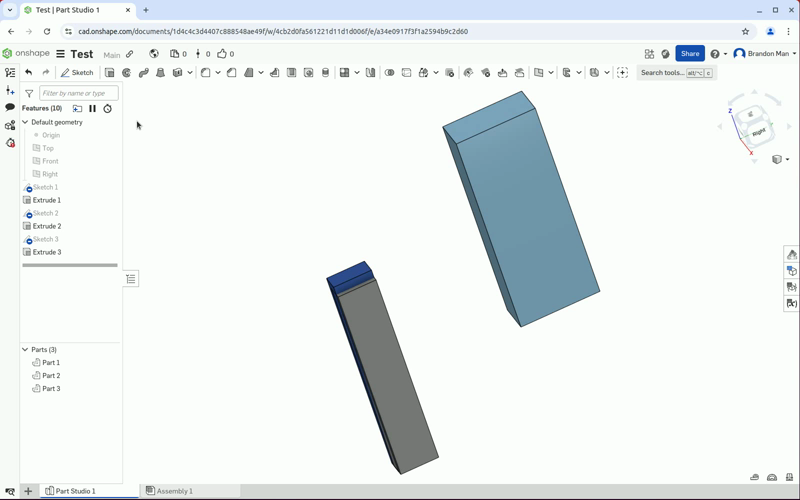
key(right, 2)
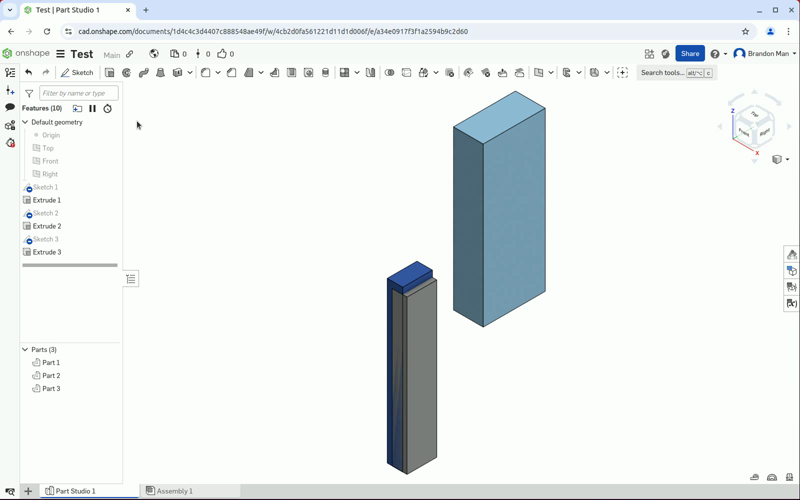
mouse_move(73, 189)
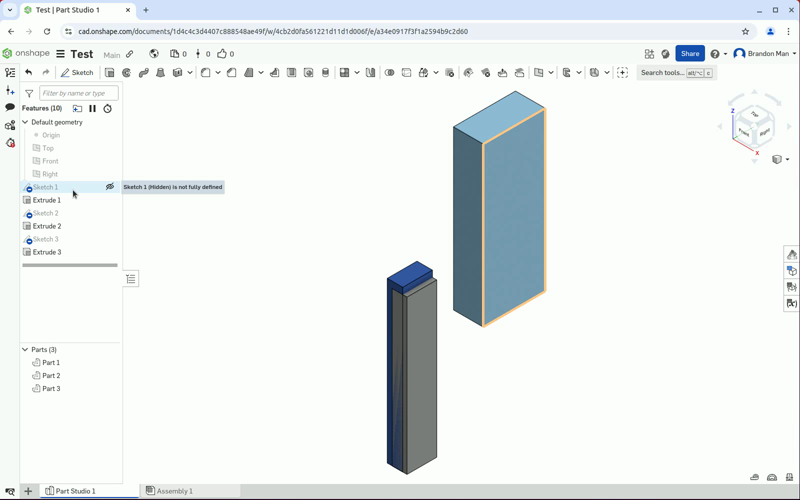
click(73, 189)